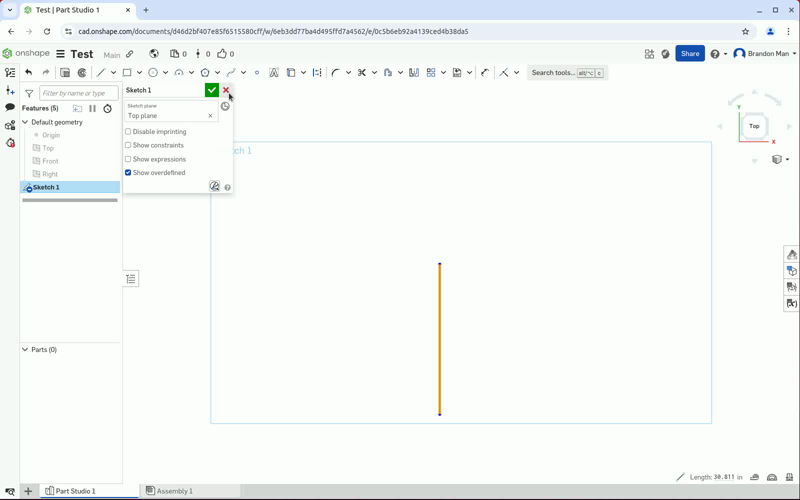
key(shift+h)
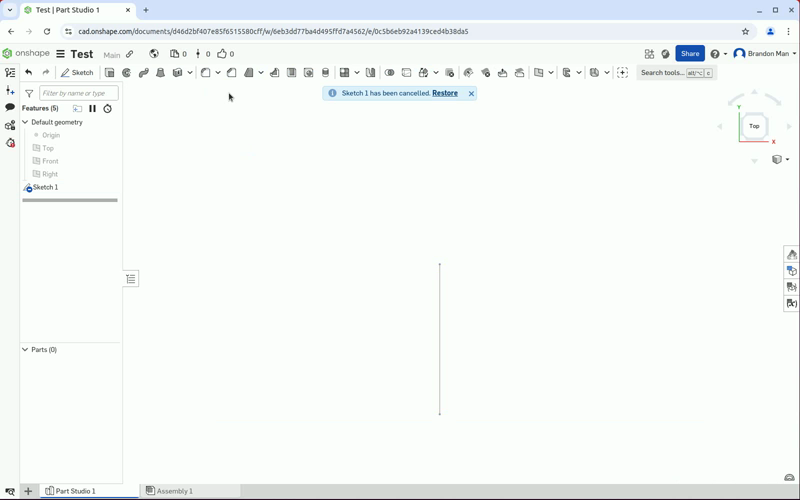
key(shift+s)
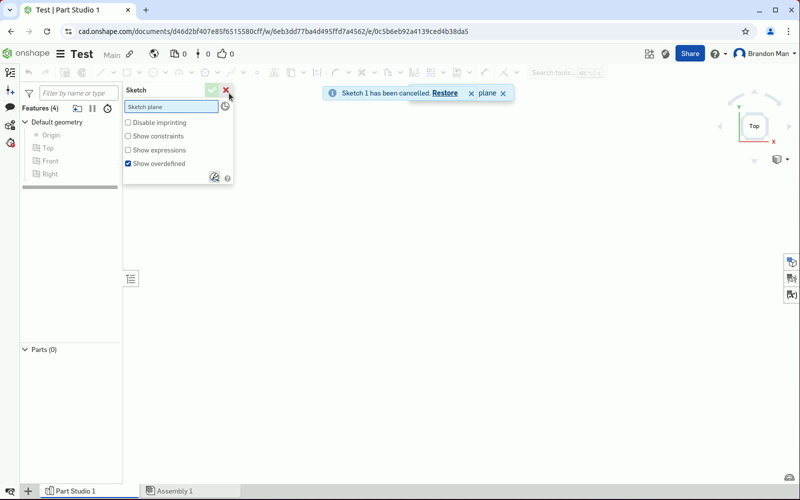
mouse_move(73, 150)
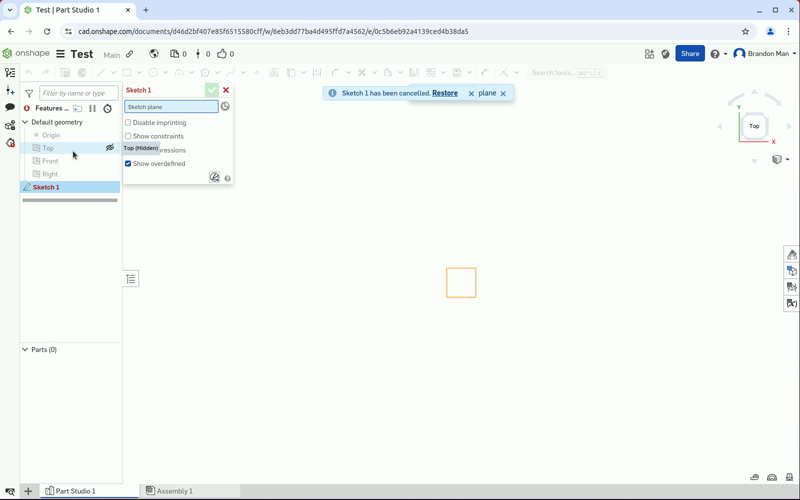
click(73, 150)
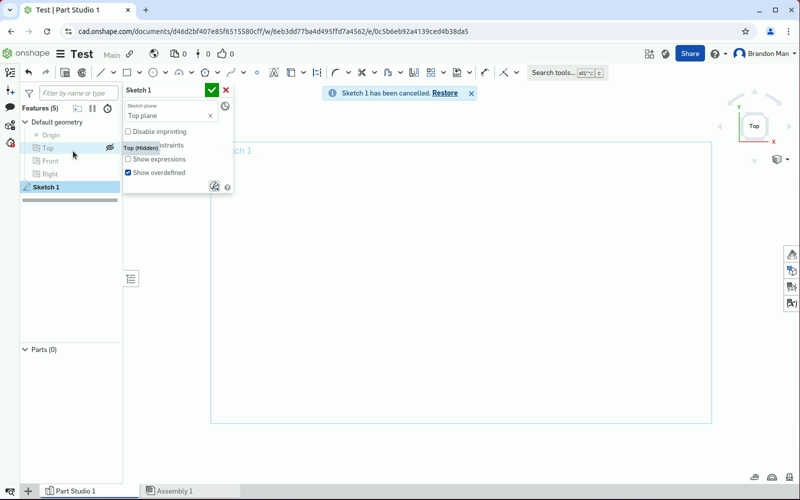
mouse_move(73, 352)
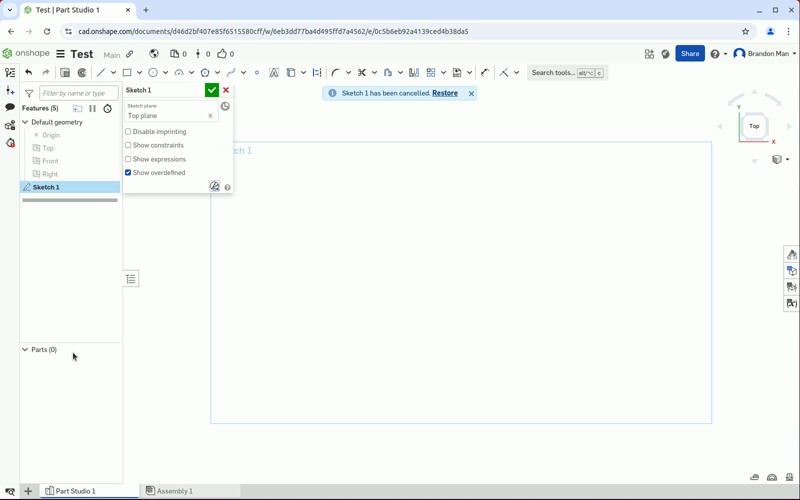
key(y)
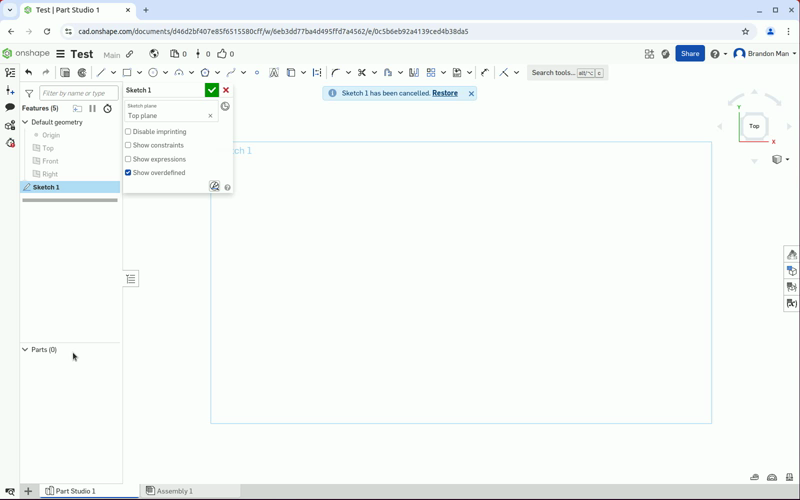
key(l)
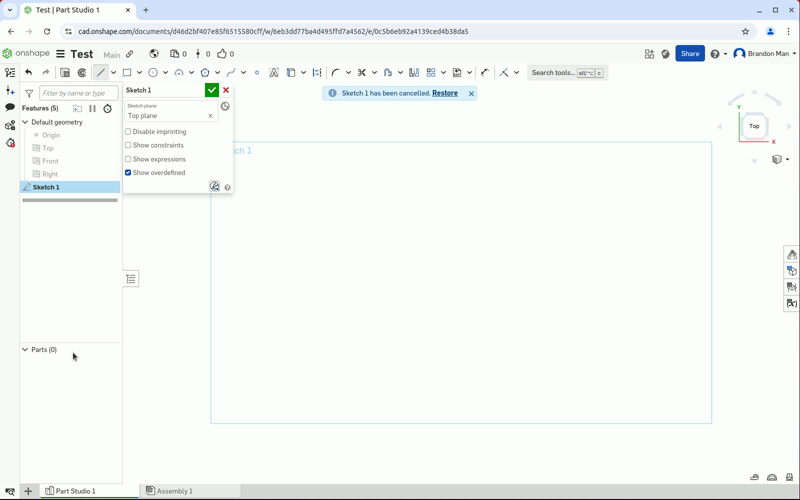
key_down(shift)
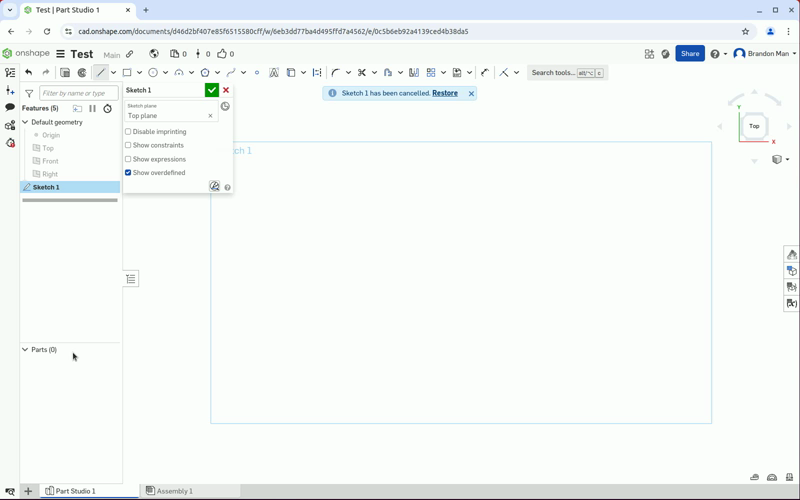
mouse_move(489, 282)
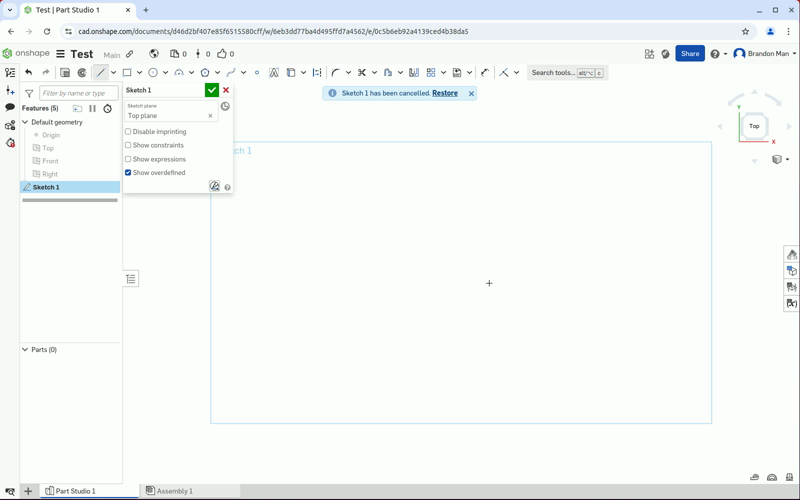
click(489, 282)
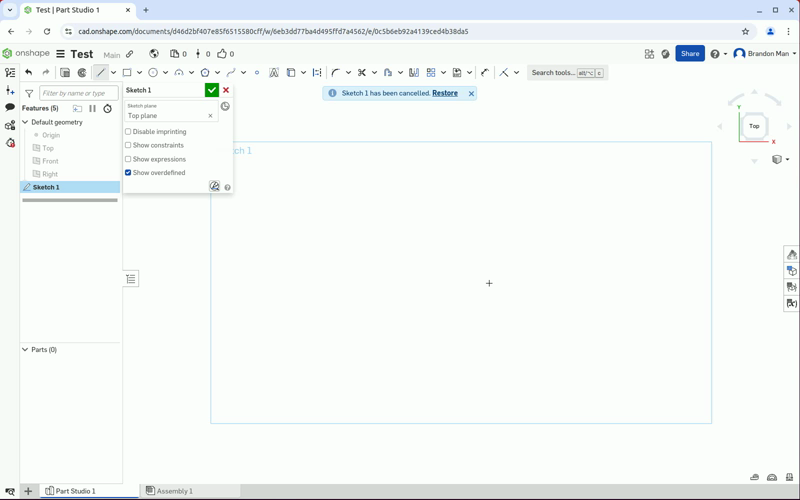
key_up(shift)
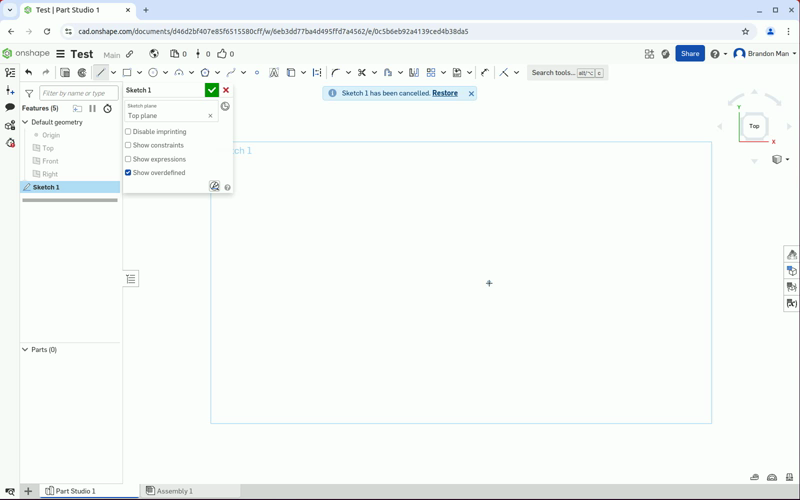
key_down(shift)
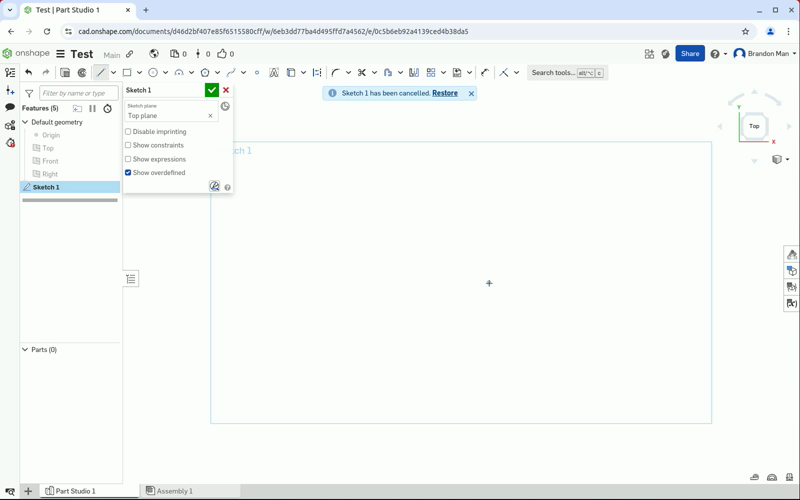
mouse_move(519, 282)
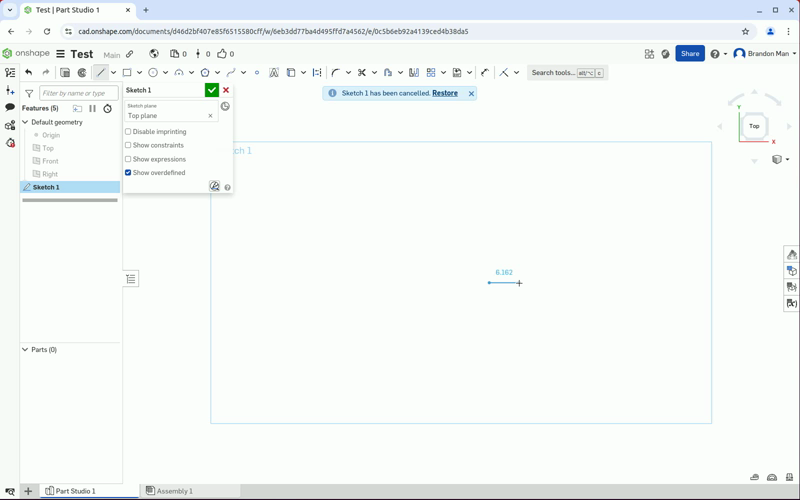
mouse_move(518, 282)
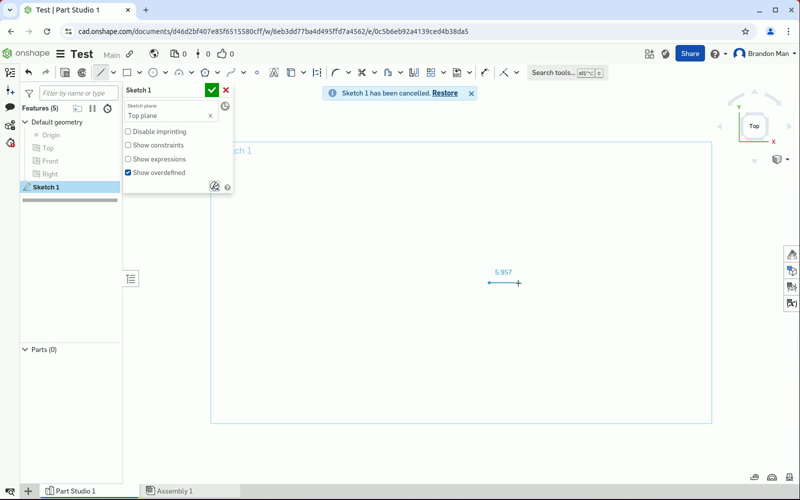
click(518, 282)
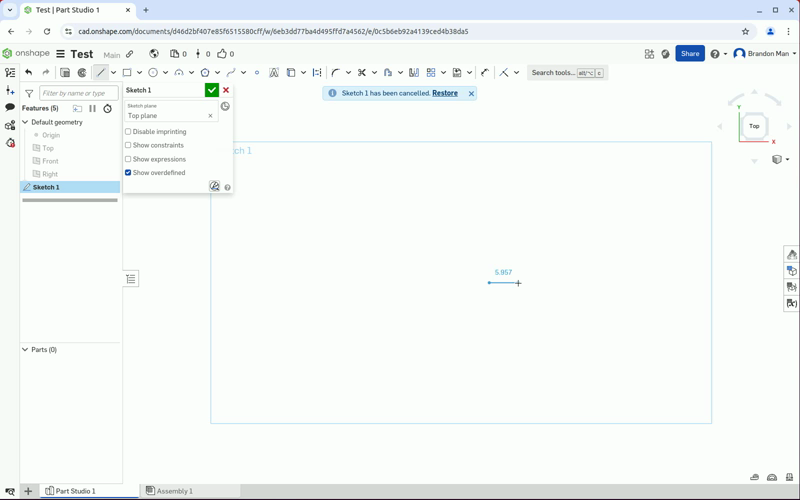
key_up(shift)
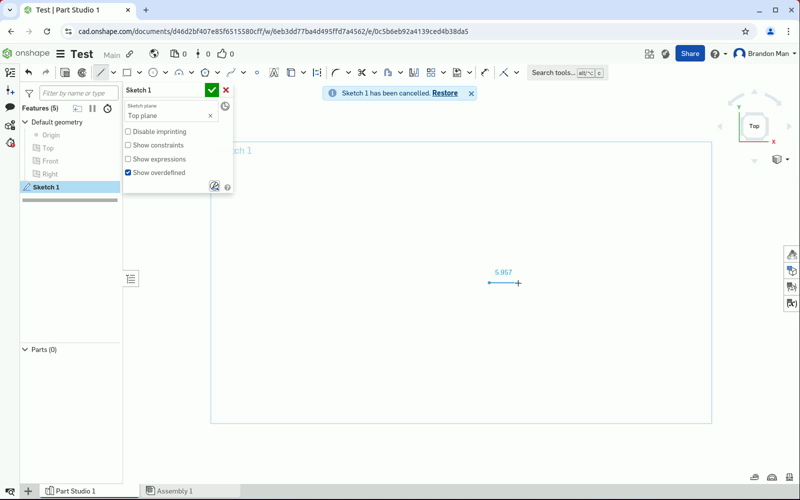
key_down(shift)
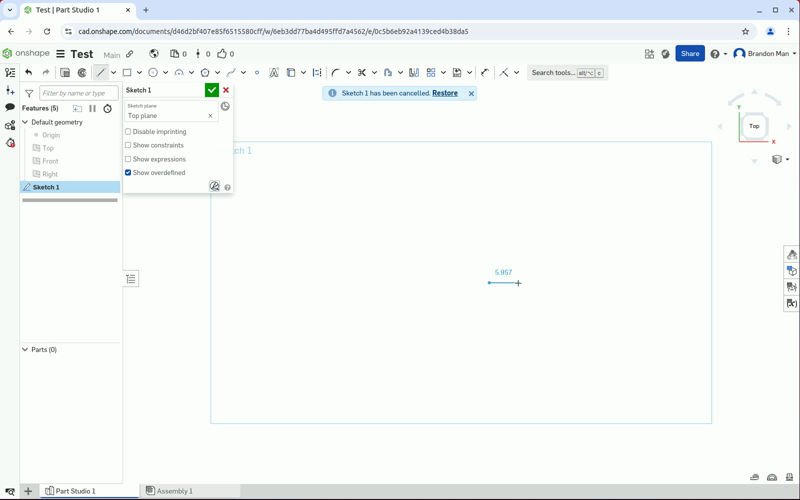
mouse_move(548, 282)
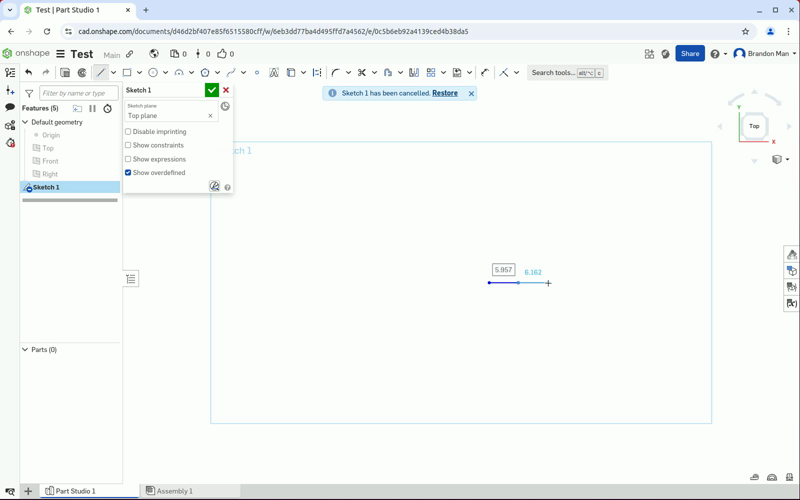
mouse_move(518, 253)
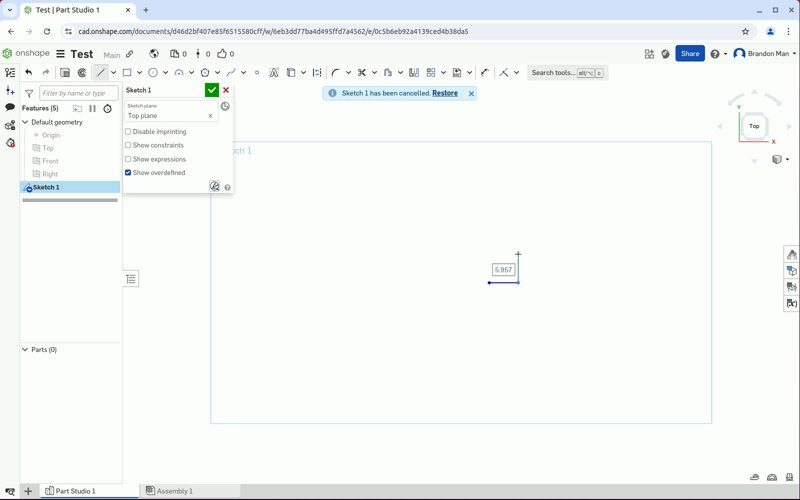
click(518, 253)
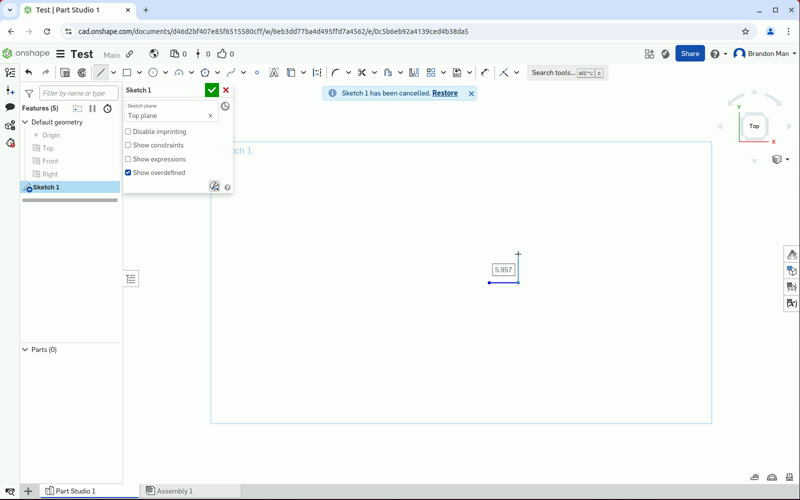
key_up(shift)
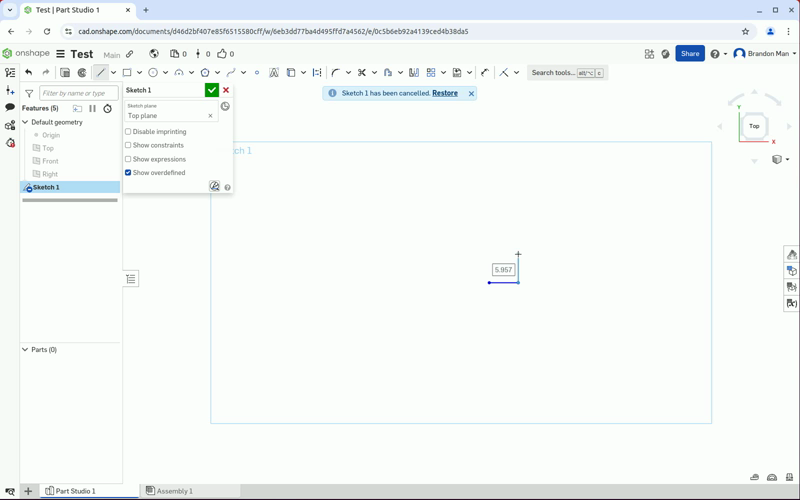
key_down(shift)
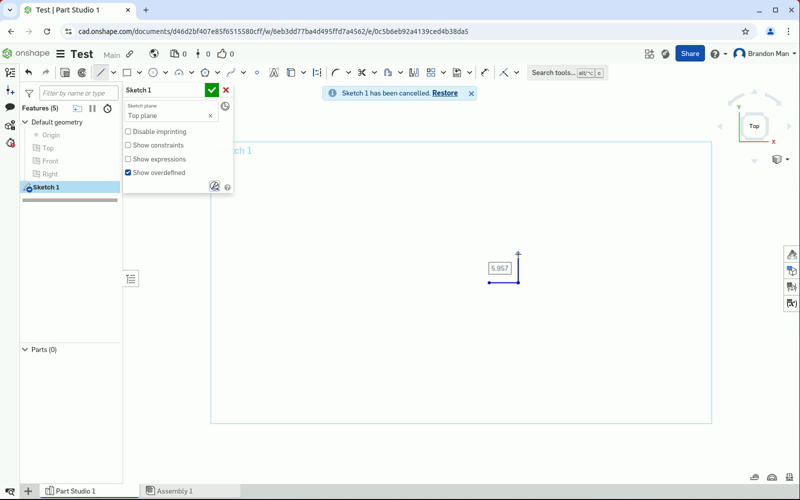
mouse_move(548, 253)
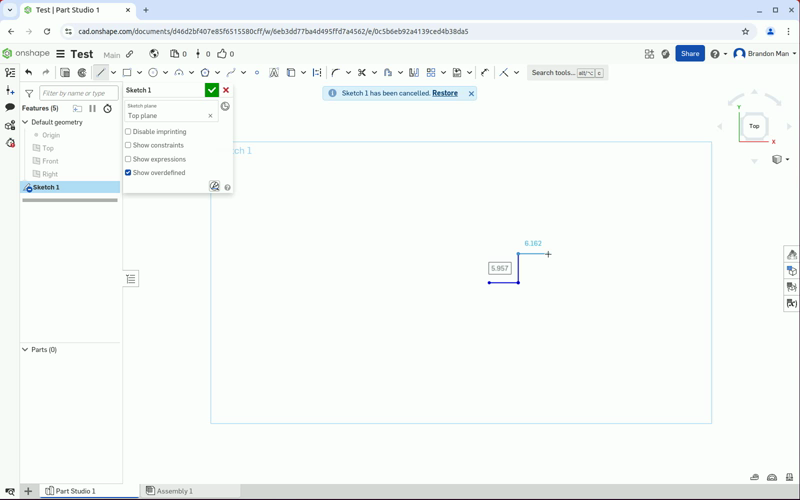
mouse_move(489, 253)
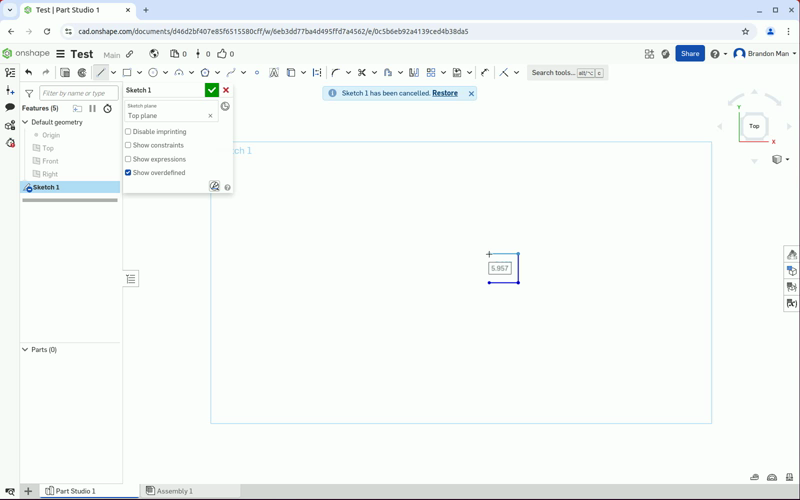
click(489, 253)
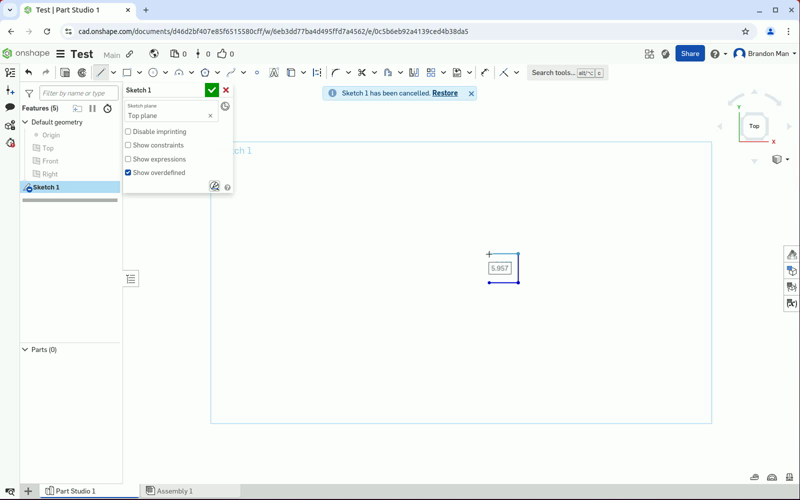
key_up(shift)
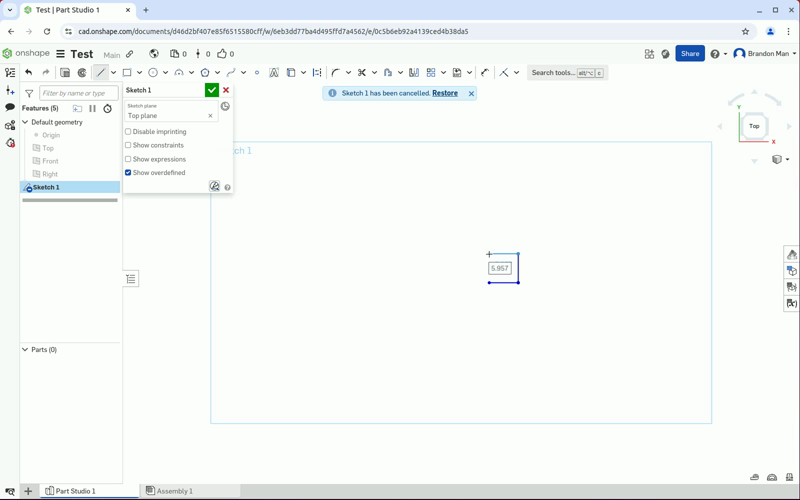
mouse_move(519, 253)
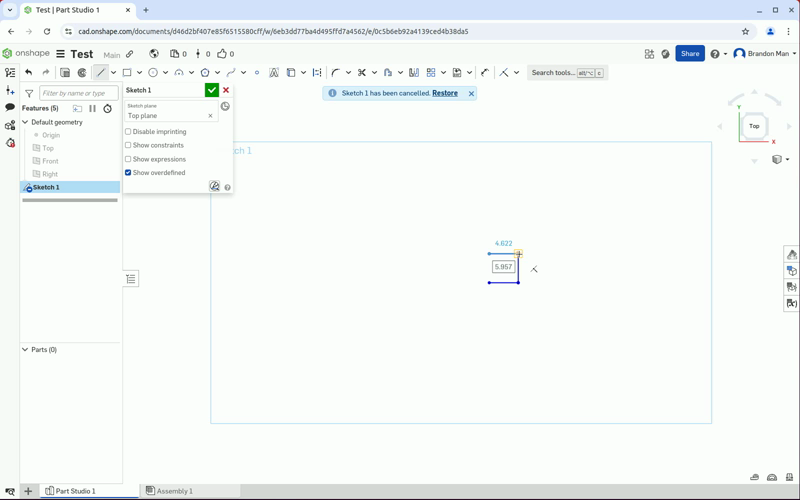
key_down(shift)
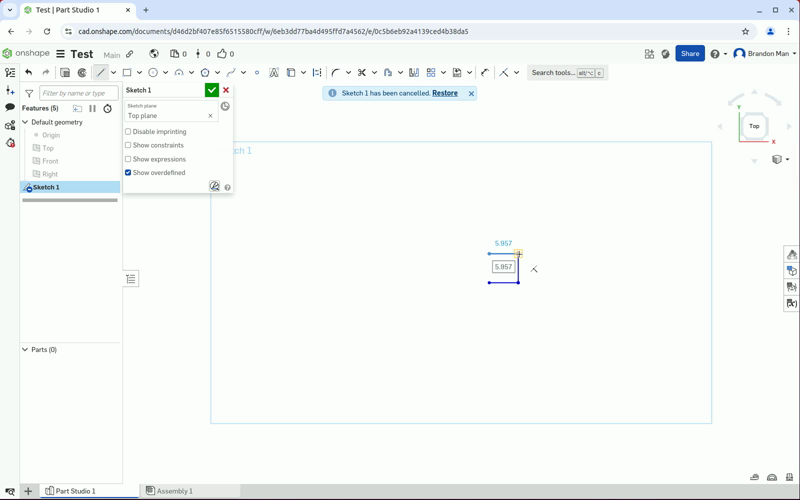
mouse_move(489, 282)
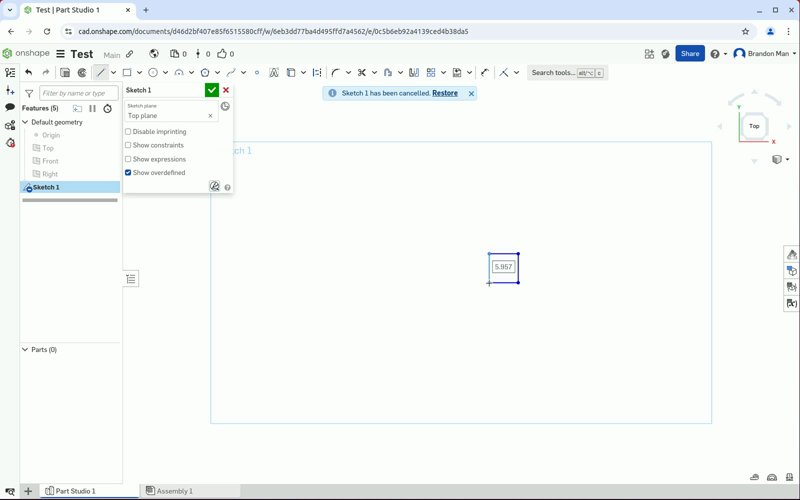
key_up(shift)
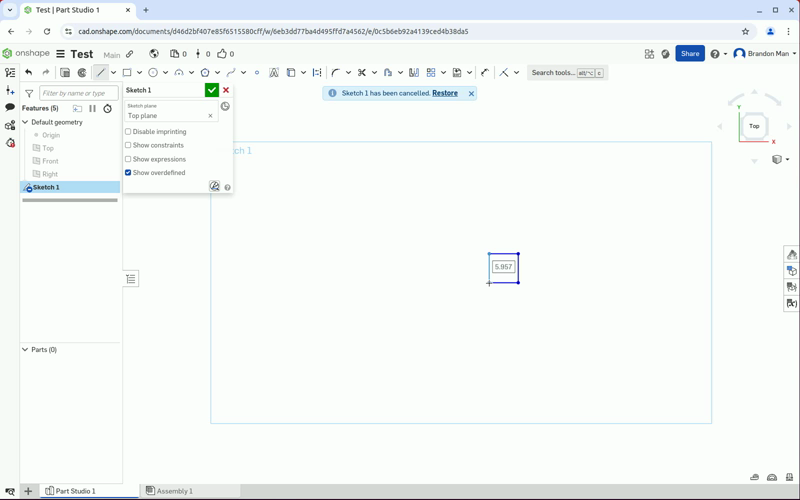
click(489, 282)
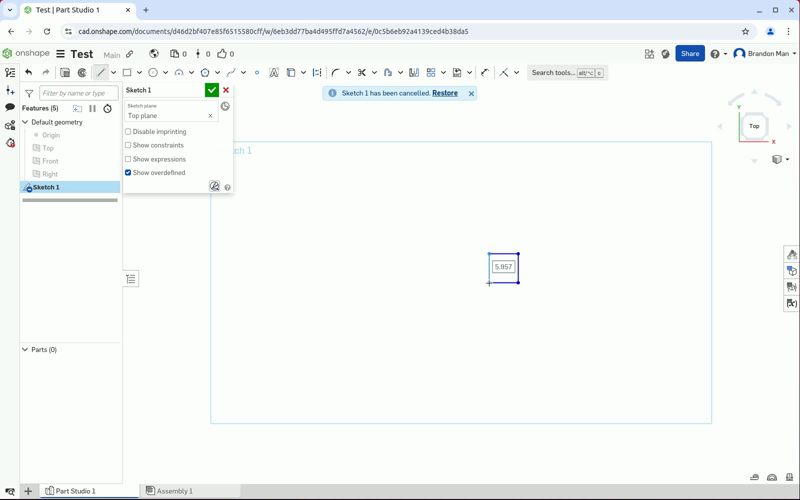
key(esc)
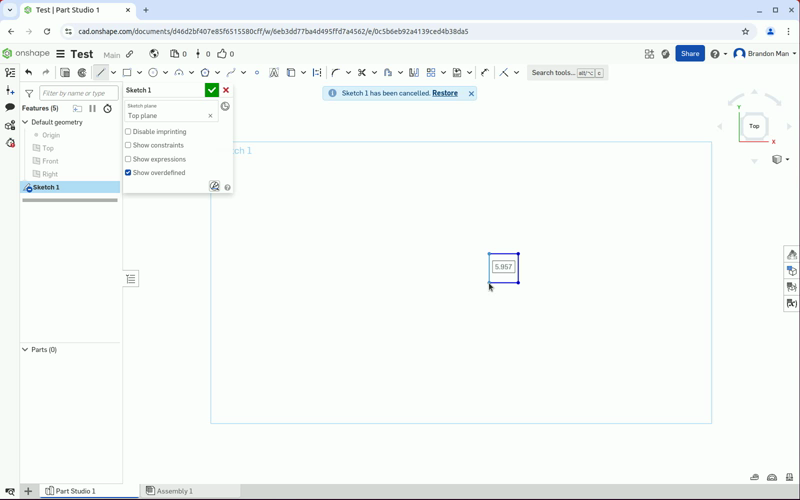
mouse_move(495, 264)
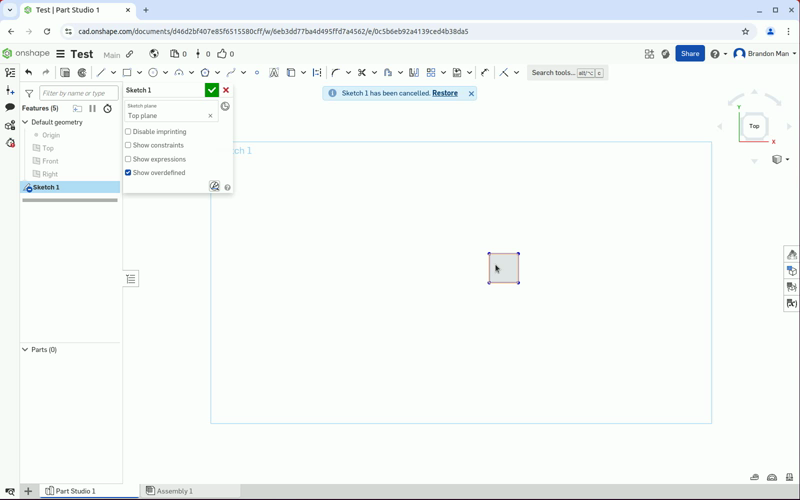
scroll(6)
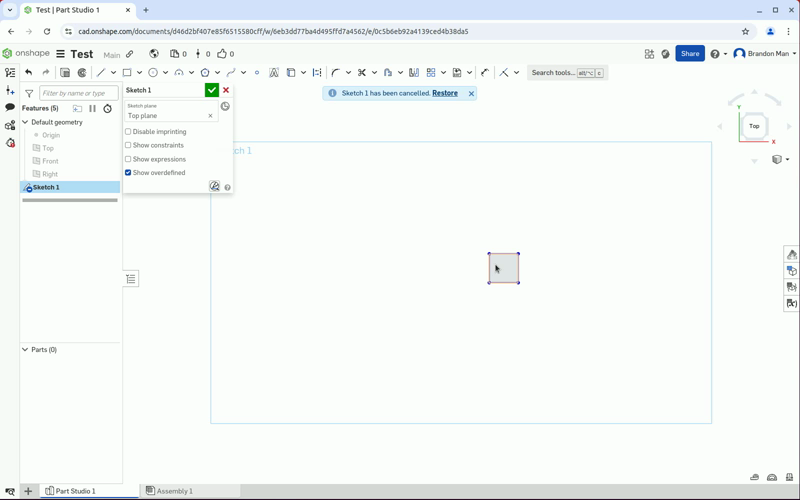
scroll(6)
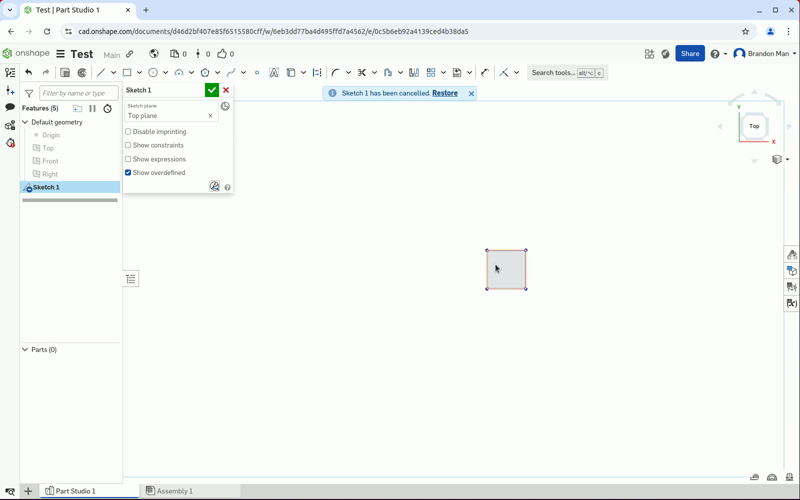
scroll(6)
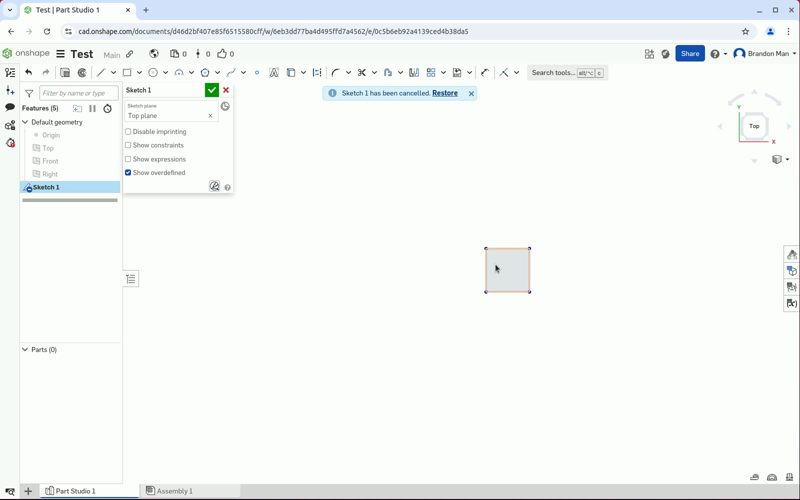
scroll(6)
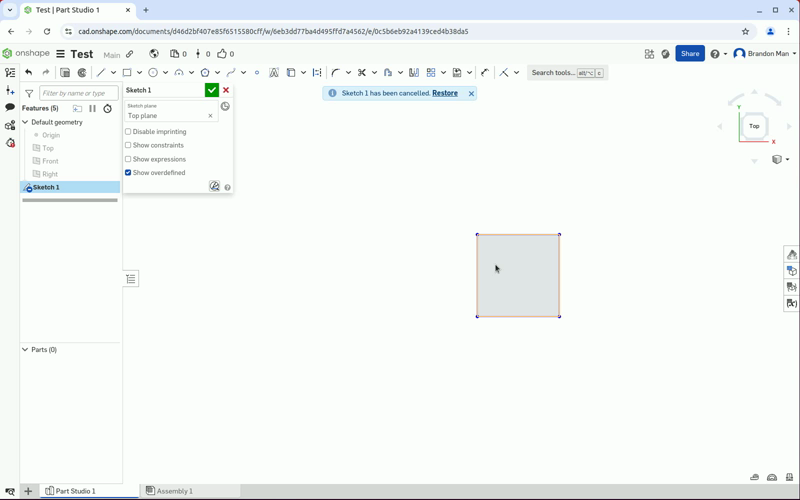
scroll(6)
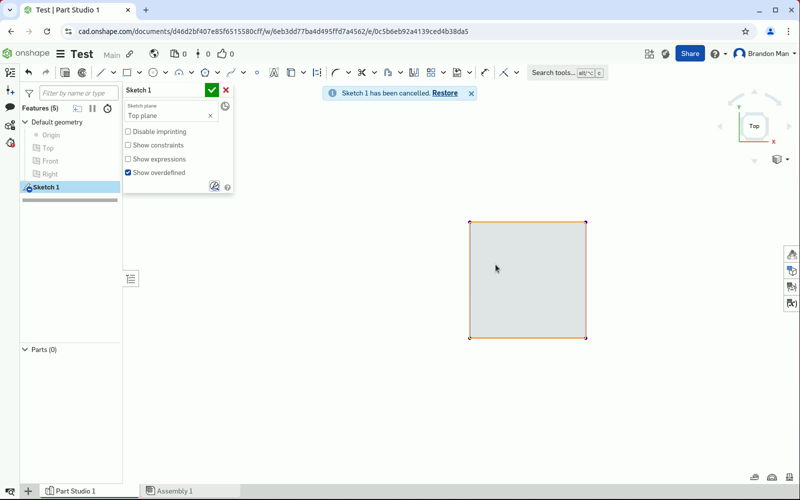
scroll(6)
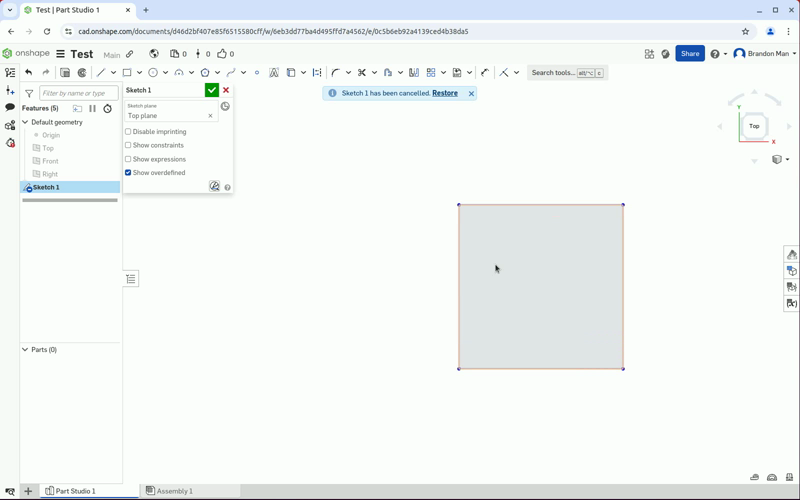
scroll(6)
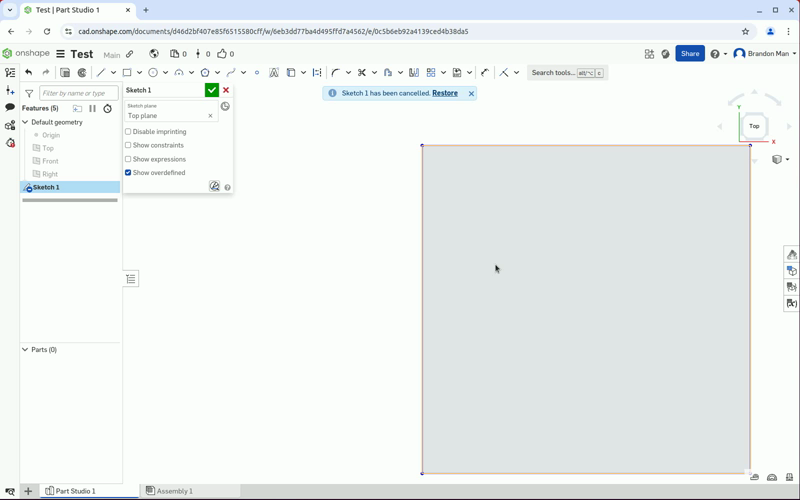
click(495, 264)
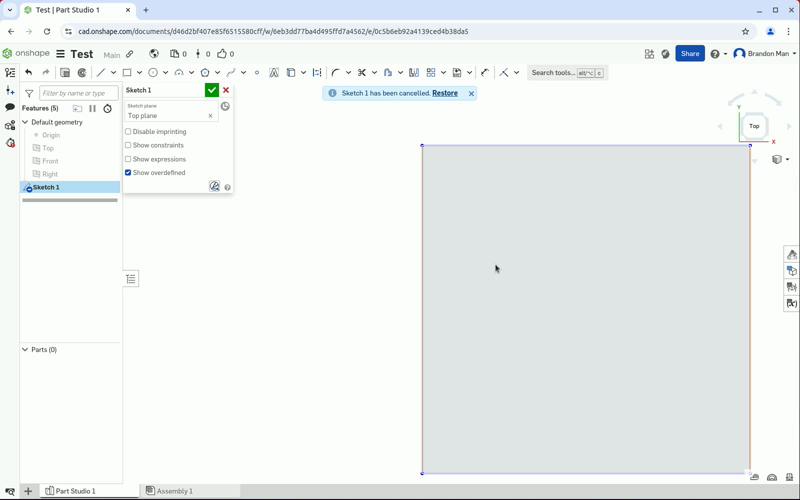
scroll(-6)
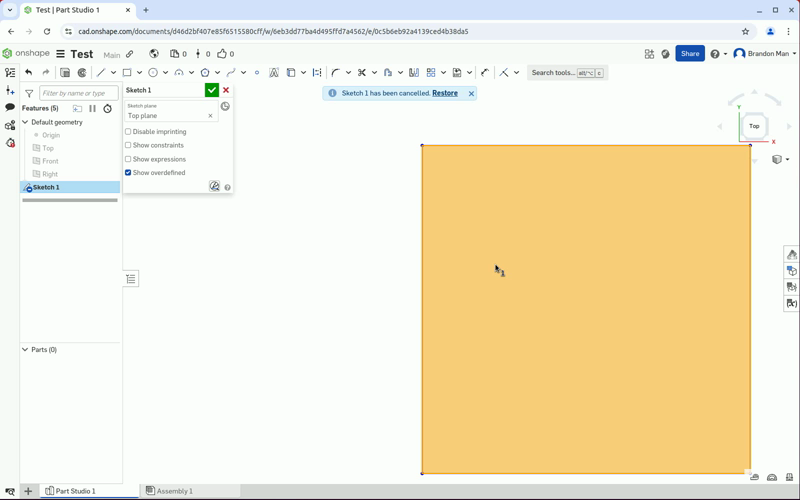
scroll(-6)
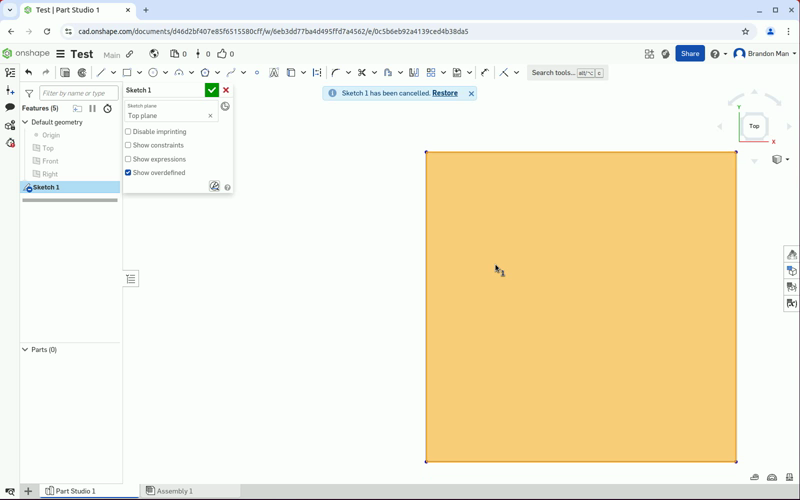
scroll(-6)
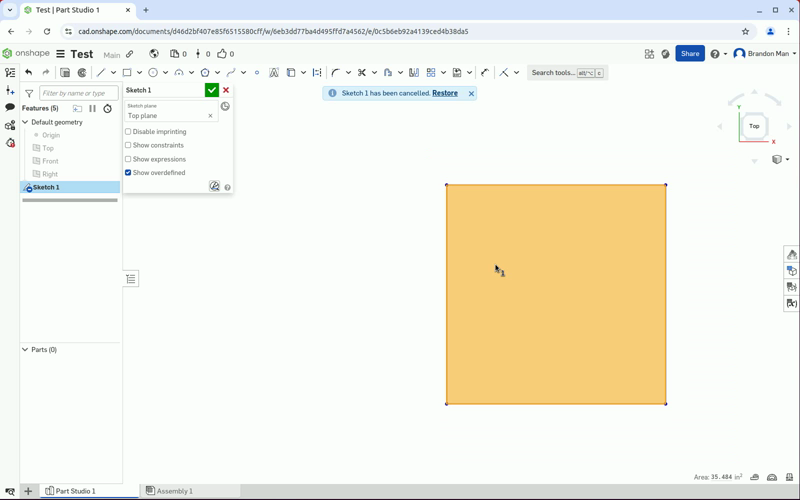
scroll(-6)
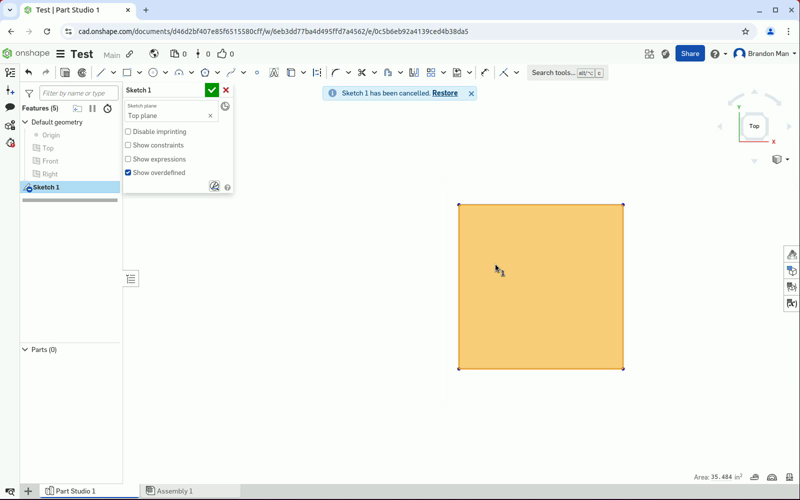
scroll(-6)
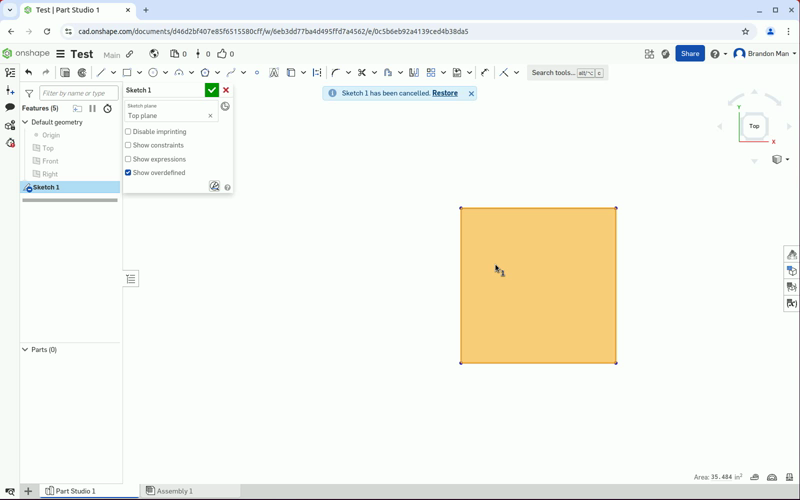
scroll(-6)
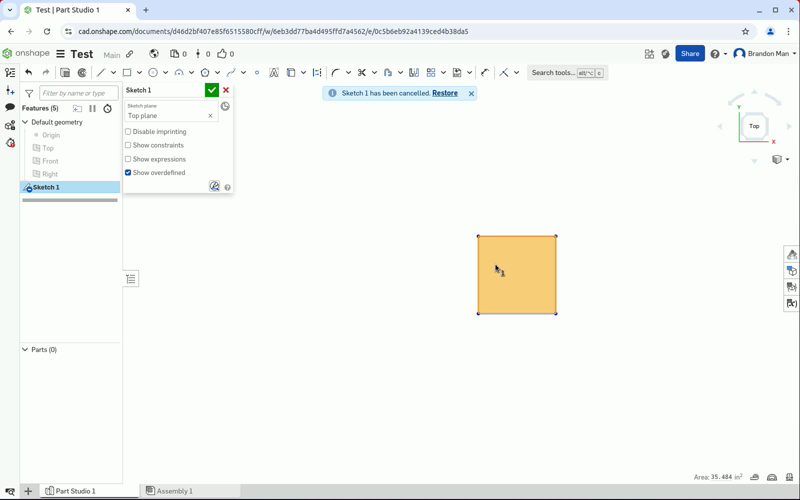
scroll(-6)
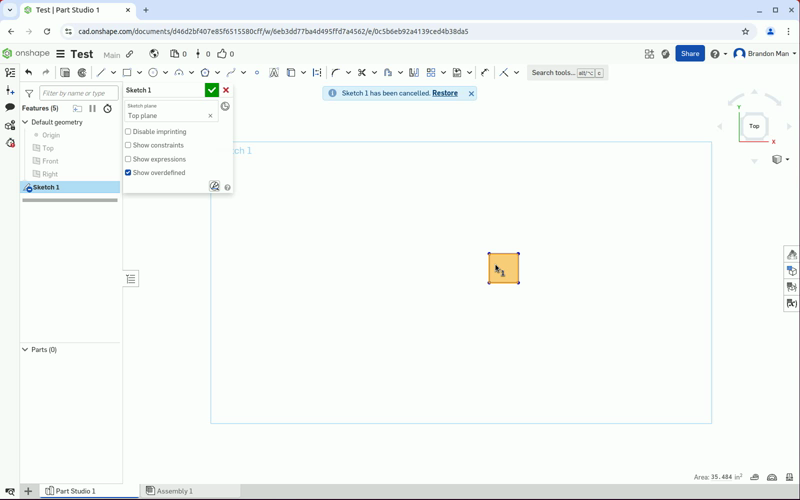
mouse_move(73, 352)
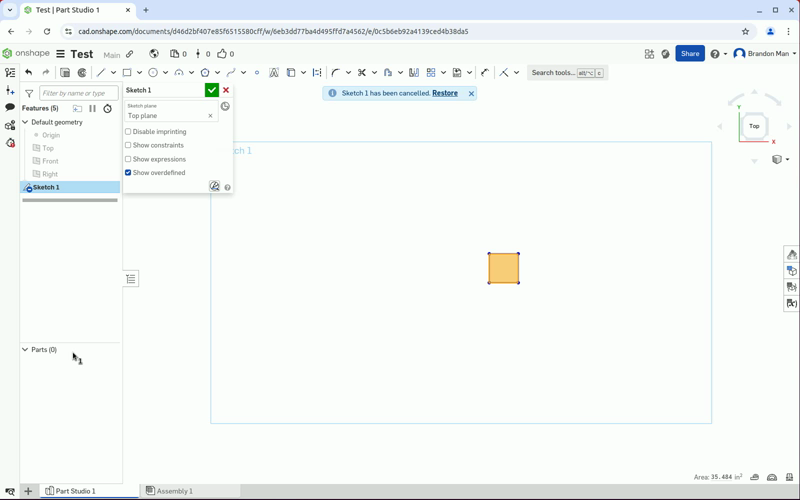
key(shift+y)
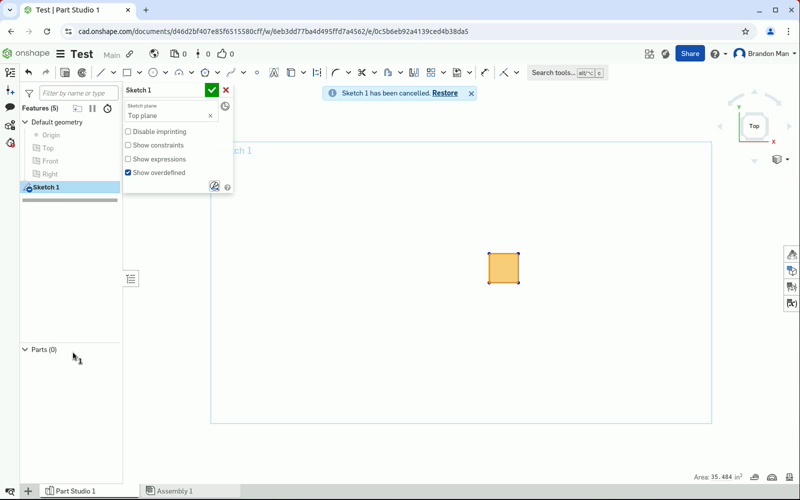
key(shift+e)
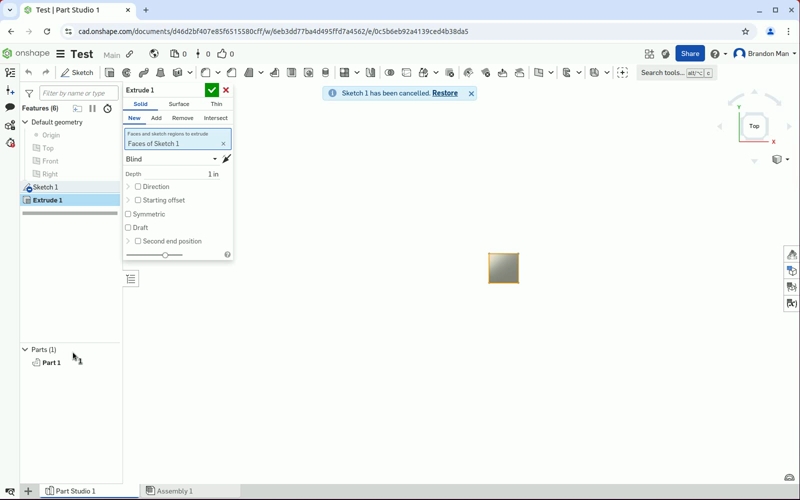
mouse_move(143, 106)
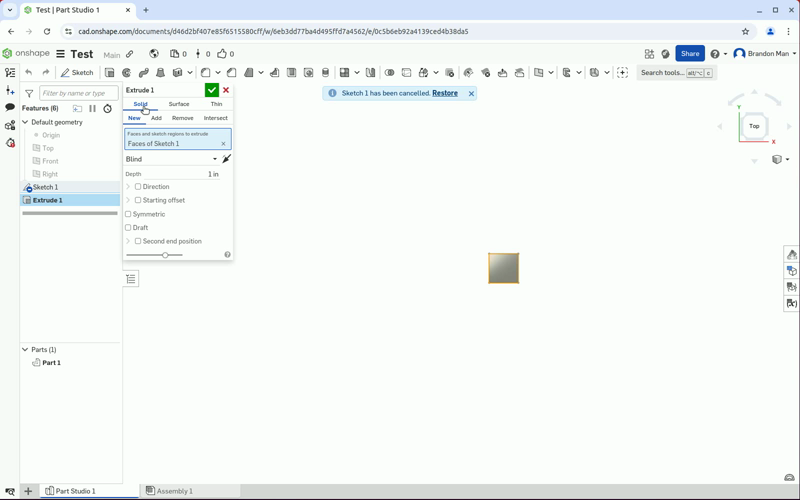
click(143, 106)
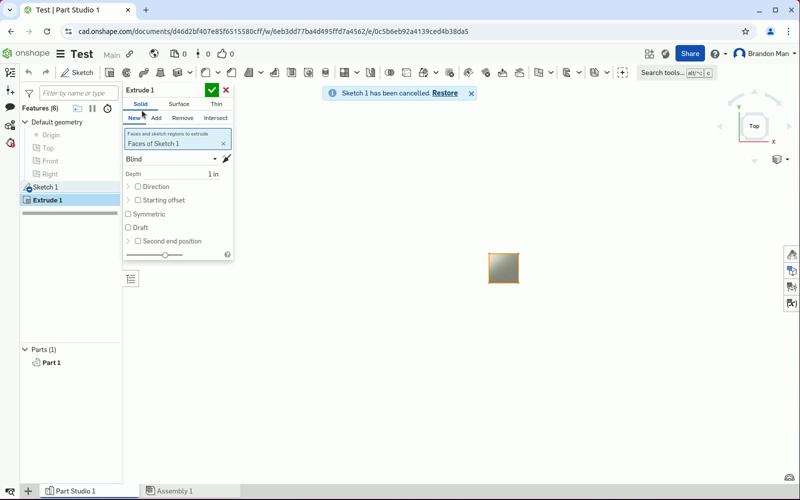
mouse_move(137, 120)
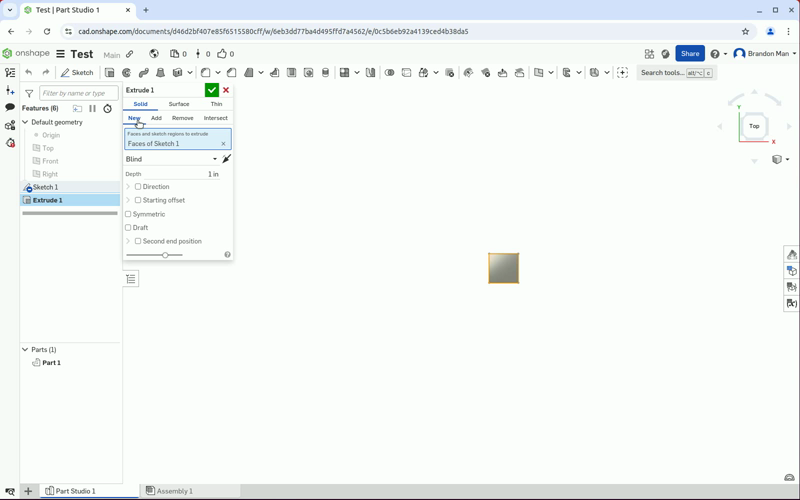
click(137, 120)
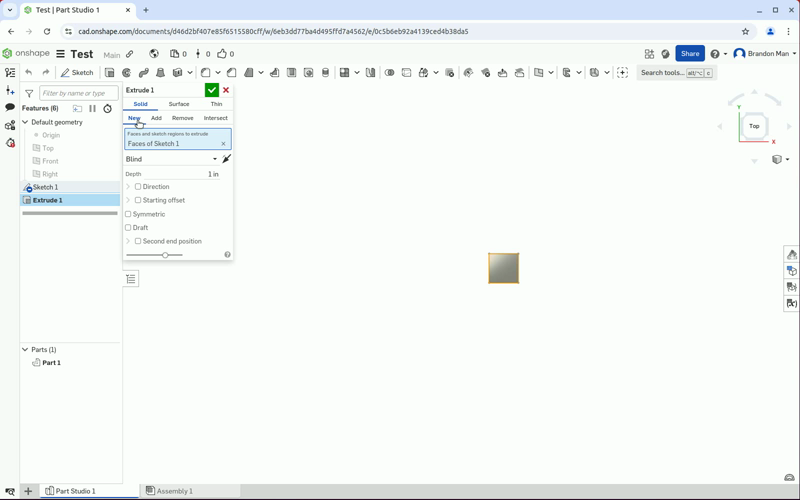
key(tab, 4)
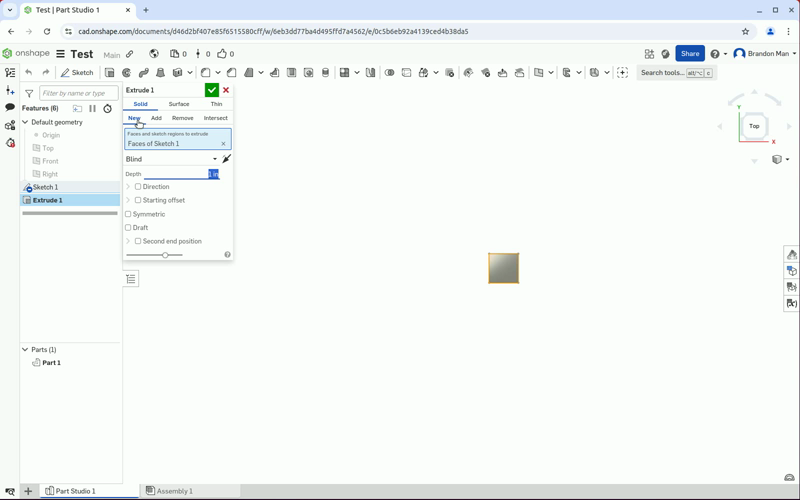
text(5.777)
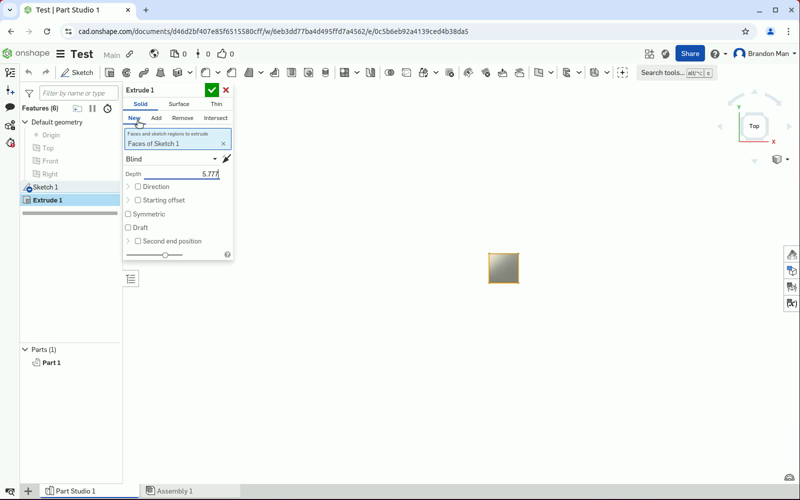
key(enter)
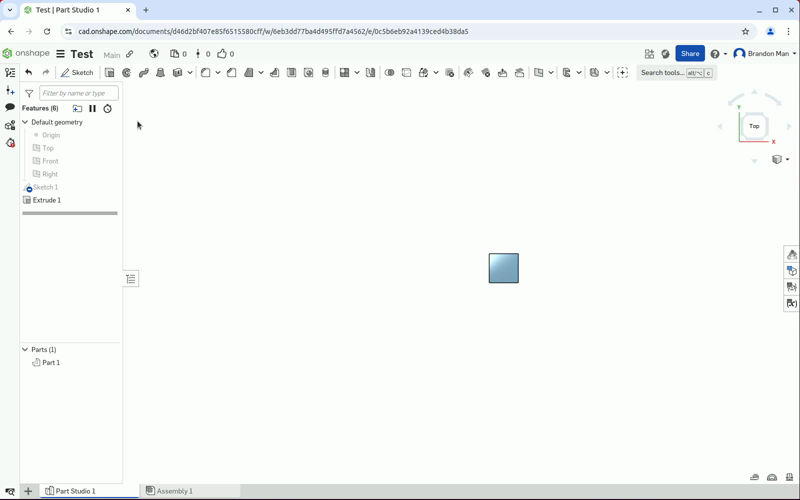
key(shift+h)
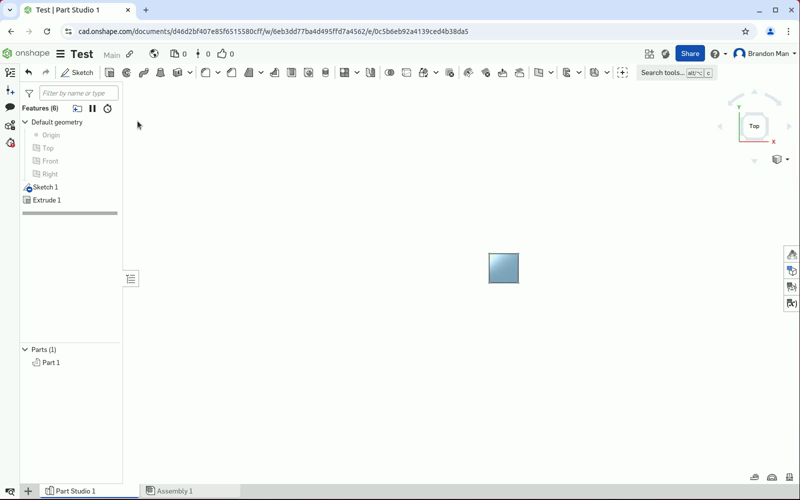
key(shift+h)
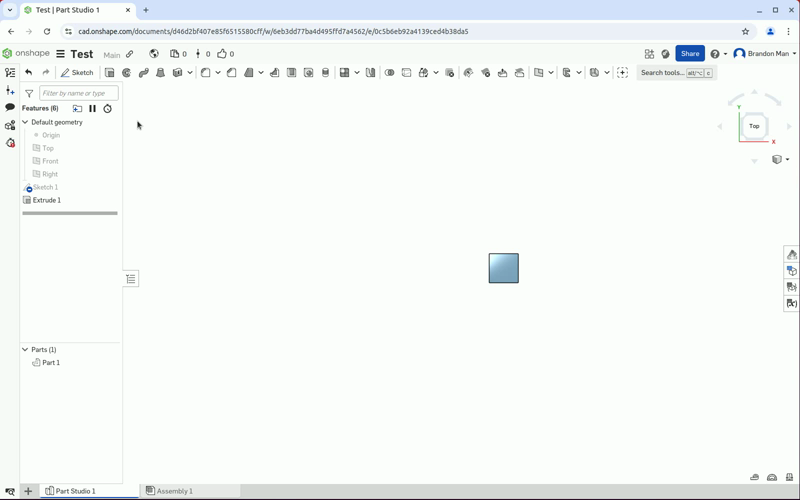
mouse_move(73, 189)
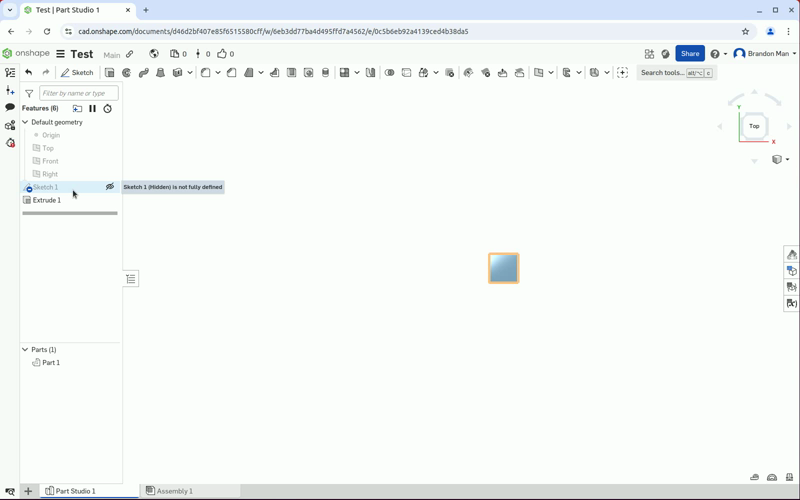
click(73, 189)
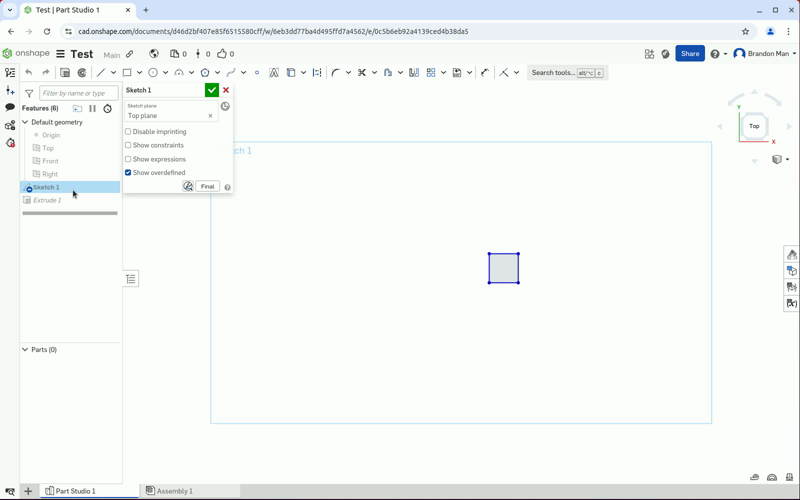
mouse_move(229, 92)
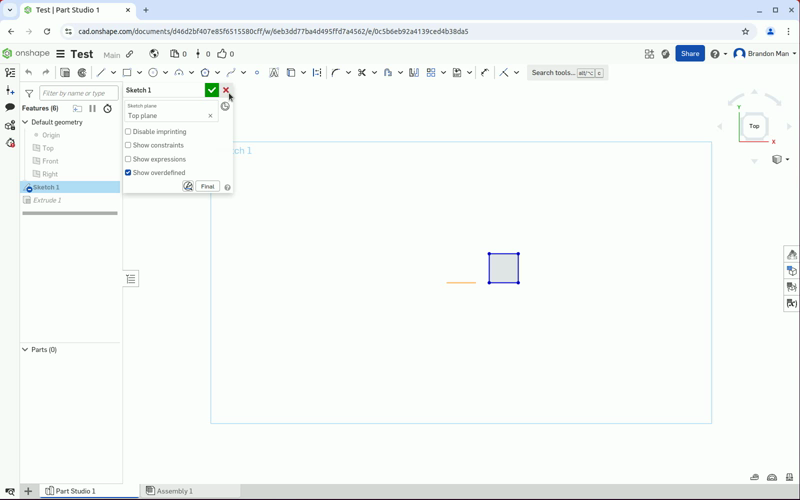
click(229, 92)
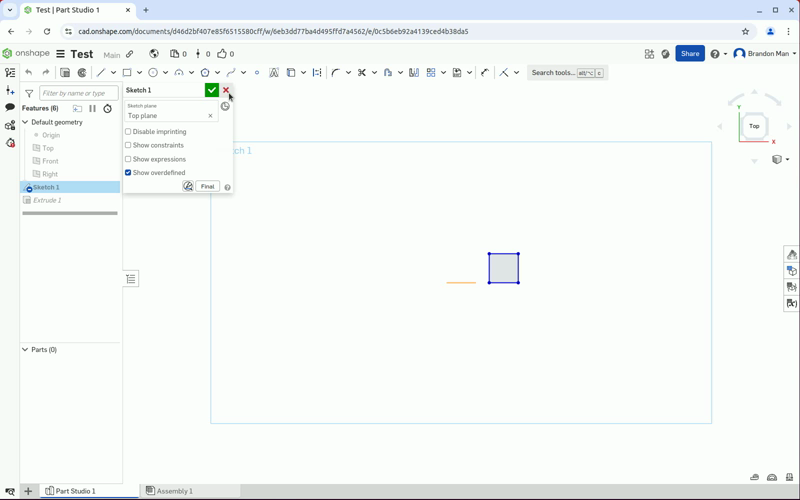
key(shift+s)
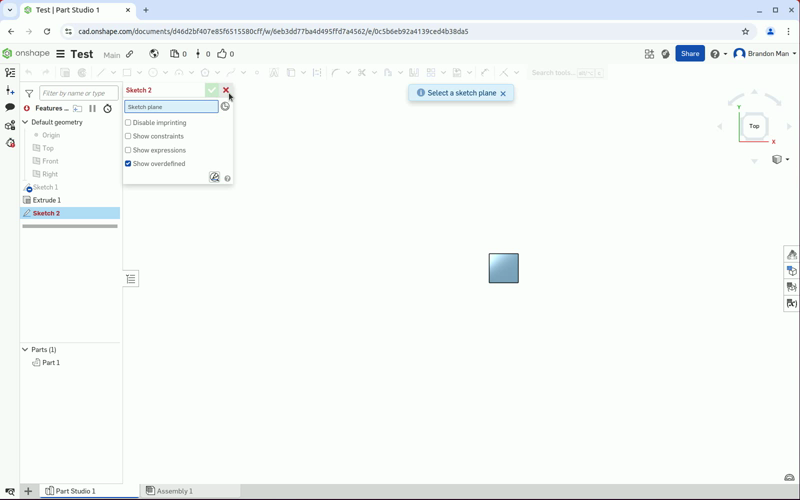
mouse_move(73, 150)
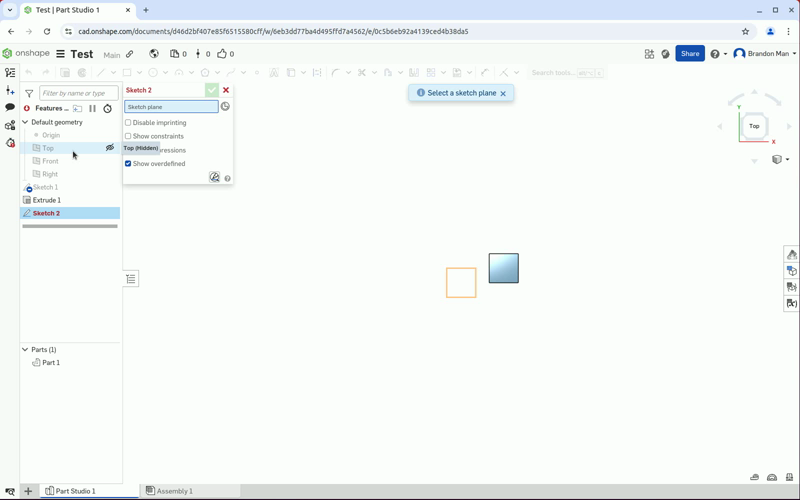
click(73, 150)
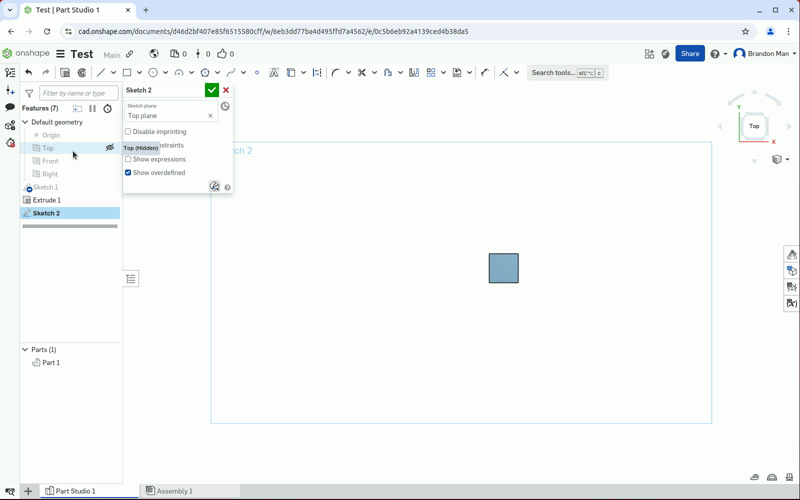
mouse_move(73, 352)
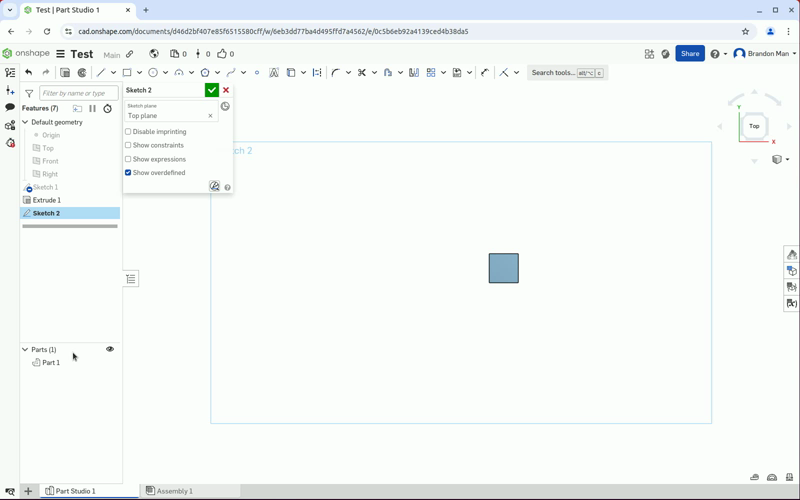
key(y)
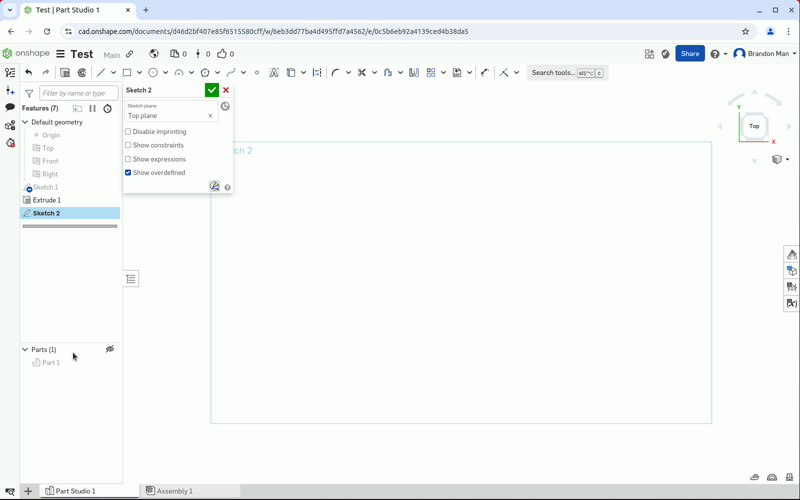
key(l)
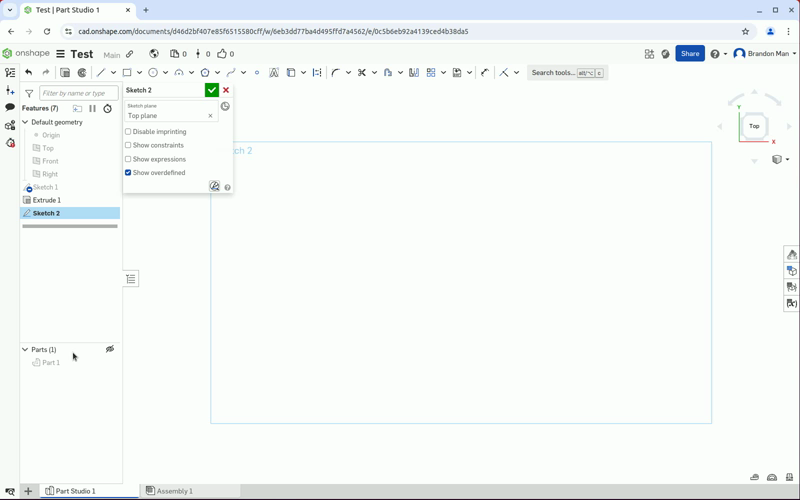
key_down(shift)
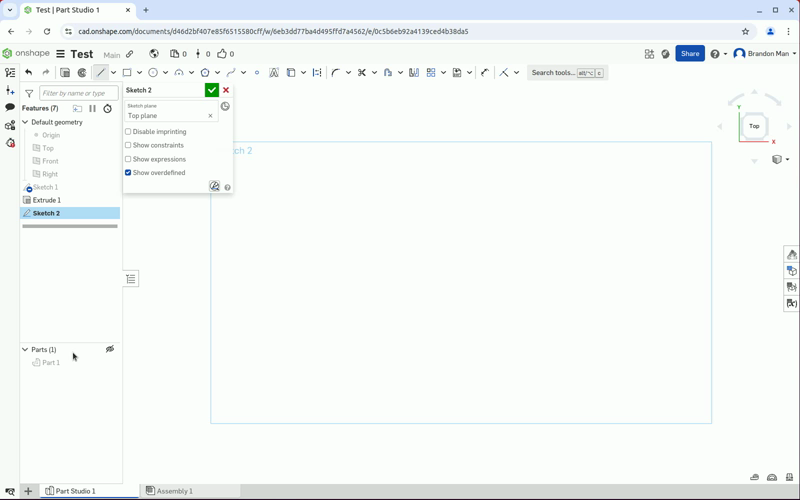
mouse_move(545, 282)
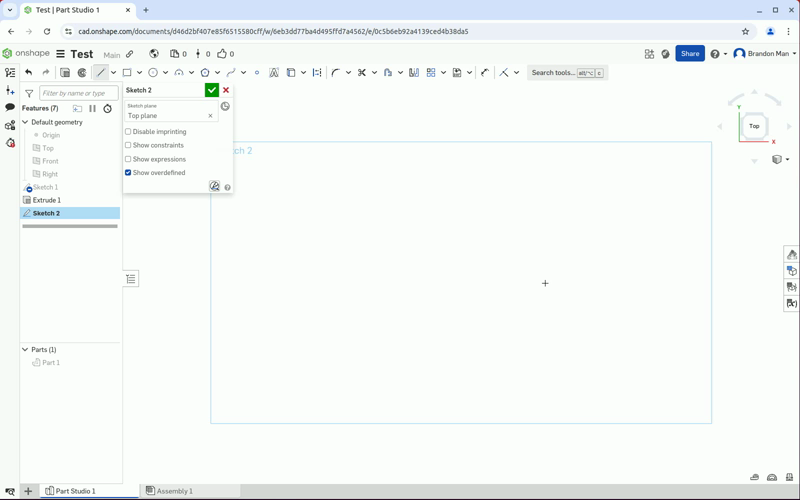
click(545, 282)
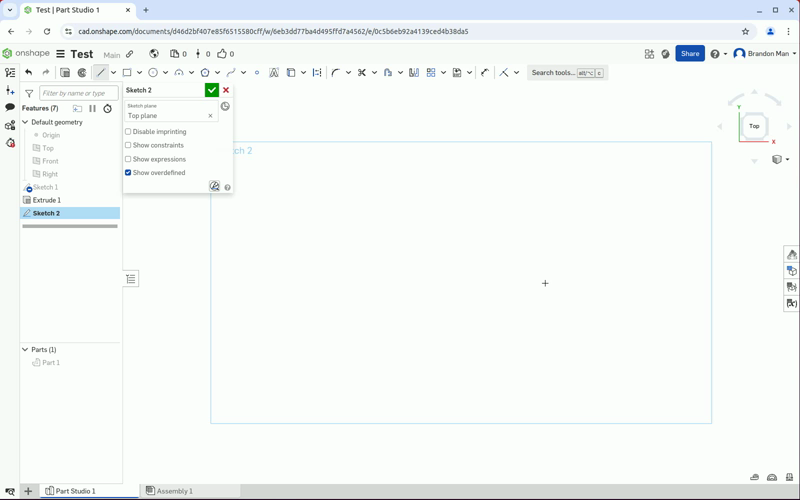
key_up(shift)
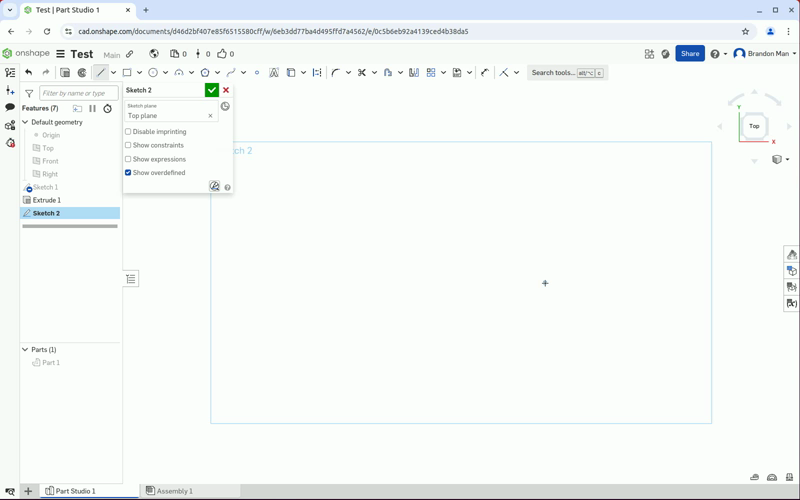
key_down(shift)
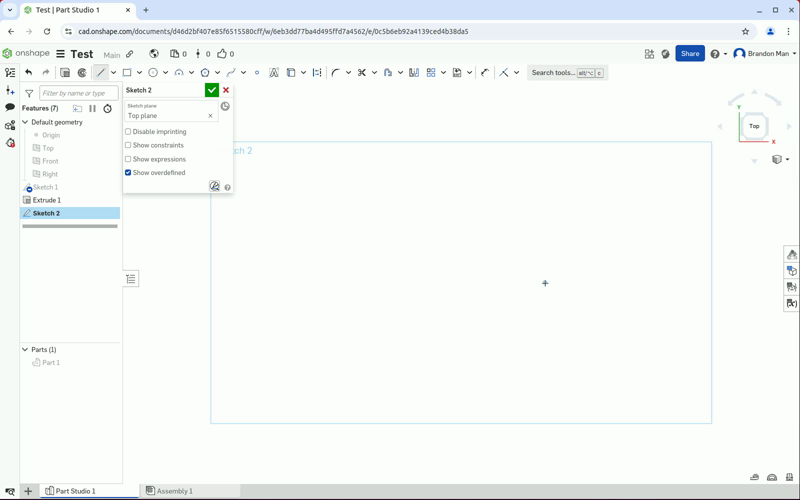
mouse_move(575, 282)
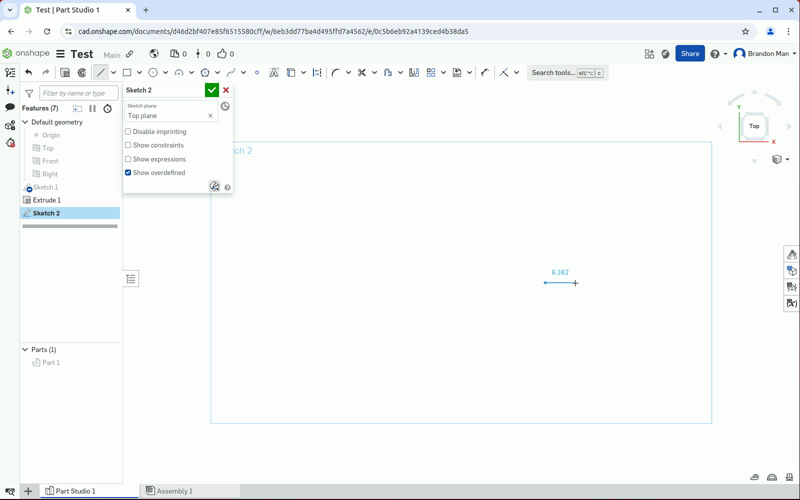
mouse_move(574, 282)
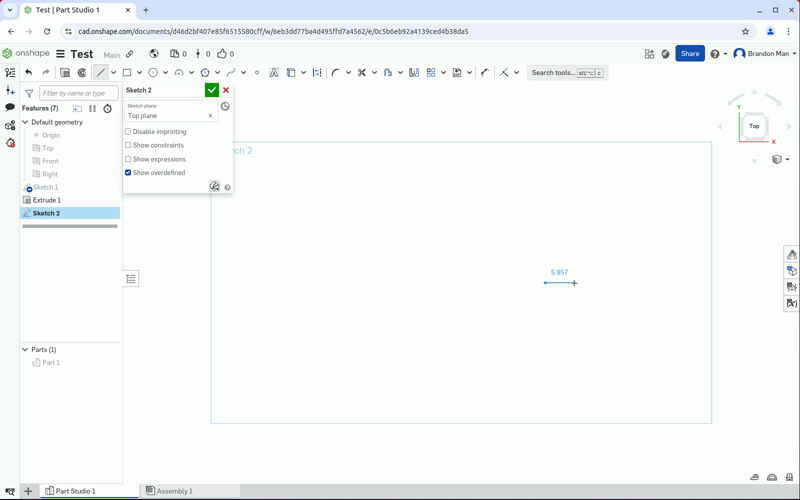
click(574, 282)
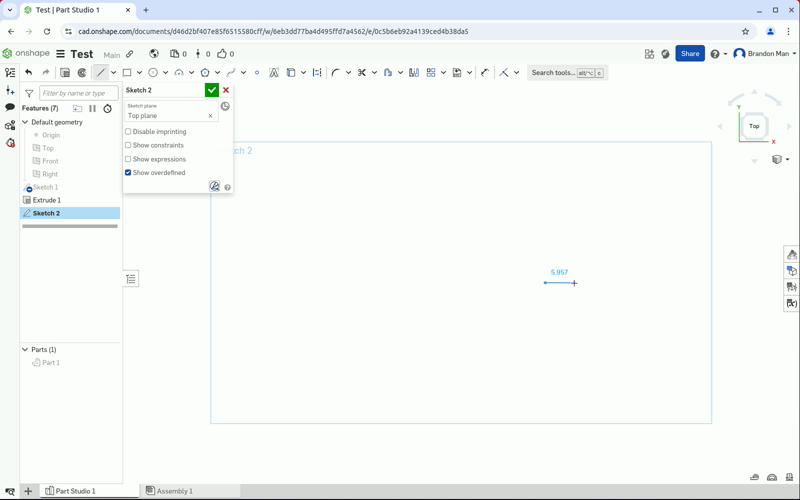
key_up(shift)
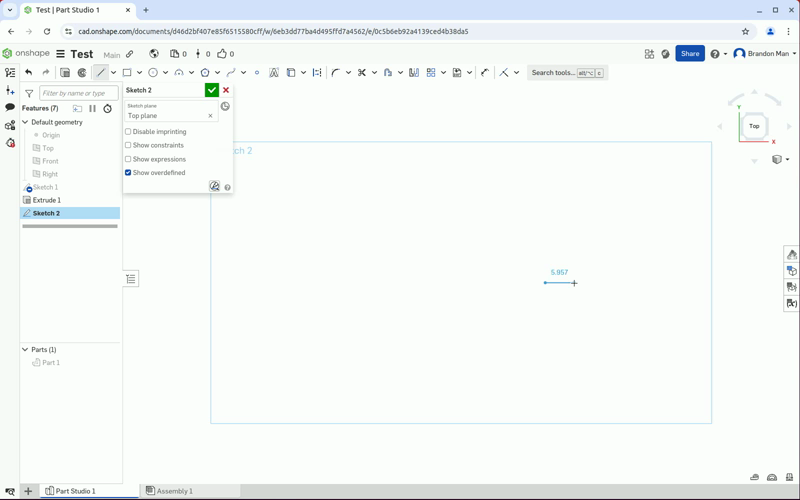
key_down(shift)
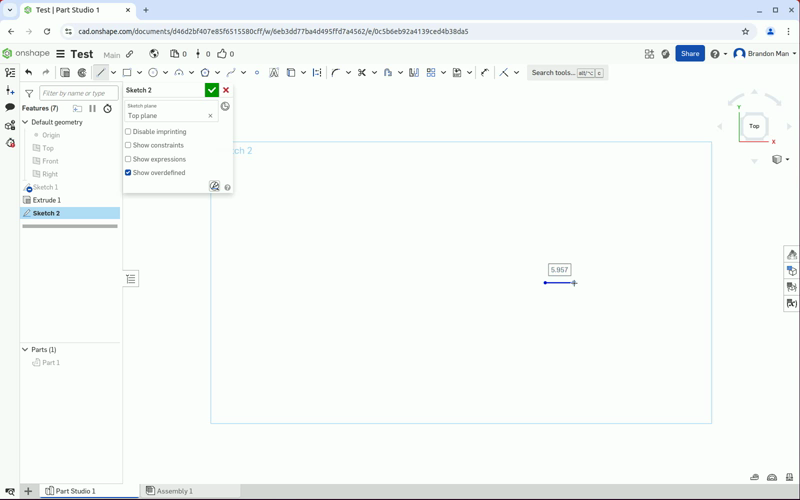
mouse_move(589, 282)
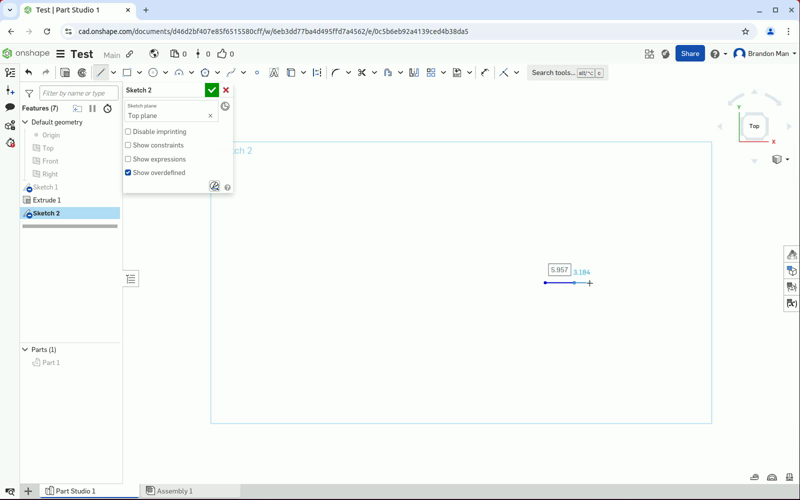
mouse_move(574, 253)
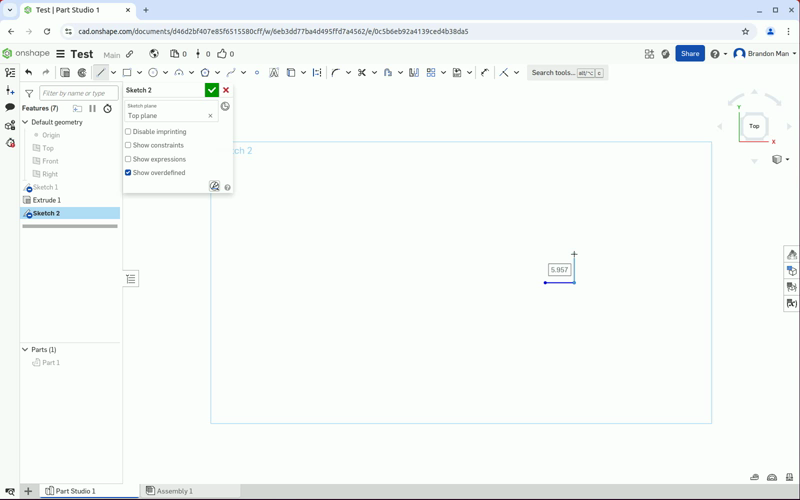
click(574, 253)
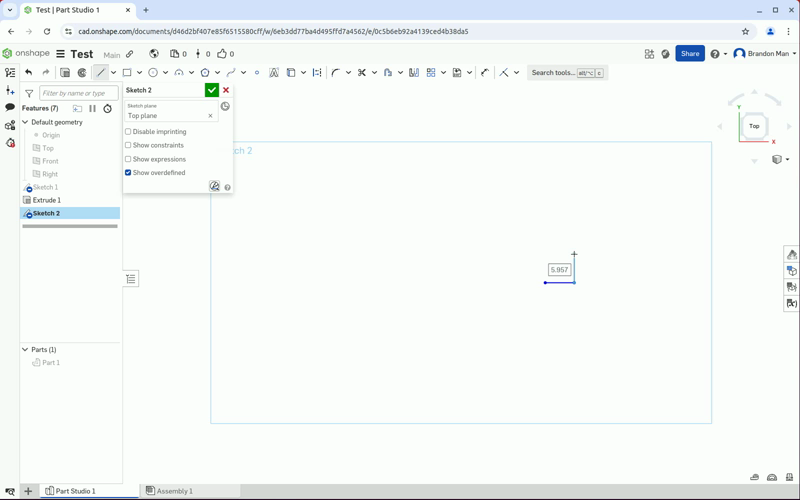
key_up(shift)
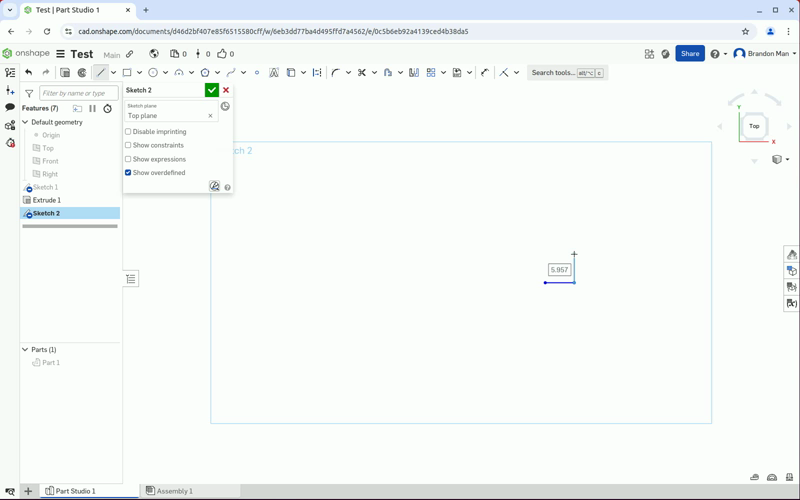
key_down(shift)
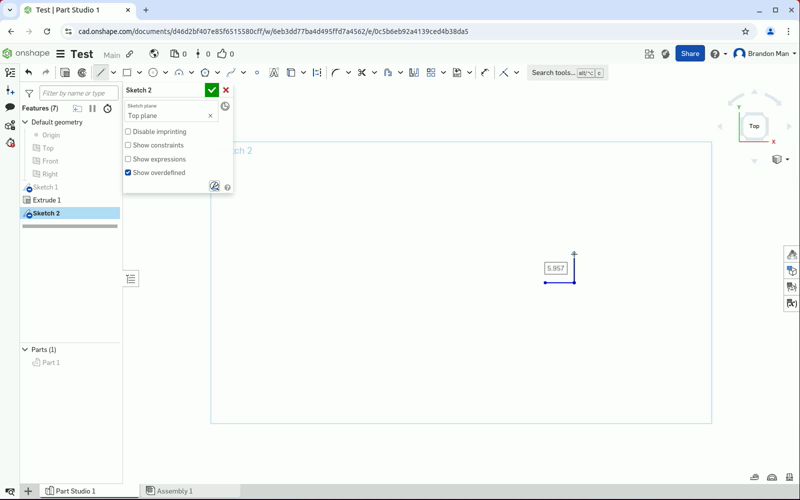
mouse_move(589, 253)
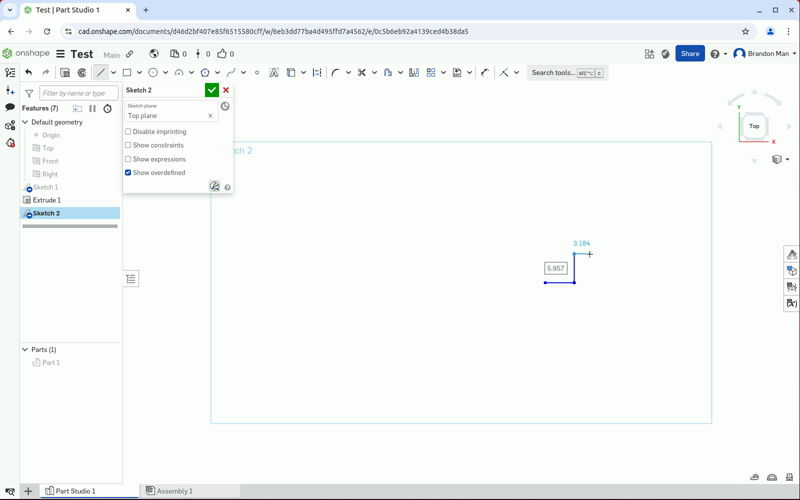
mouse_move(545, 253)
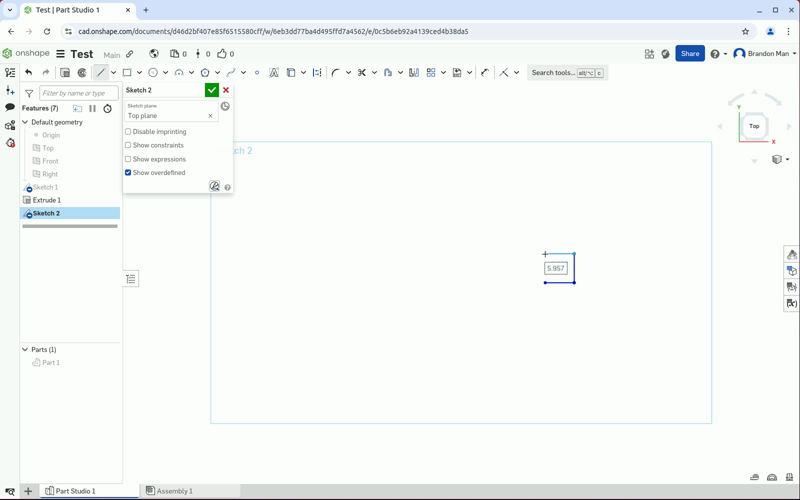
click(545, 253)
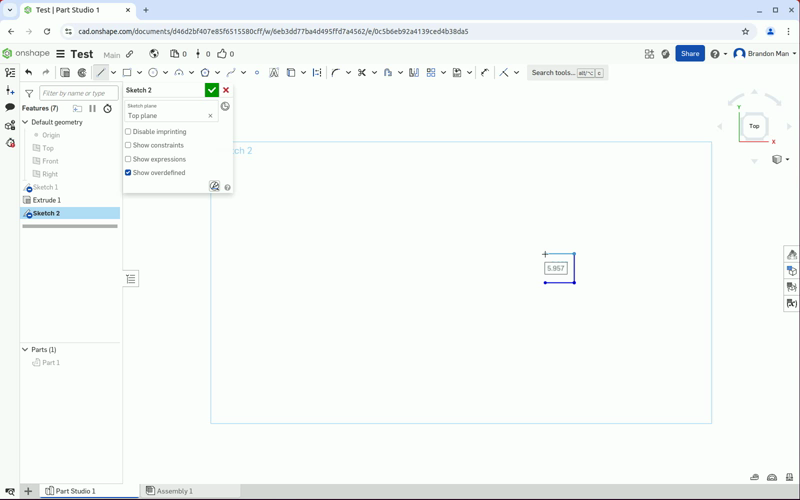
key_up(shift)
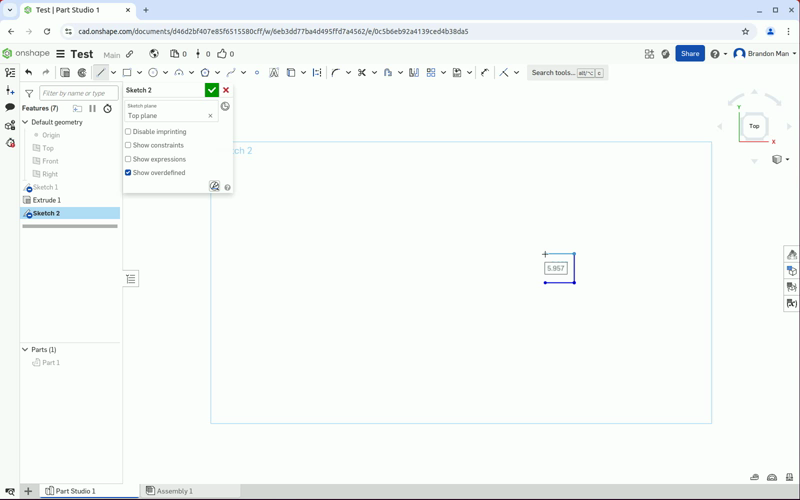
mouse_move(575, 253)
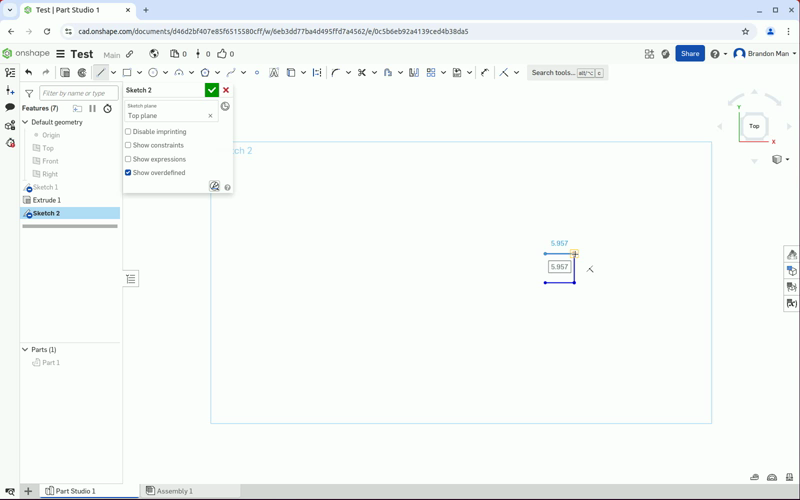
key_down(shift)
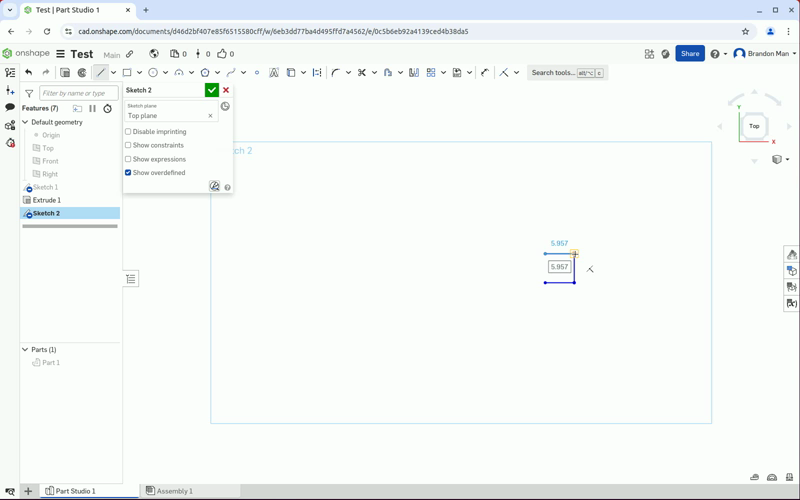
mouse_move(545, 282)
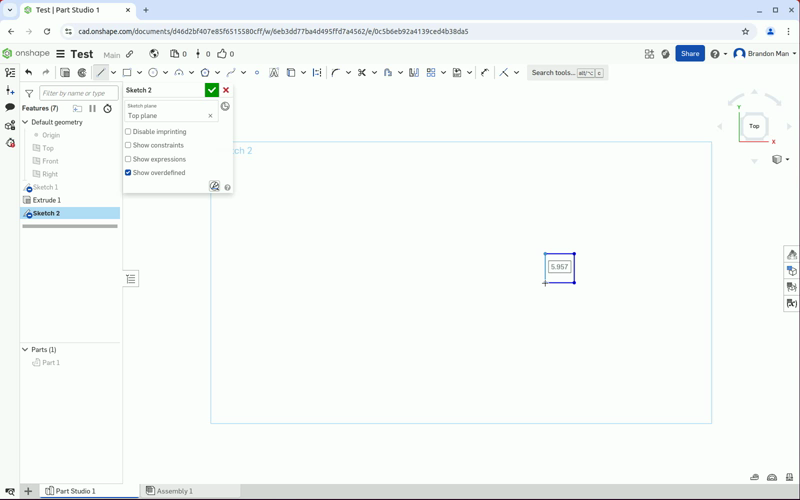
key_up(shift)
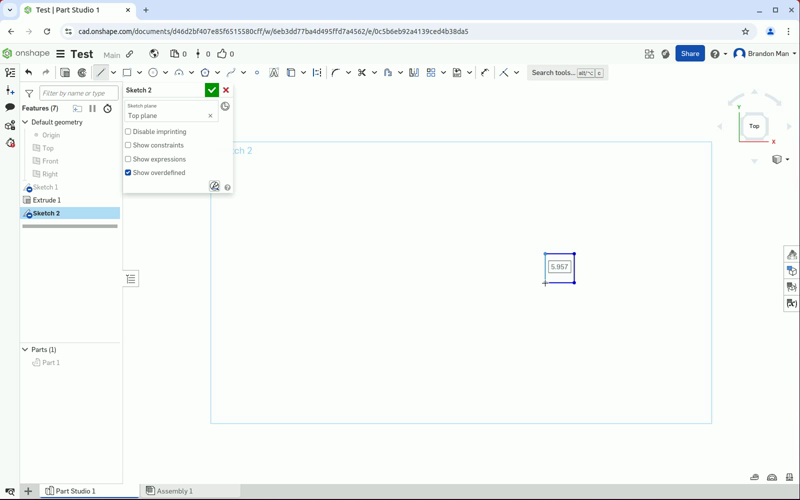
click(545, 282)
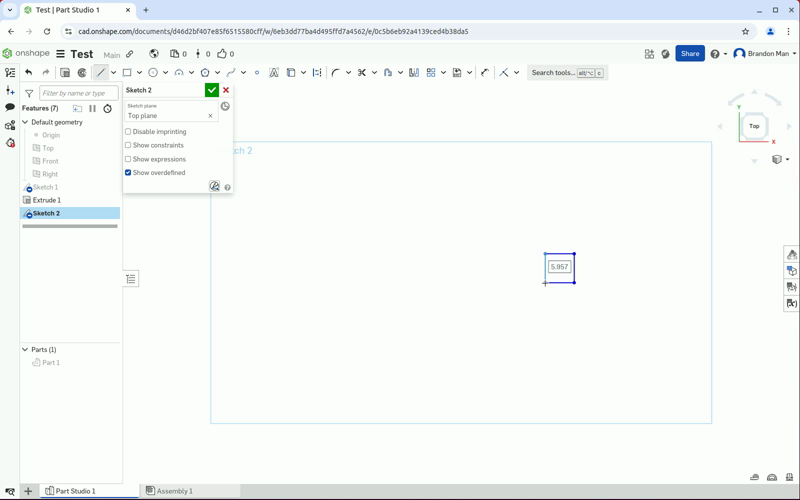
key(esc)
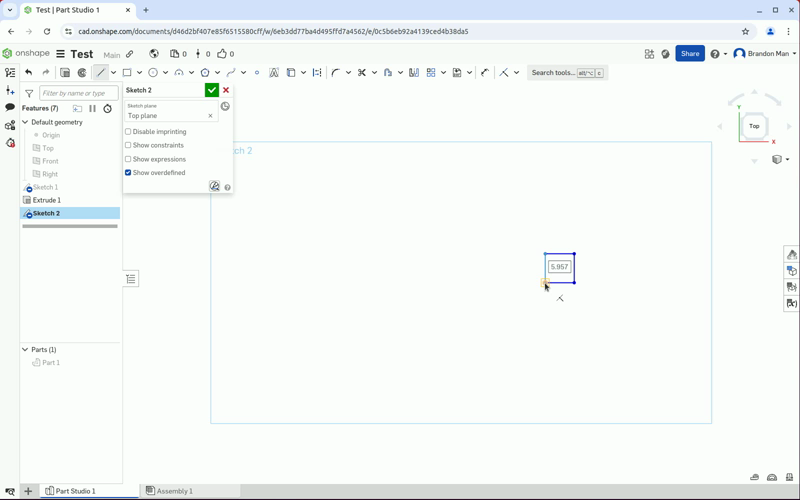
mouse_move(552, 270)
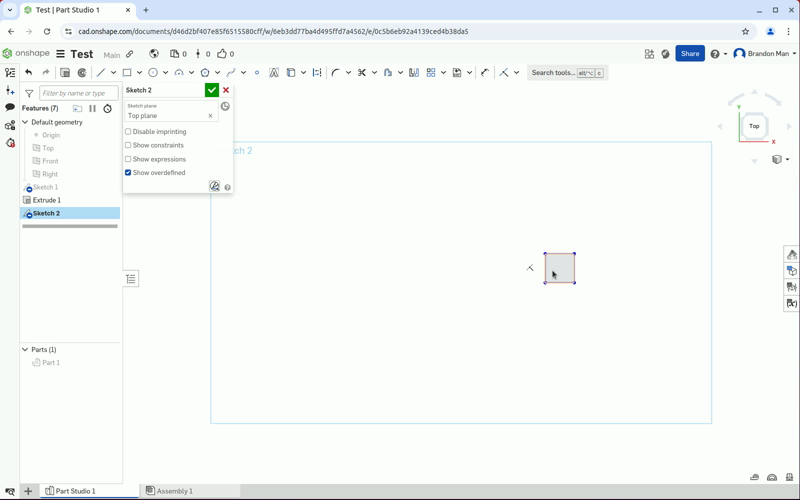
scroll(6)
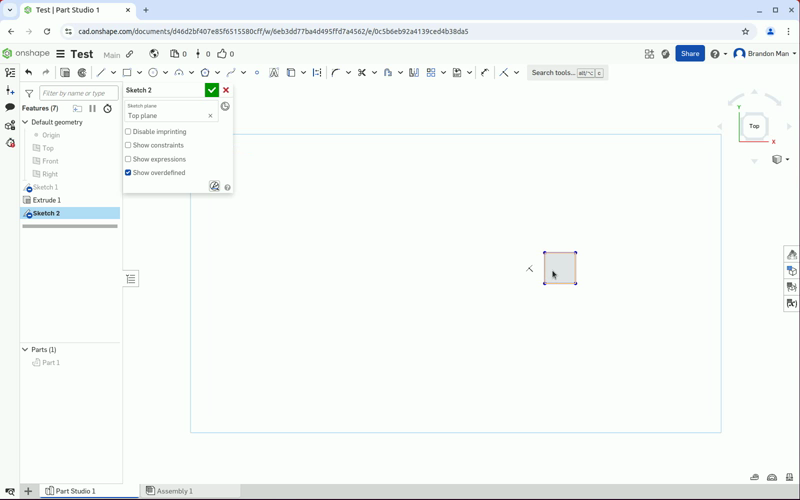
scroll(6)
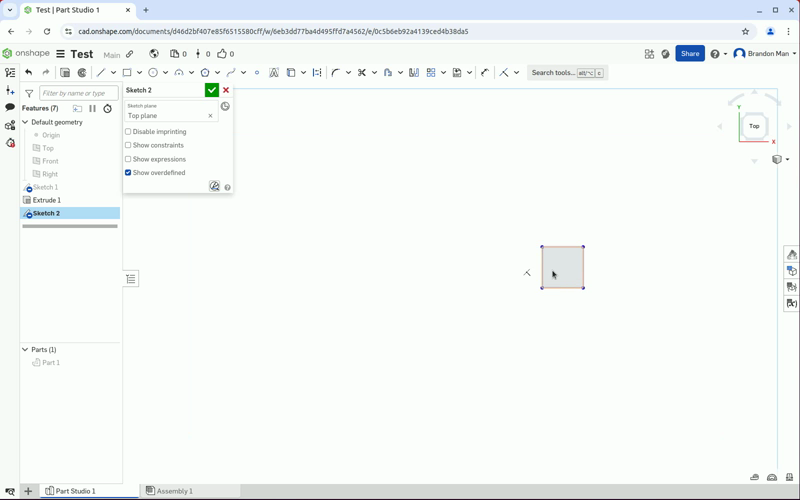
scroll(6)
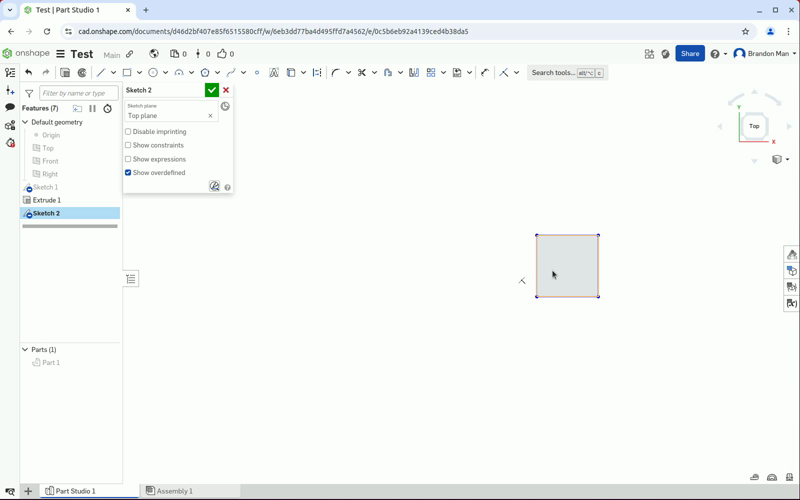
scroll(6)
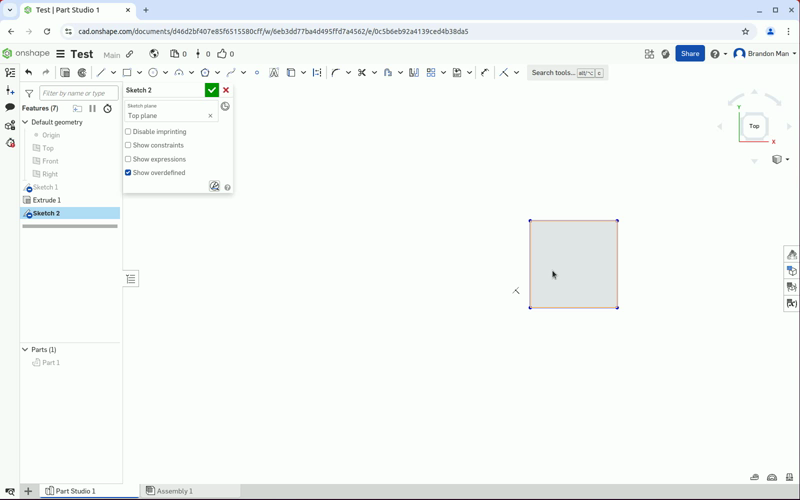
scroll(6)
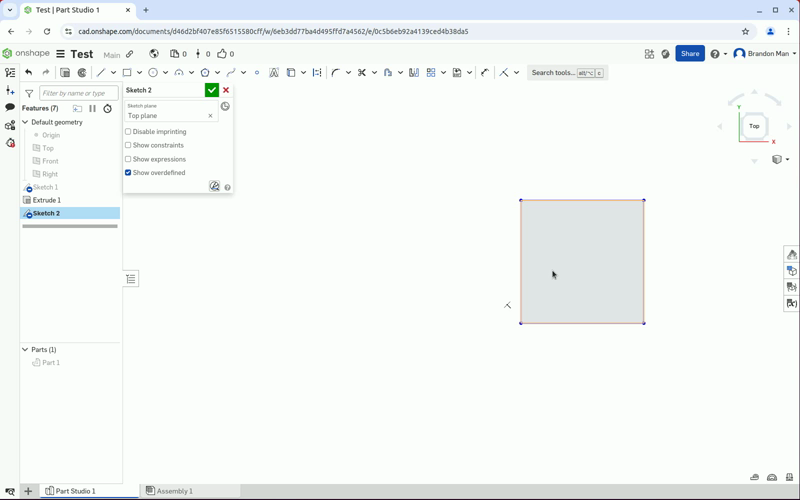
scroll(6)
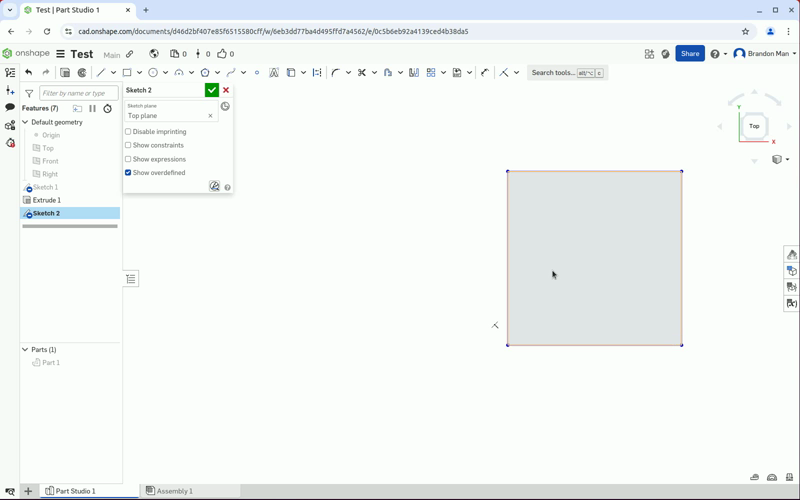
scroll(6)
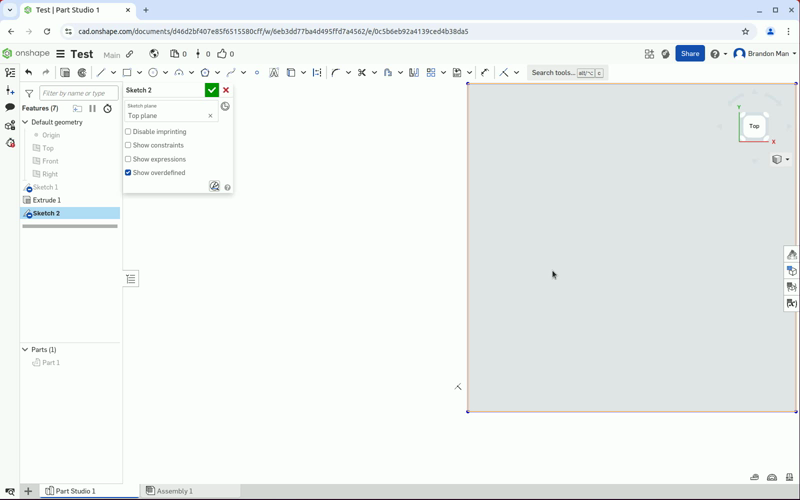
click(552, 270)
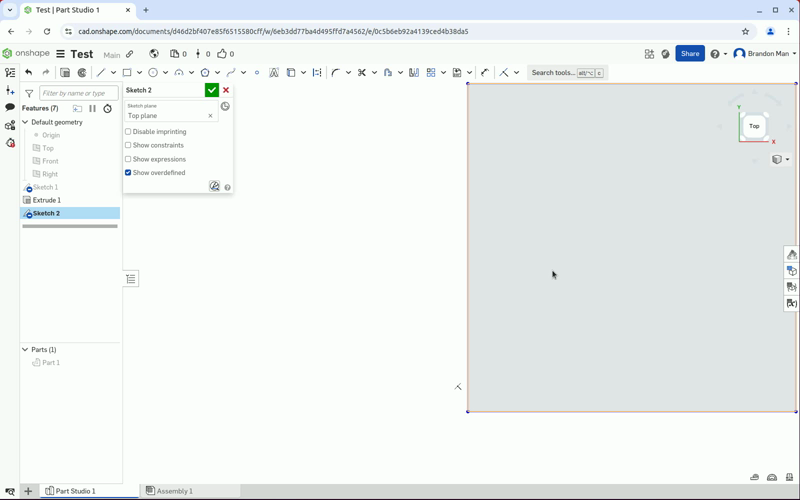
scroll(-6)
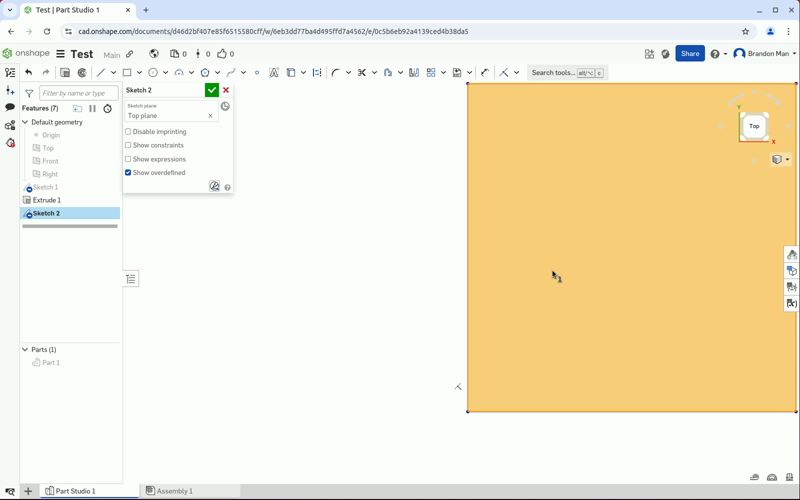
scroll(-6)
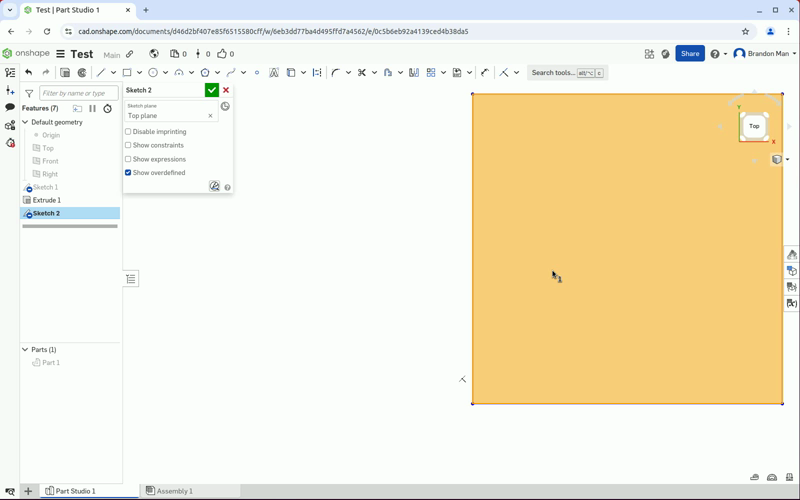
scroll(-6)
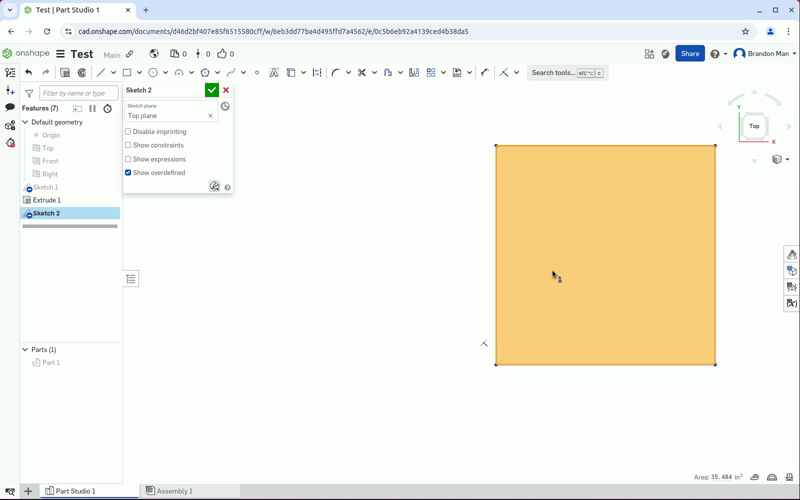
scroll(-6)
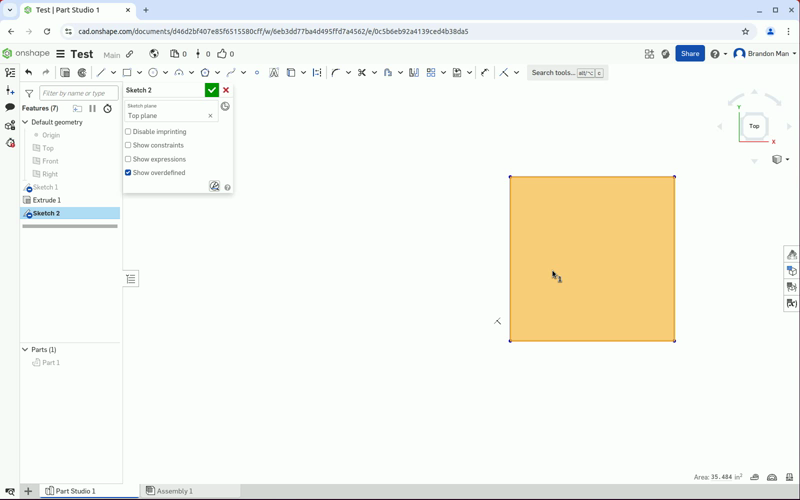
scroll(-6)
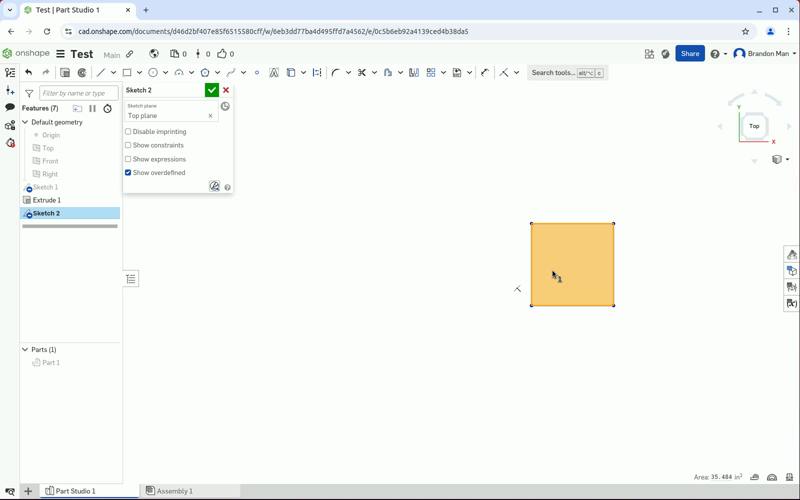
scroll(-6)
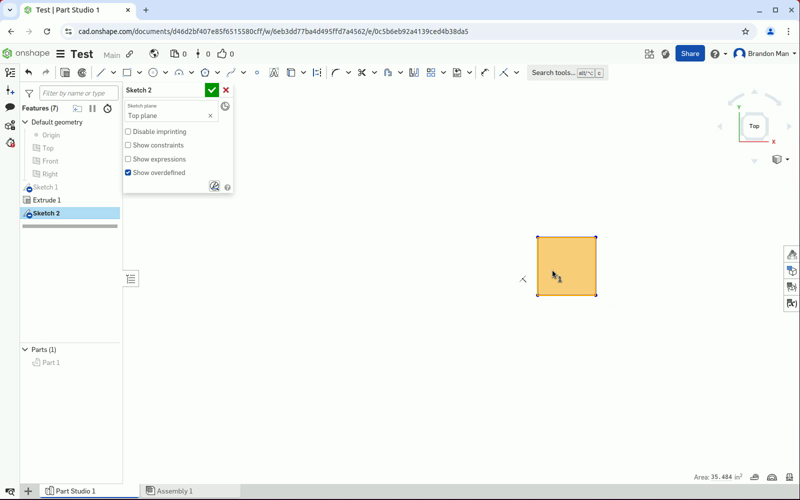
scroll(-6)
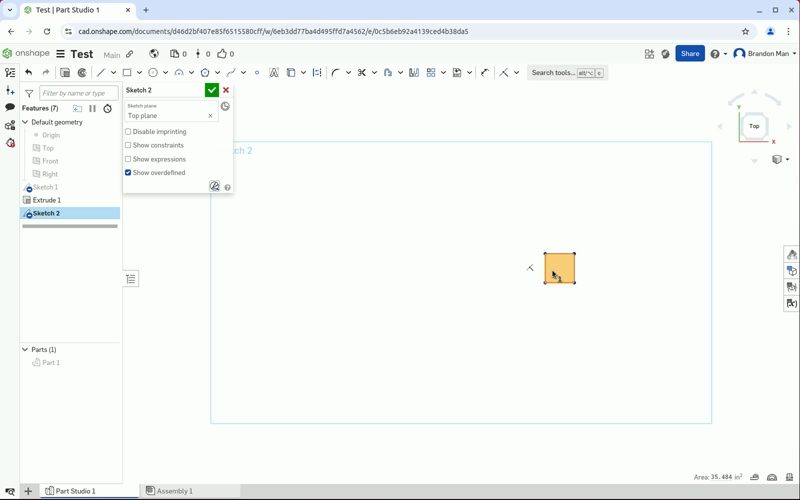
mouse_move(73, 352)
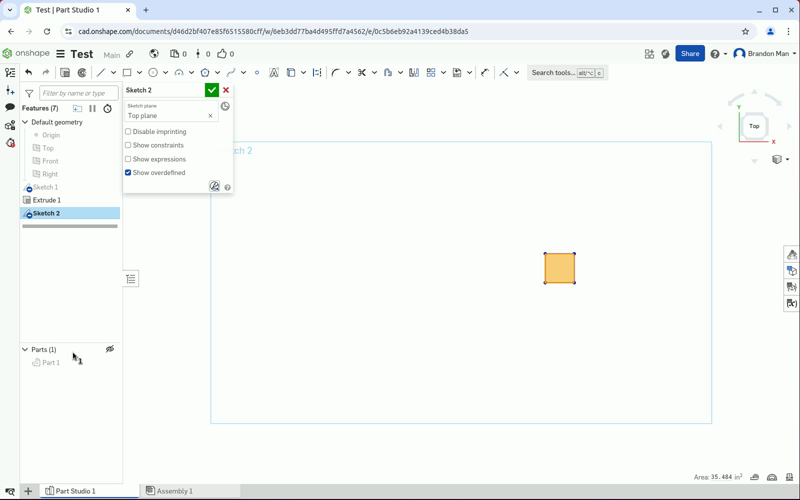
key(shift+y)
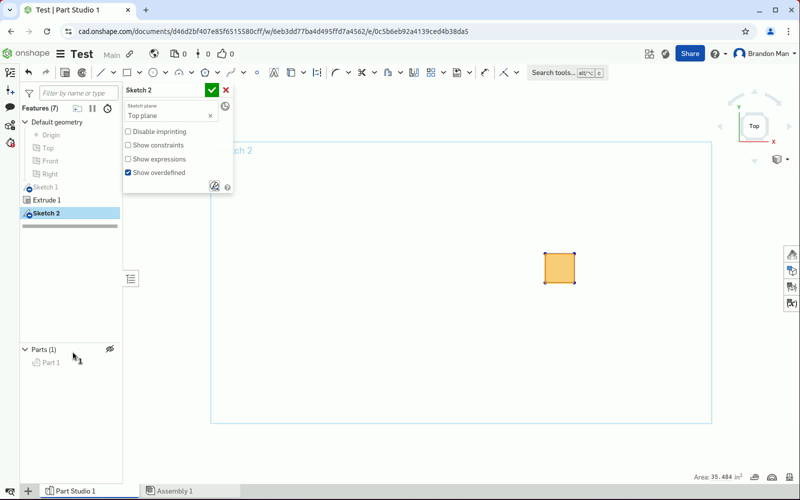
key(shift+e)
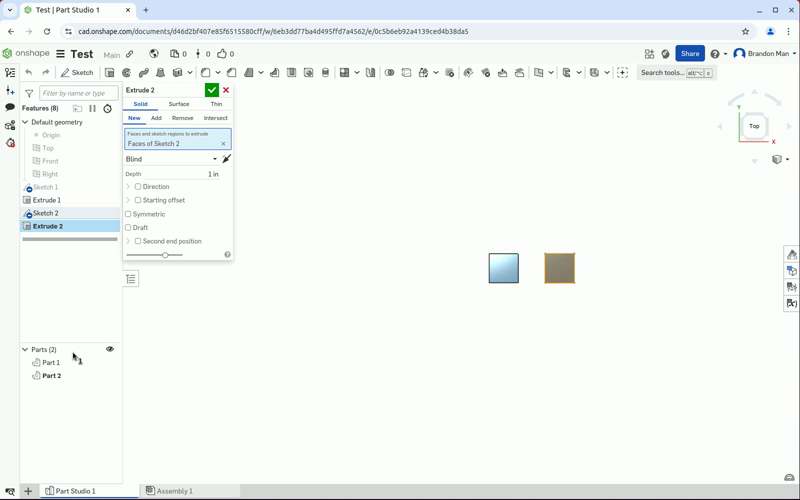
mouse_move(143, 106)
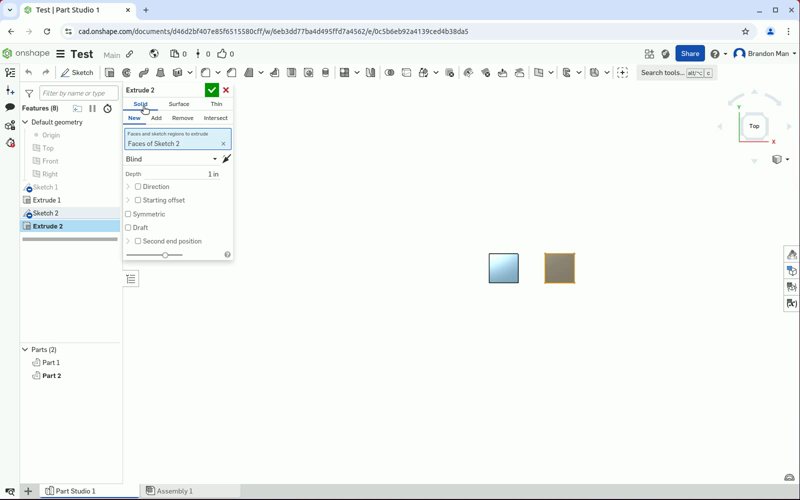
click(143, 106)
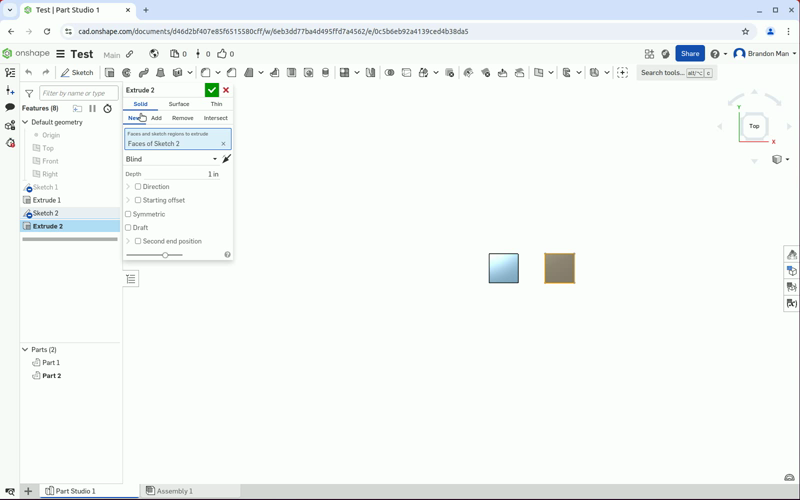
mouse_move(137, 120)
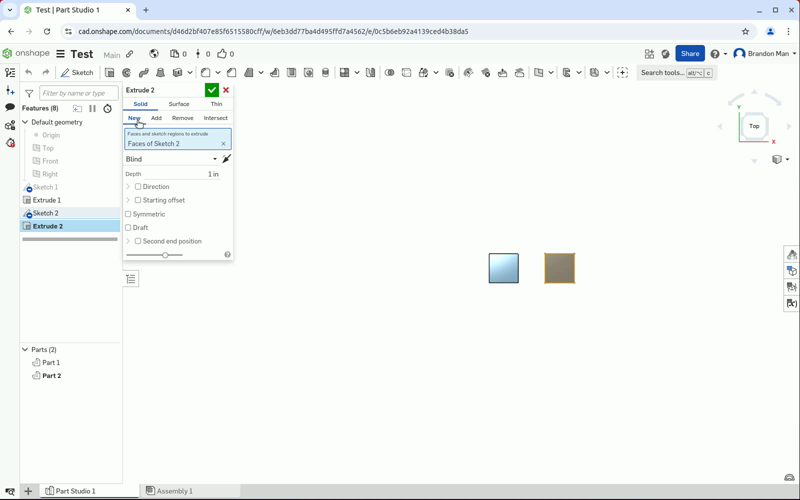
click(137, 120)
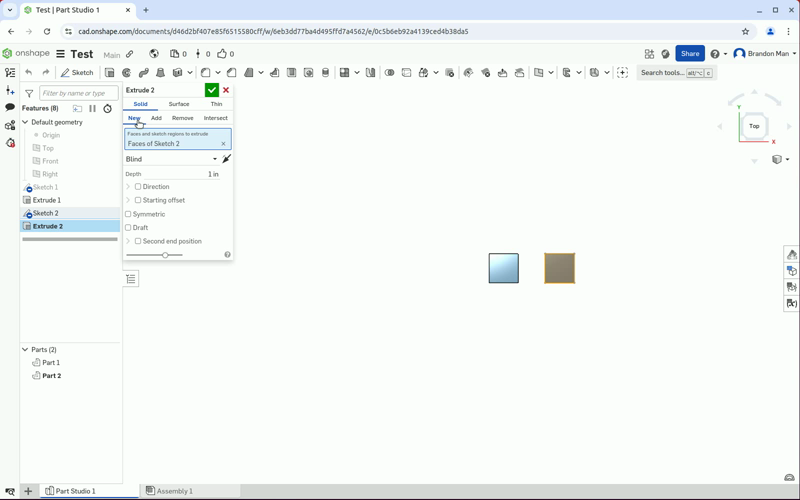
key(tab, 4)
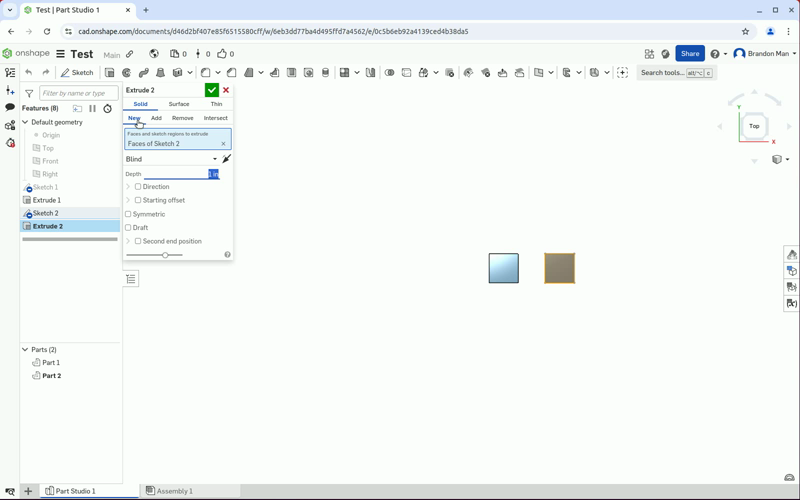
text(5.777)
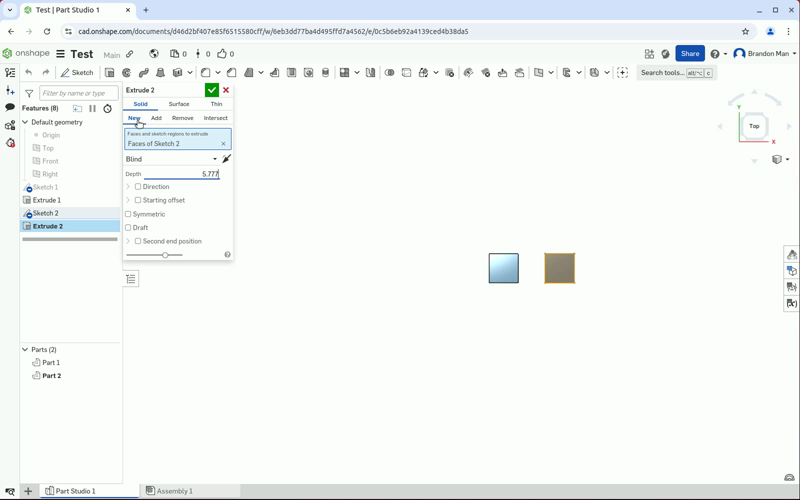
key(enter)
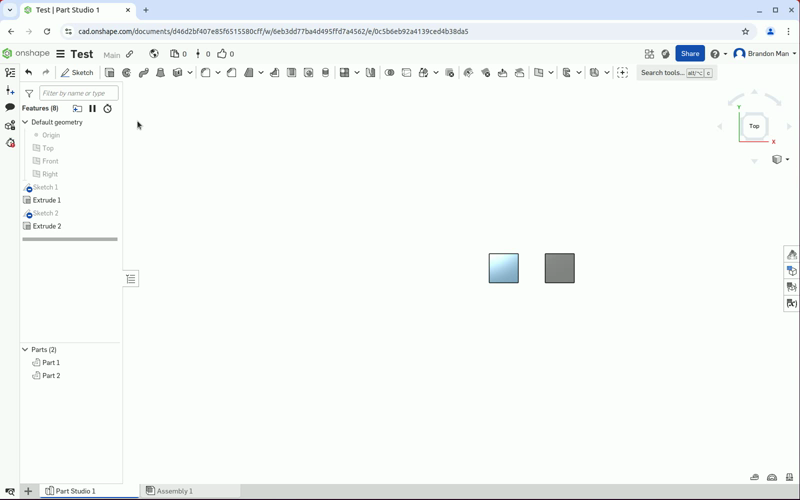
key(shift+h)
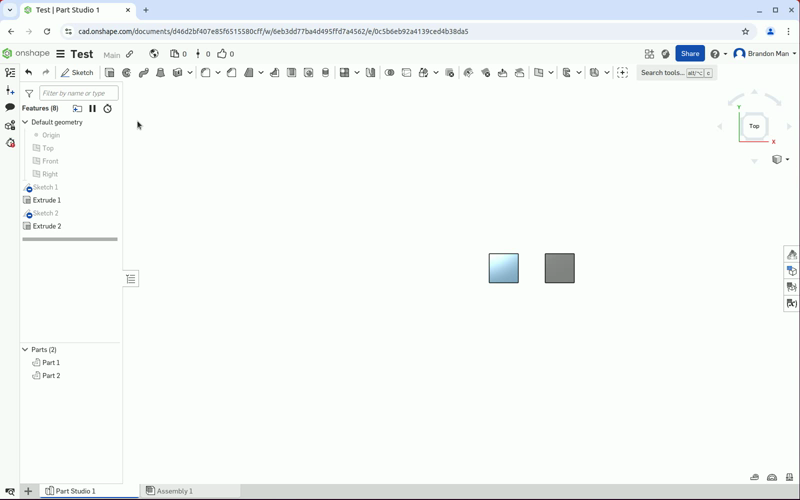
key(shift+h)
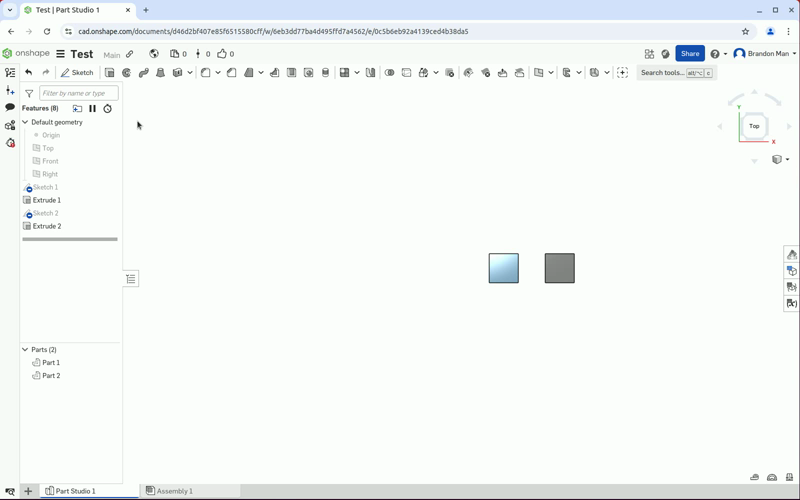
mouse_move(73, 189)
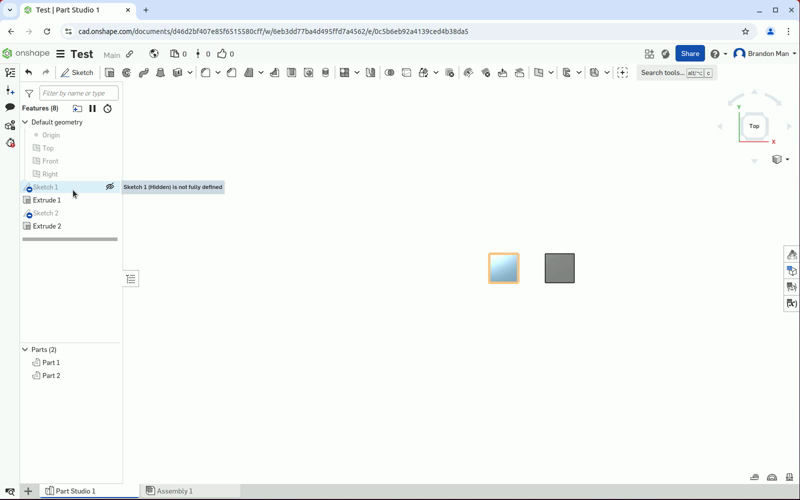
click(73, 189)
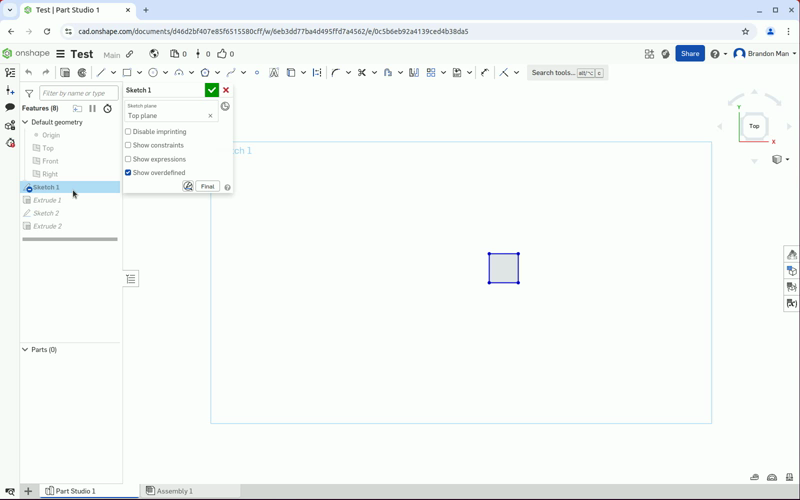
mouse_move(229, 92)
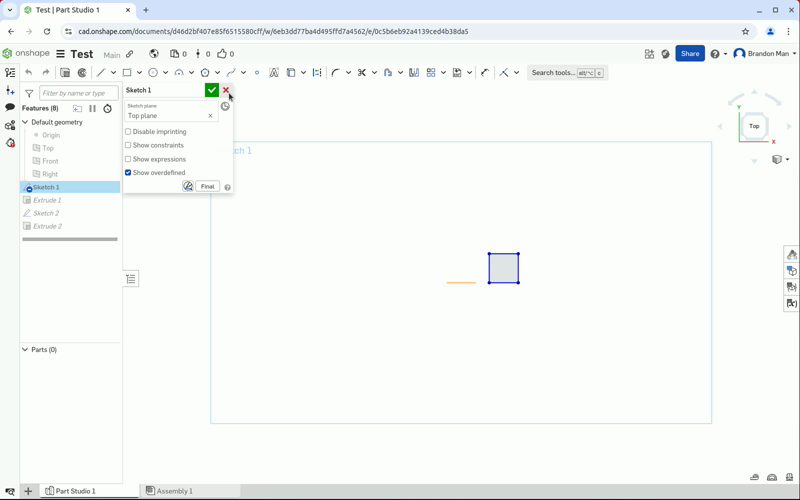
click(229, 92)
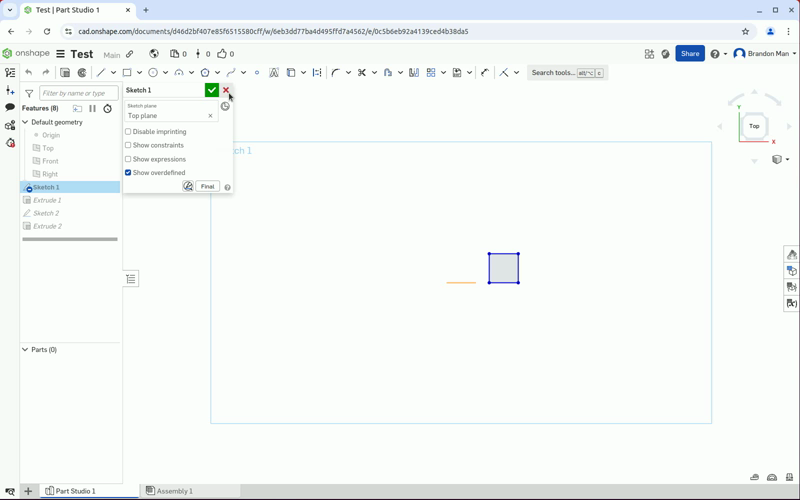
key(shift+s)
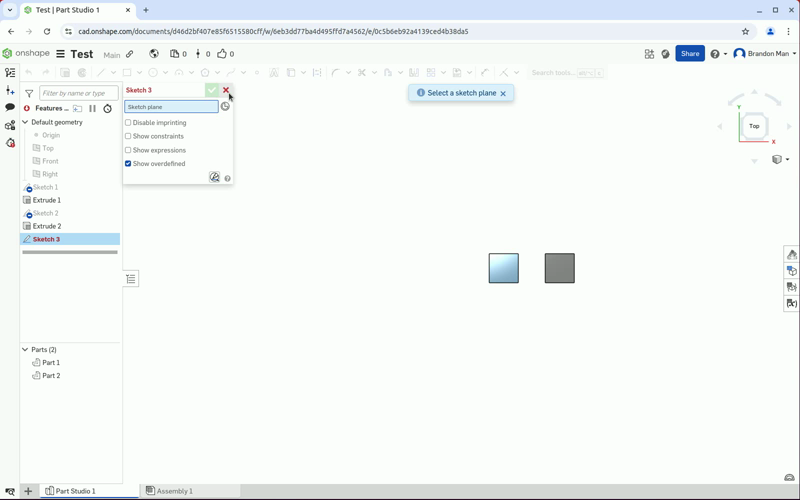
mouse_move(73, 150)
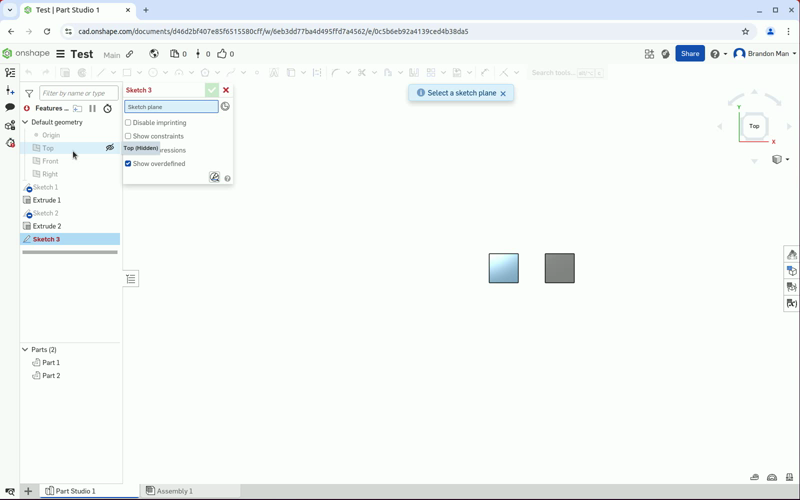
click(73, 150)
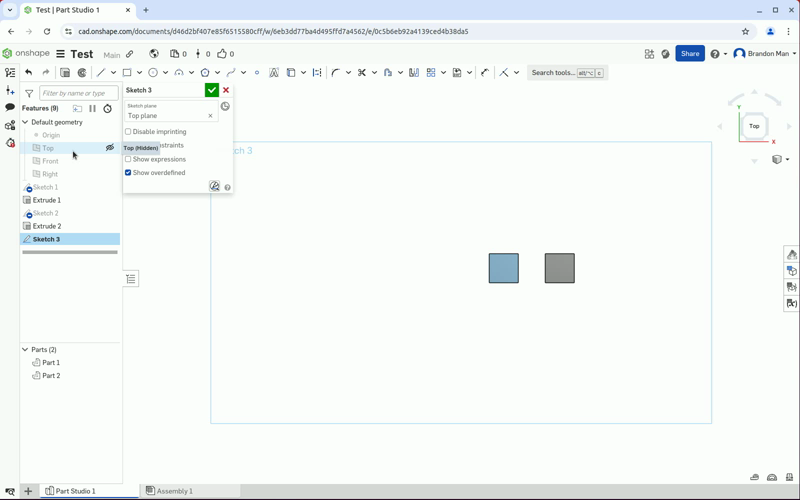
mouse_move(73, 352)
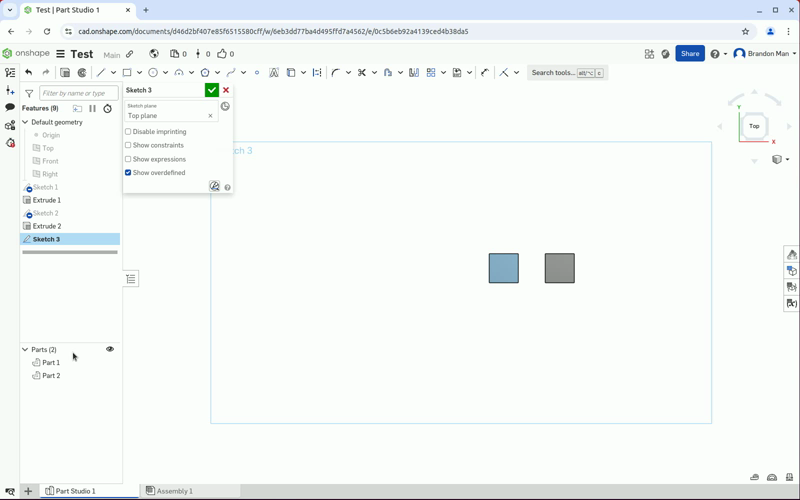
key(y)
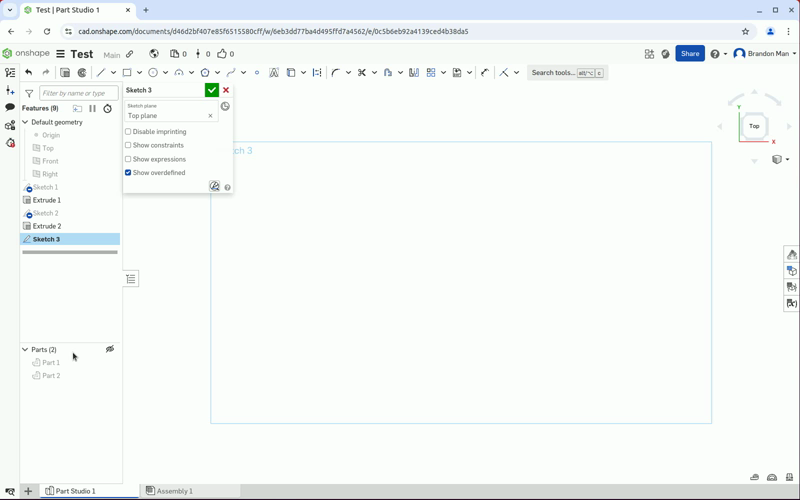
key(l)
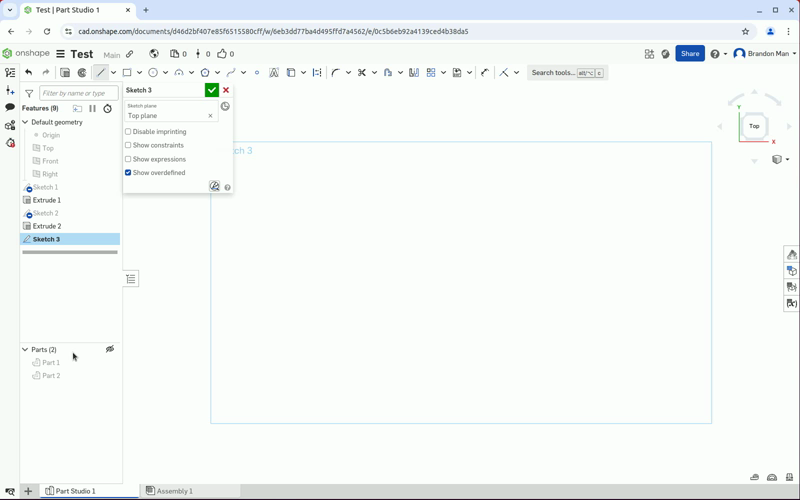
key_down(shift)
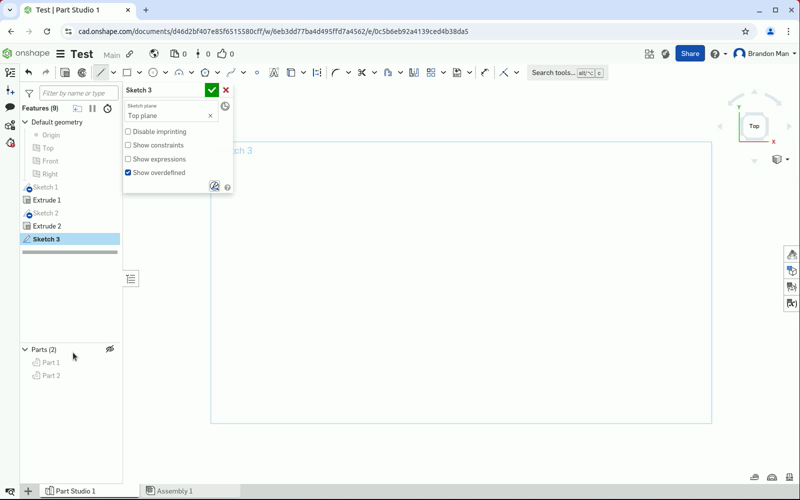
mouse_move(516, 282)
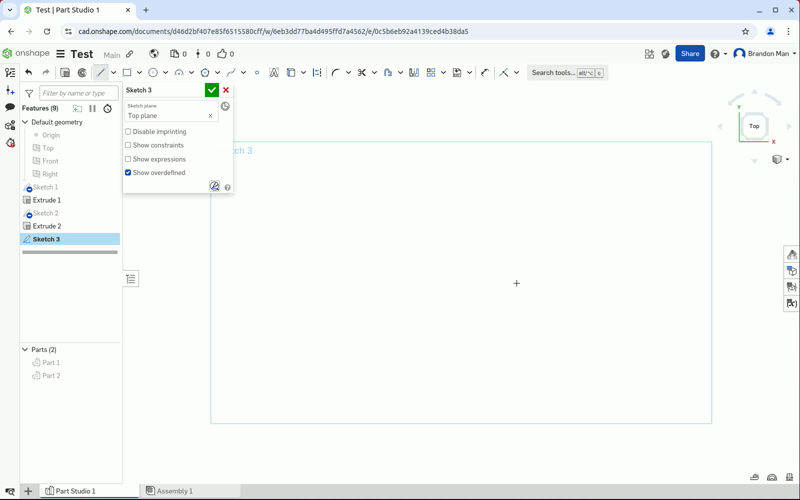
click(516, 282)
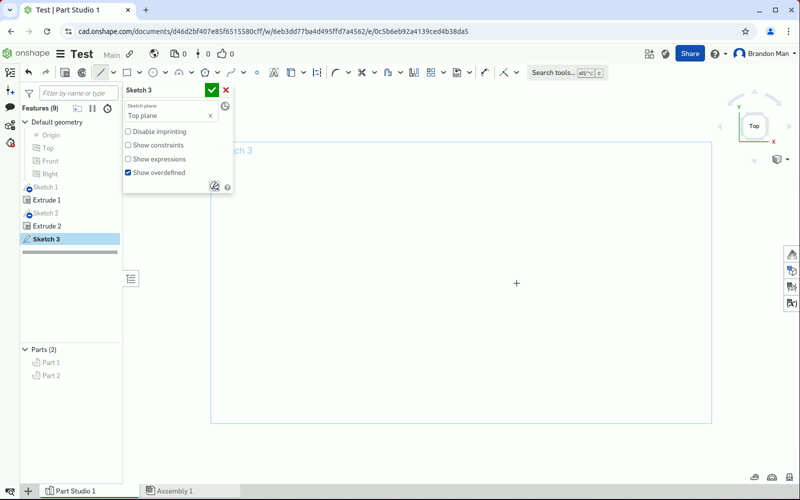
key_up(shift)
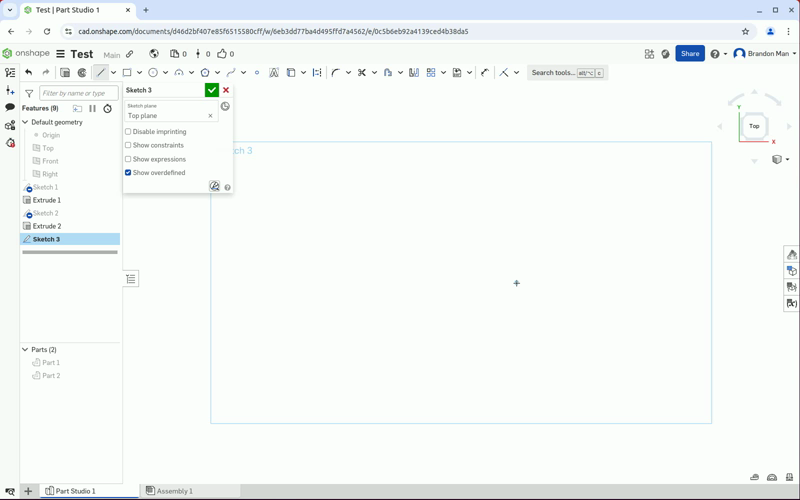
key_down(shift)
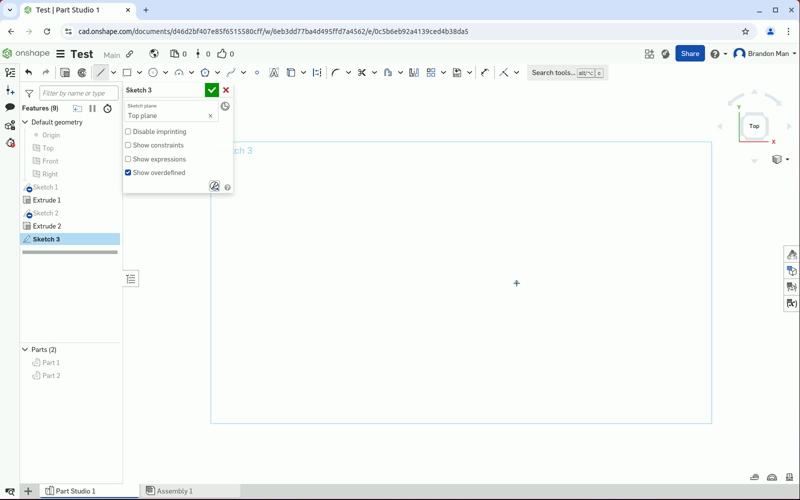
mouse_move(546, 282)
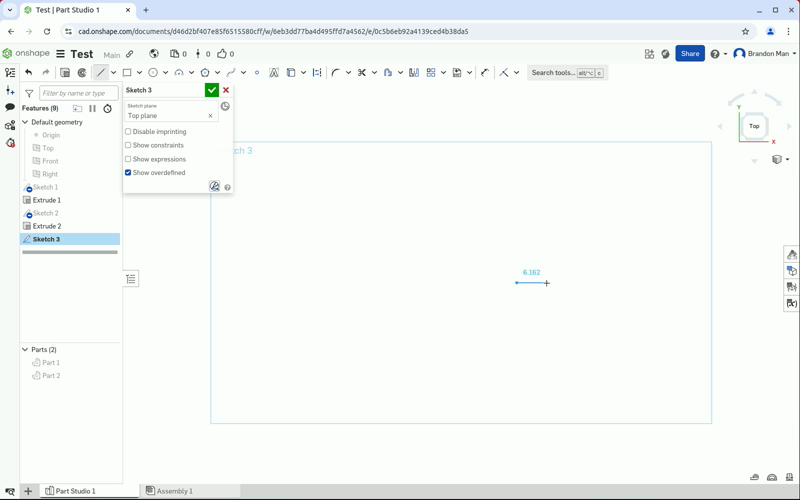
mouse_move(546, 282)
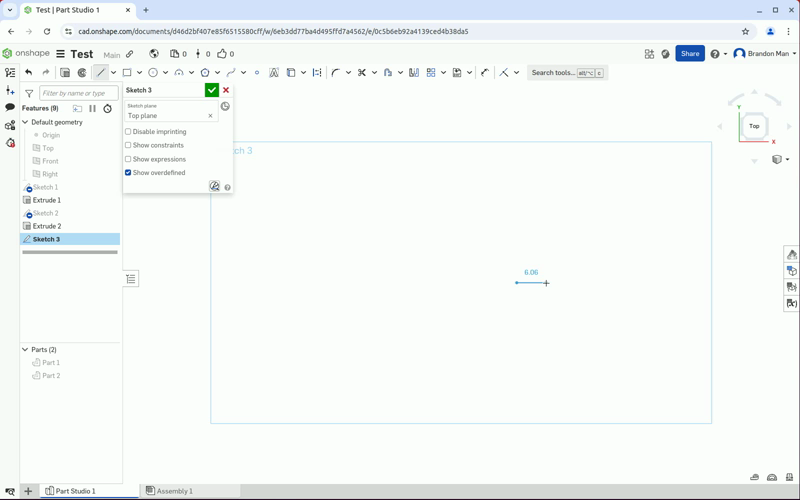
click(546, 282)
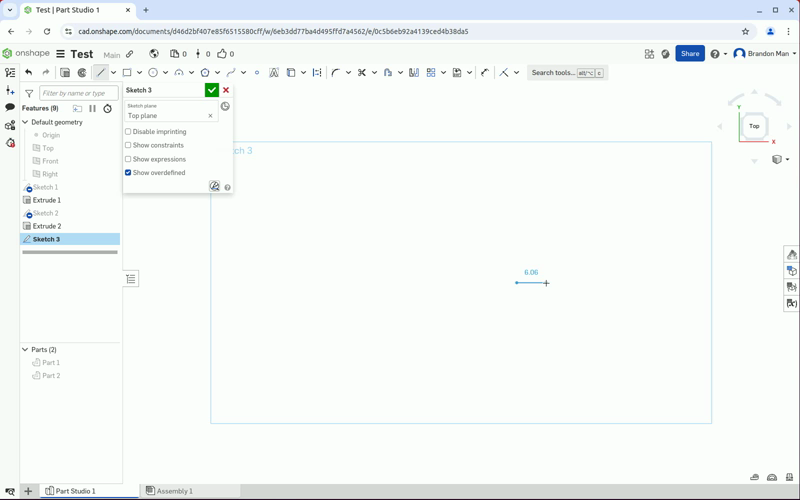
key_up(shift)
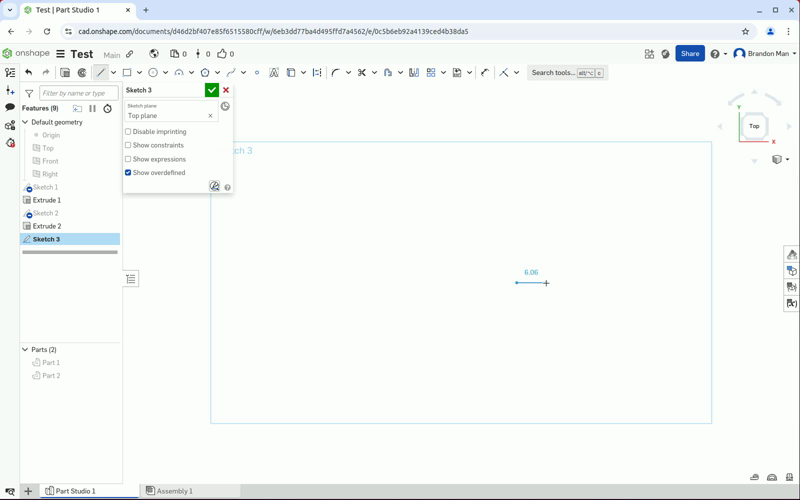
key_down(shift)
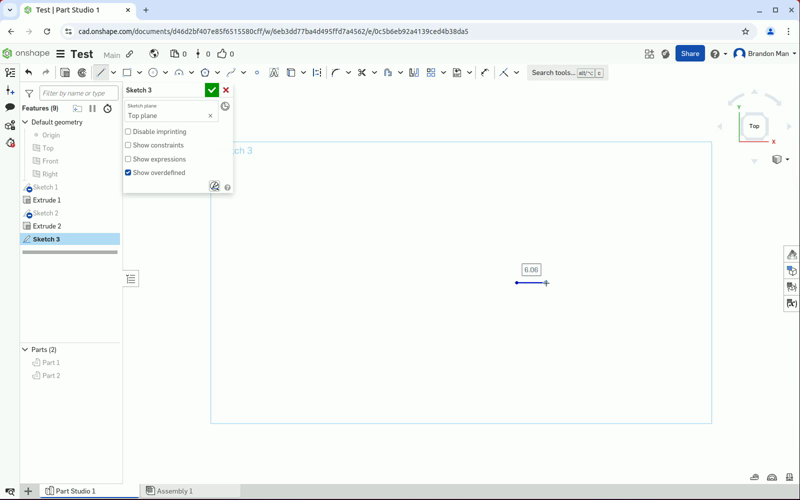
mouse_move(576, 282)
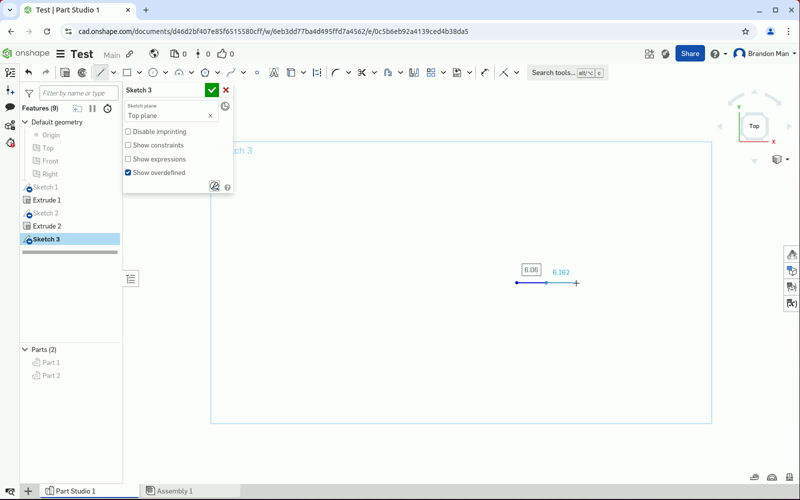
mouse_move(546, 253)
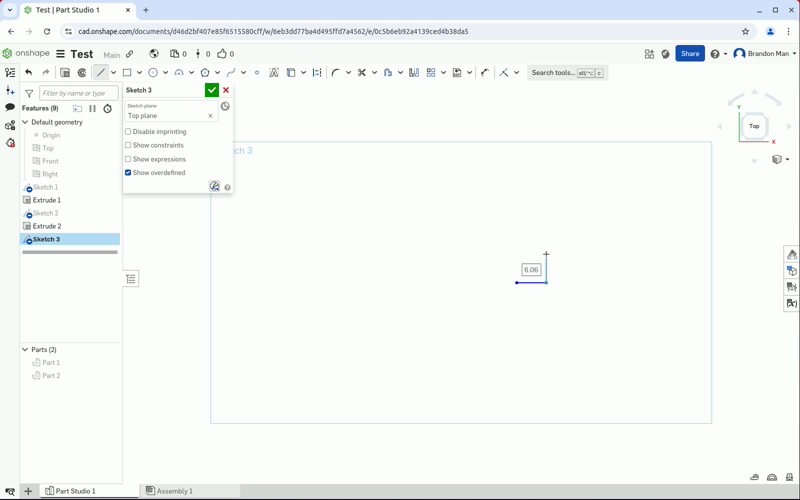
click(546, 253)
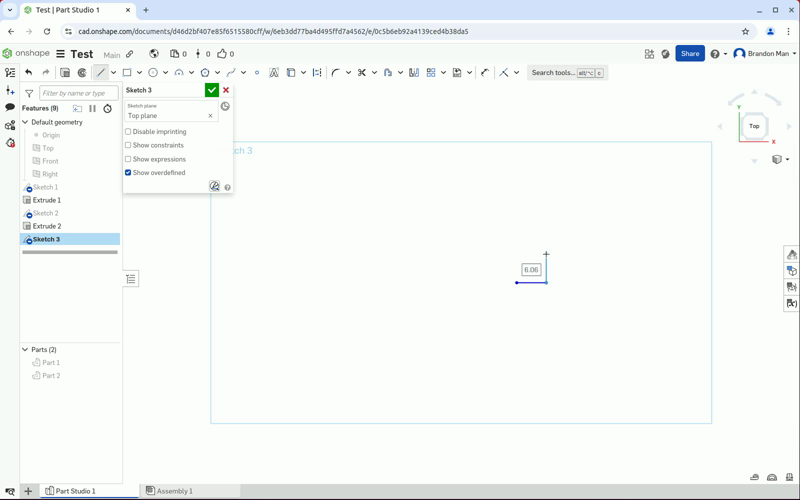
key_up(shift)
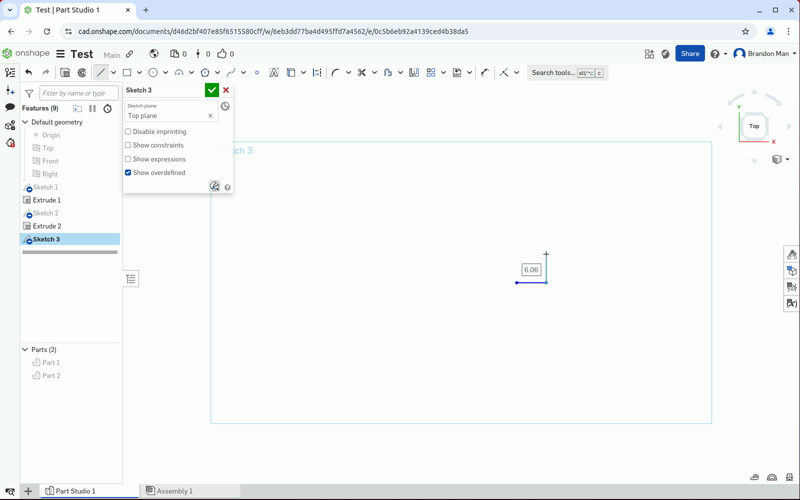
key_down(shift)
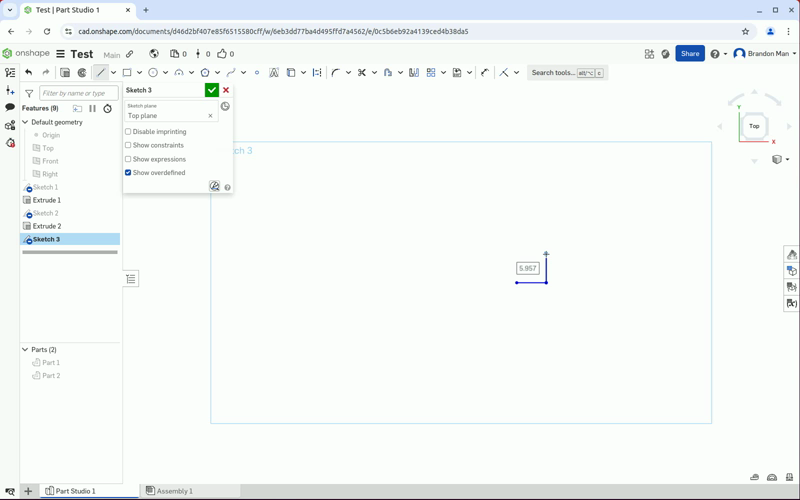
mouse_move(576, 253)
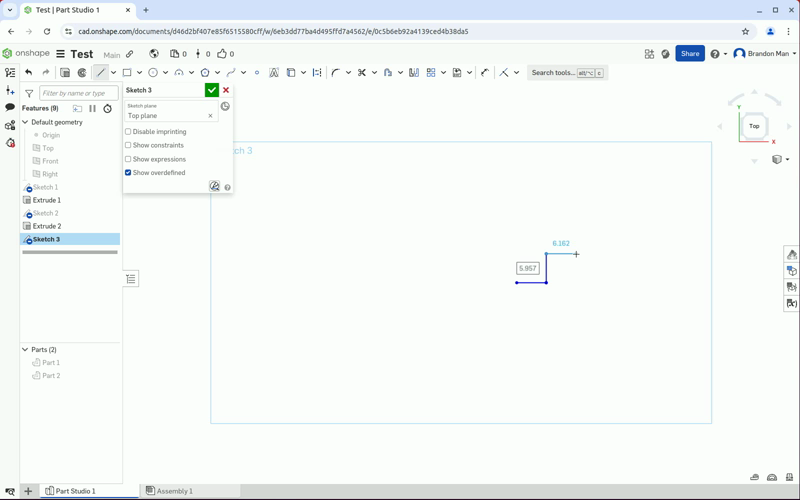
mouse_move(516, 253)
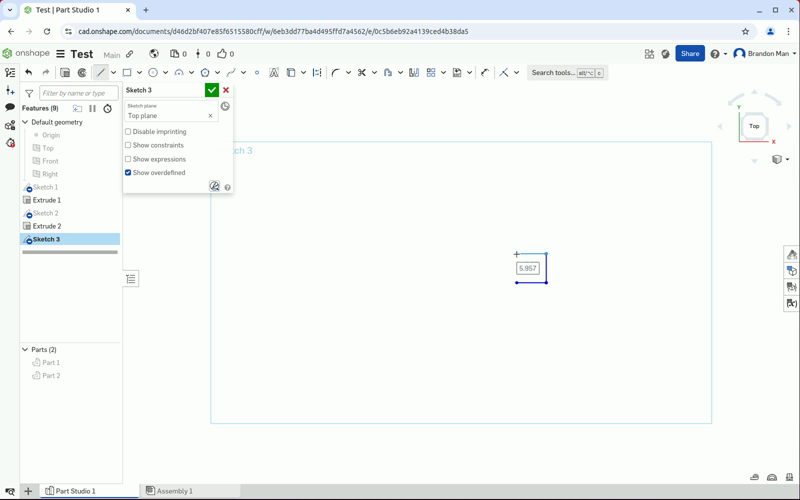
click(516, 253)
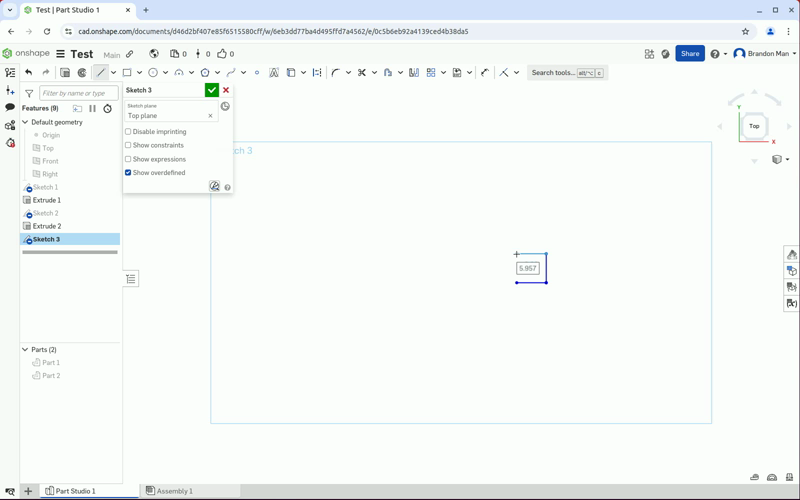
key_up(shift)
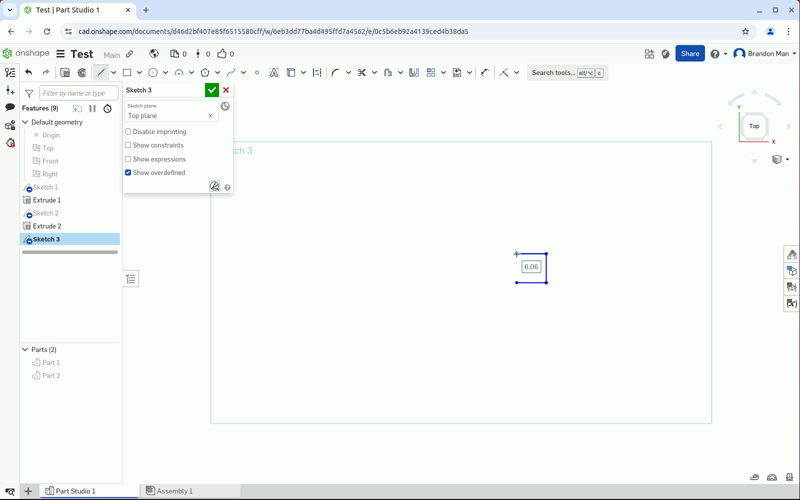
mouse_move(546, 253)
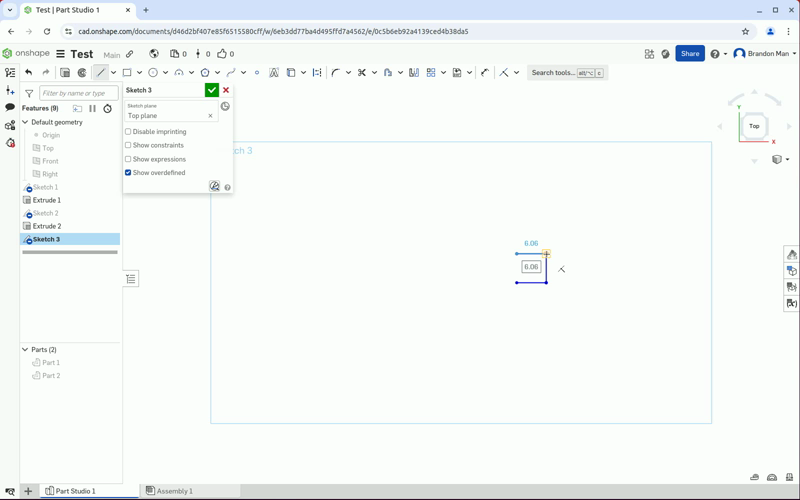
key_down(shift)
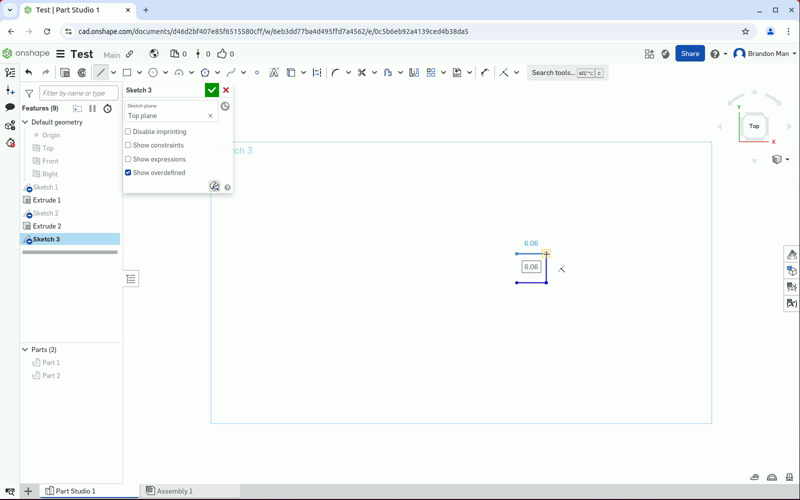
mouse_move(516, 282)
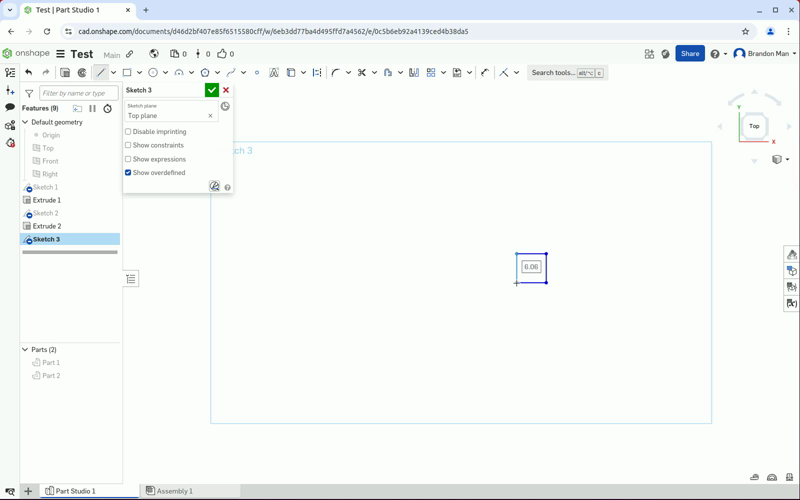
key_up(shift)
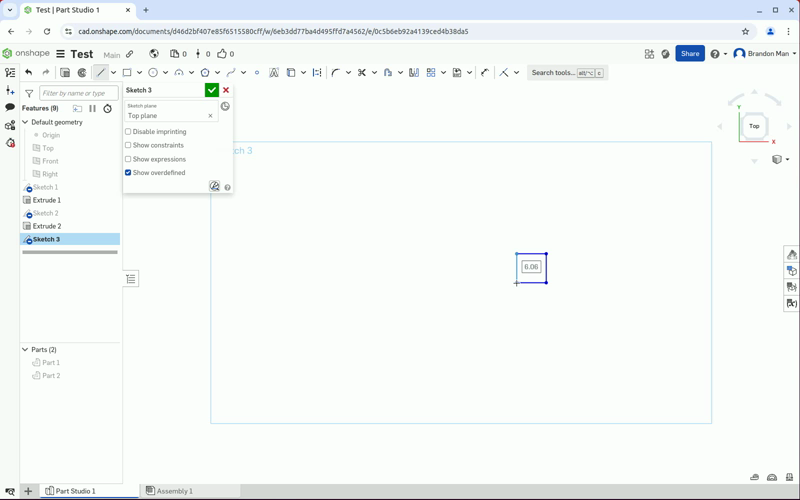
click(516, 282)
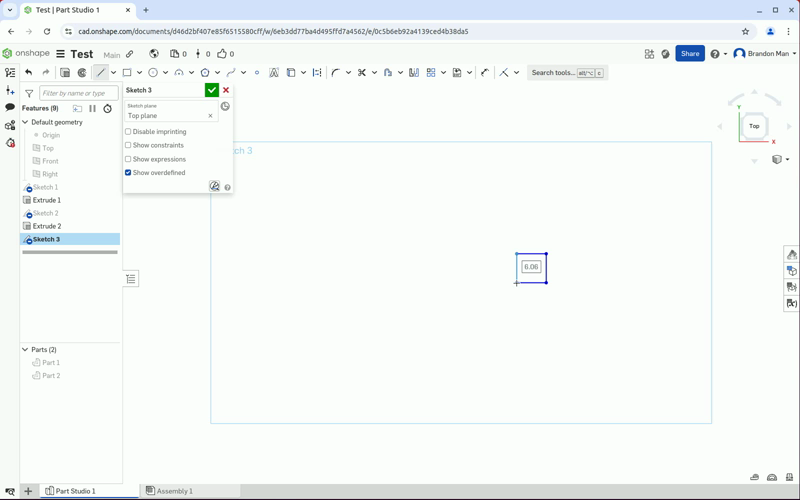
key(esc)
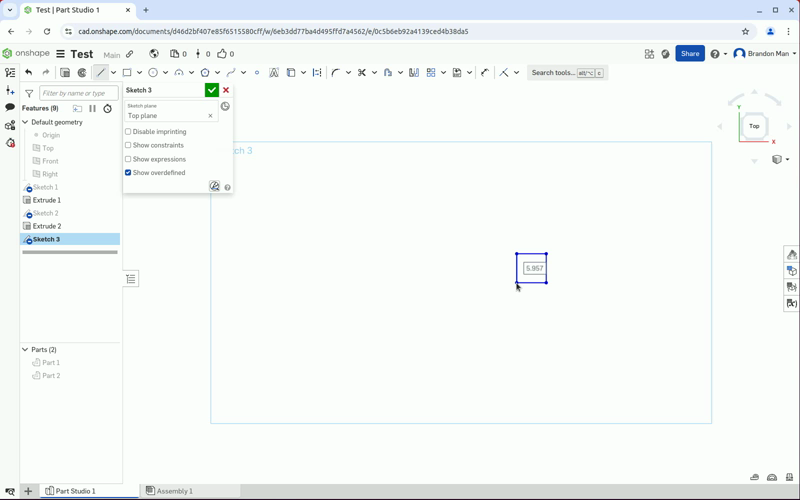
mouse_move(537, 282)
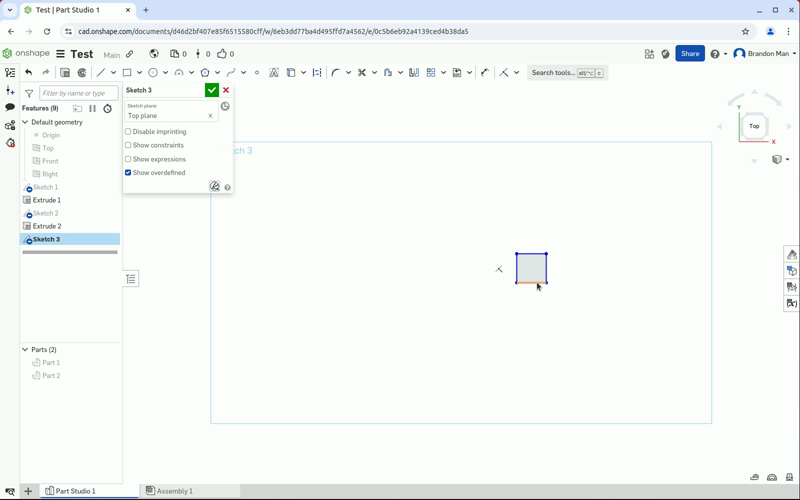
scroll(6)
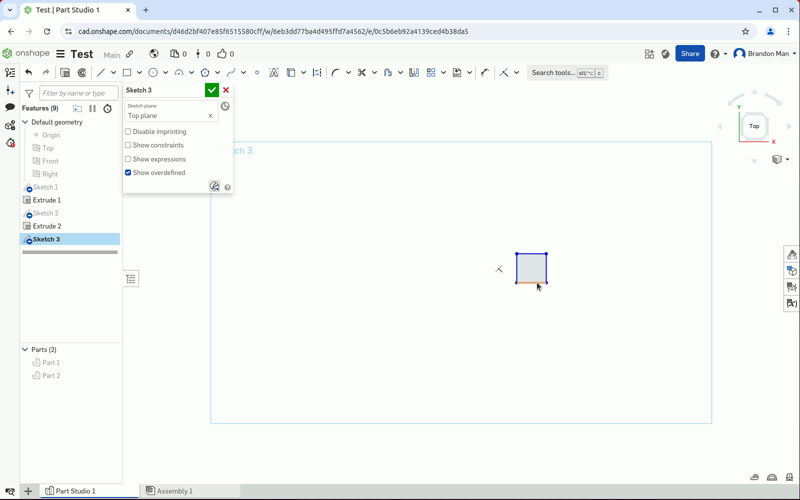
scroll(6)
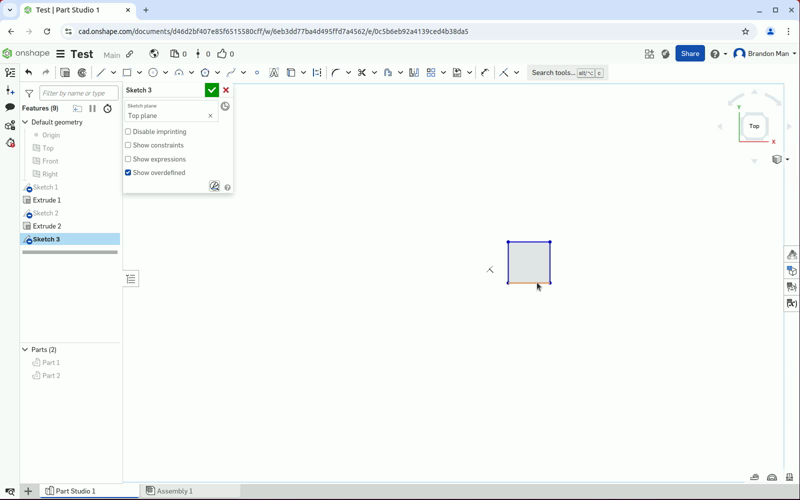
scroll(6)
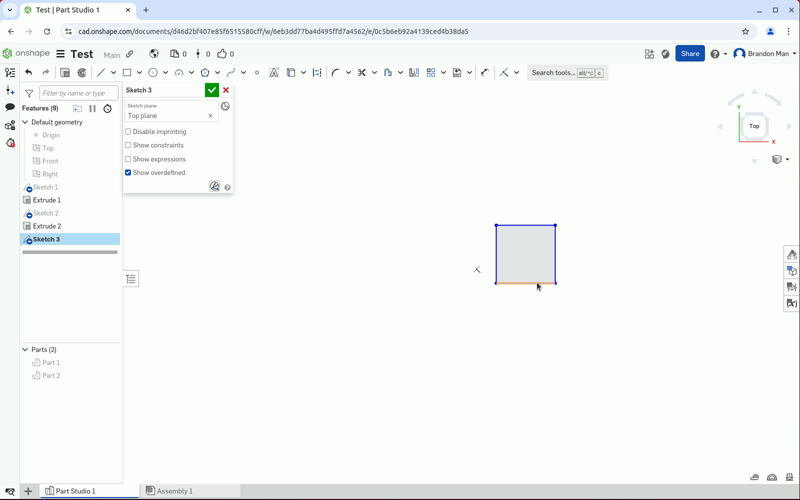
scroll(6)
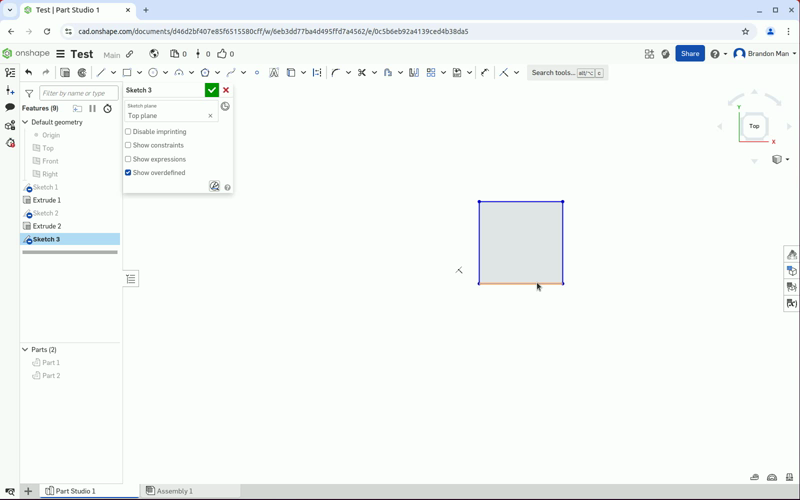
scroll(6)
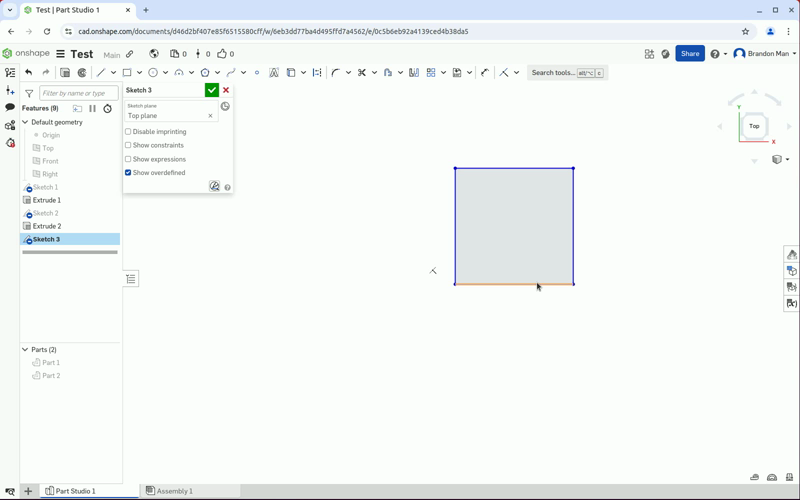
scroll(6)
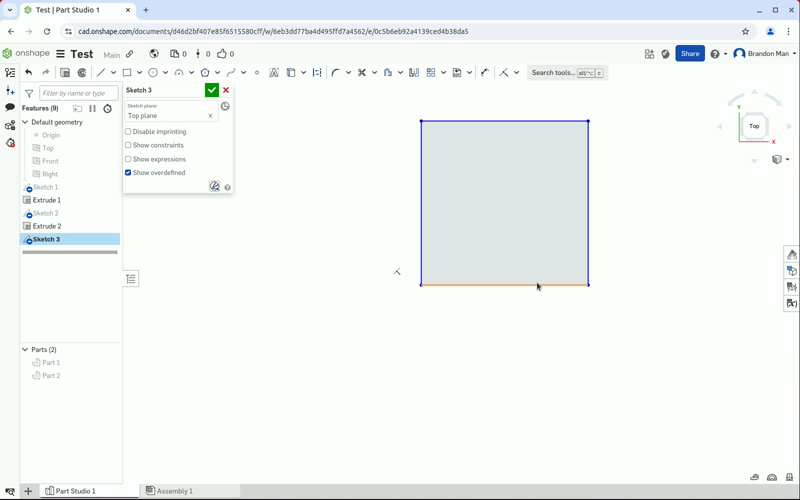
scroll(6)
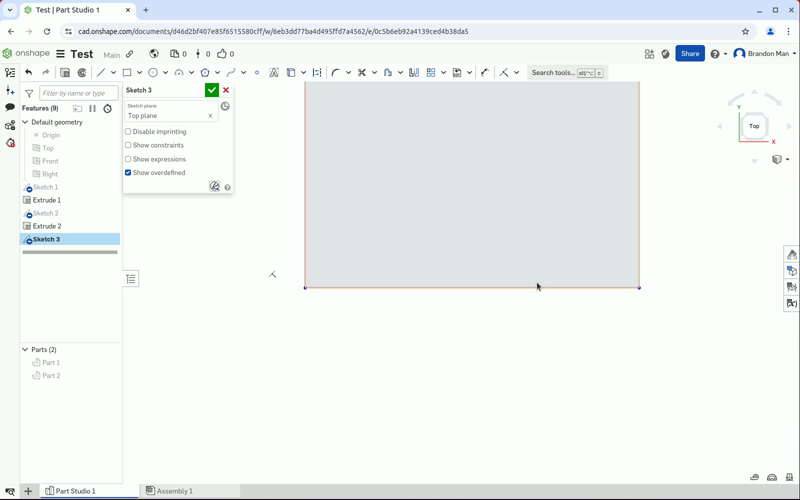
click(537, 282)
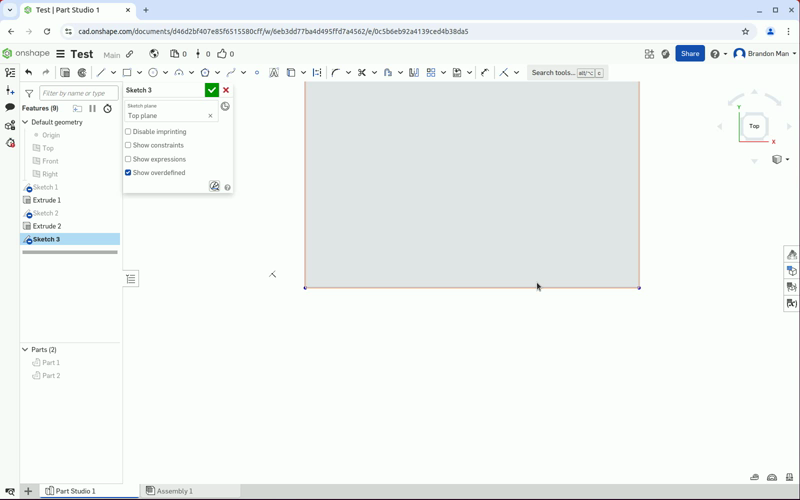
scroll(-6)
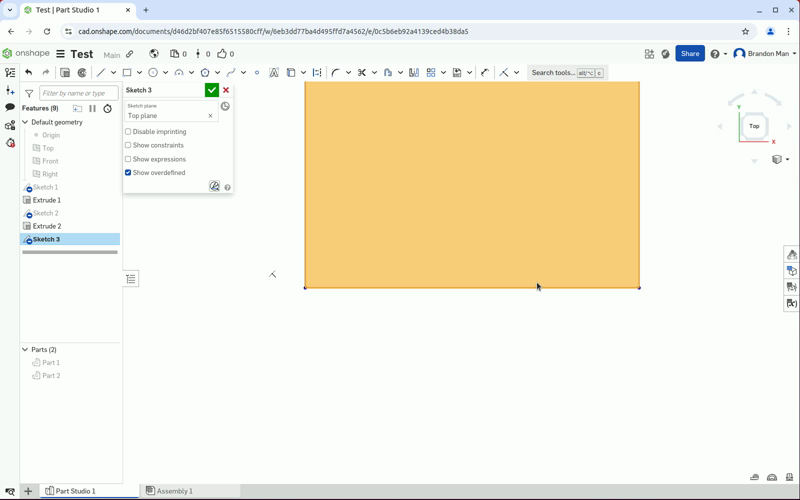
scroll(-6)
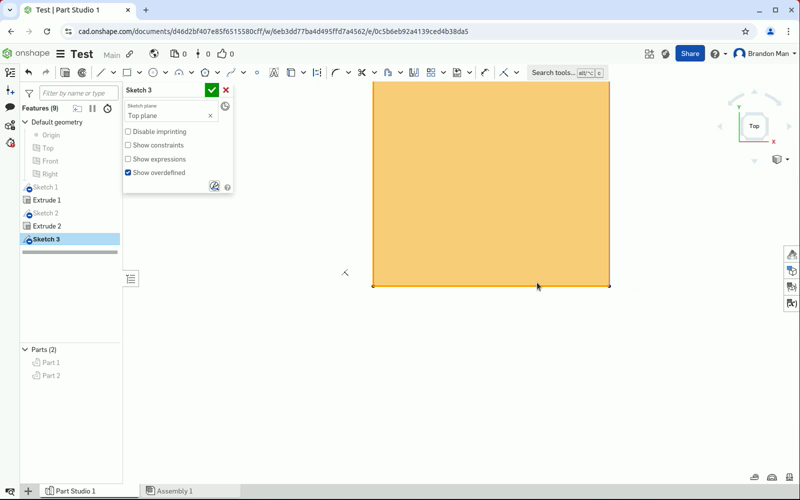
scroll(-6)
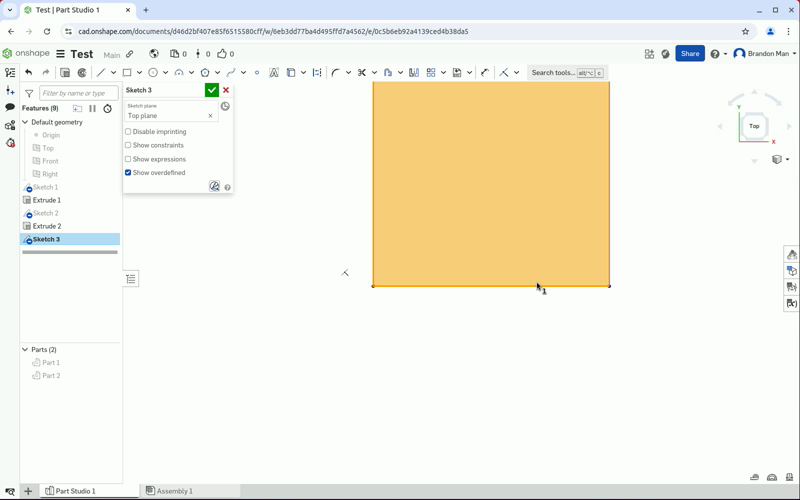
scroll(-6)
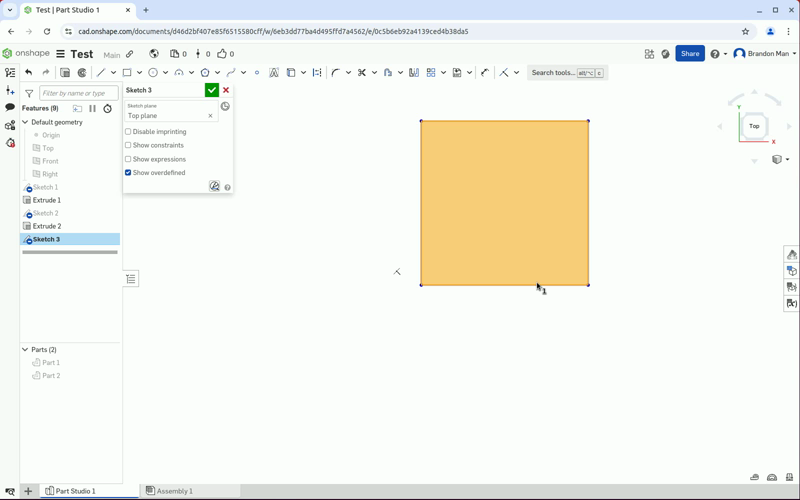
scroll(-6)
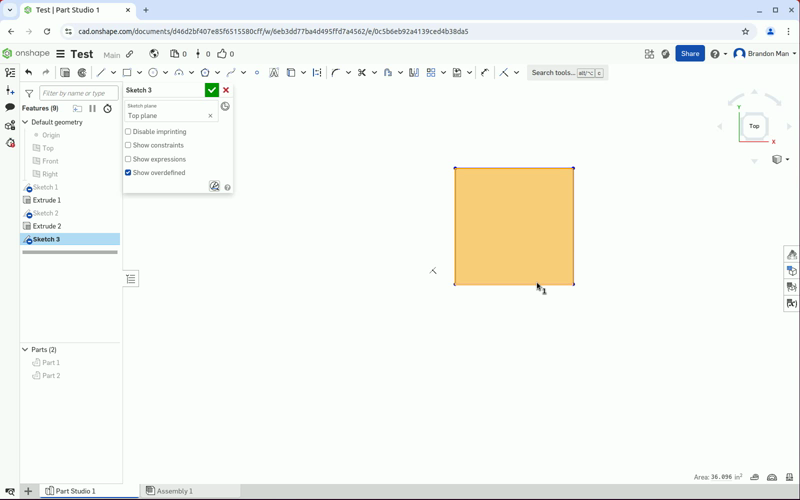
scroll(-6)
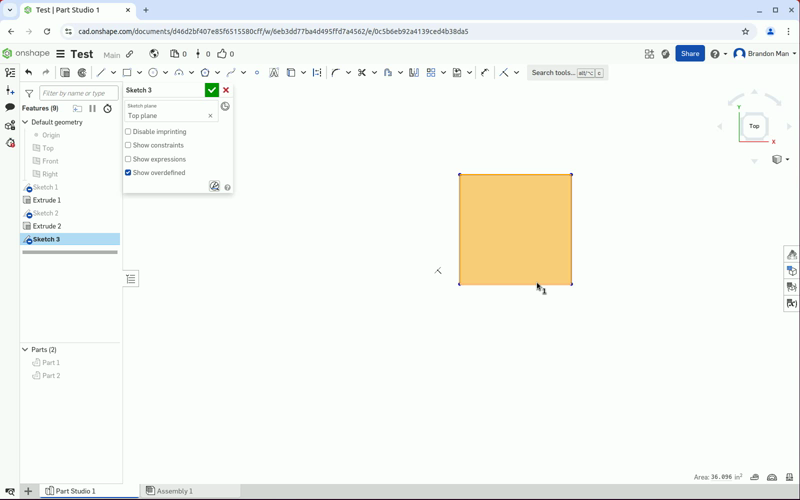
scroll(-6)
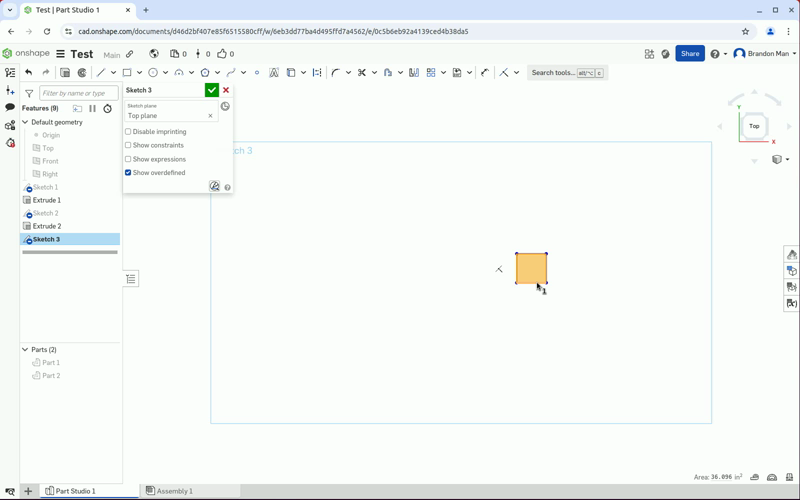
mouse_move(73, 352)
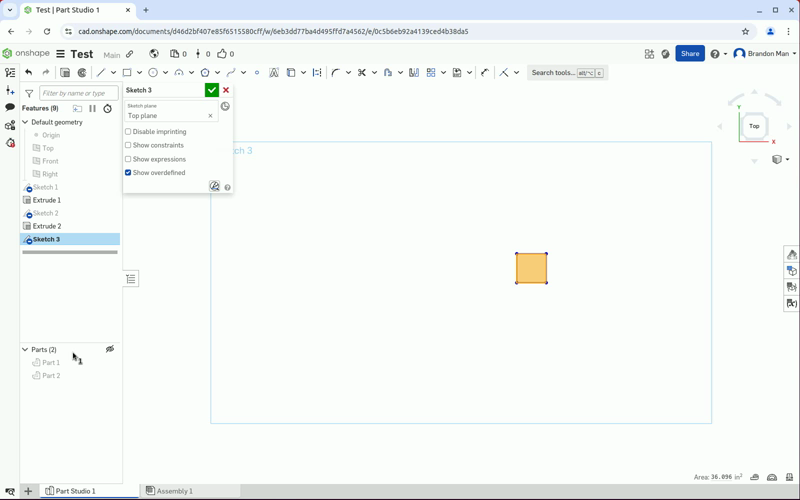
key(shift+y)
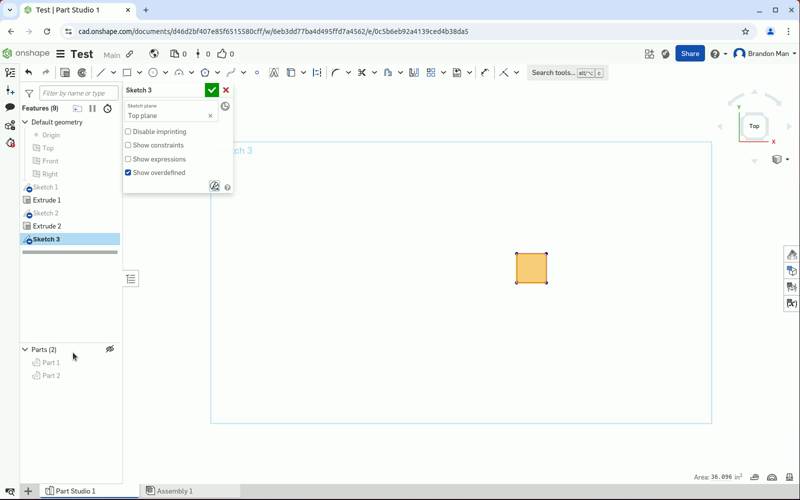
key(shift+e)
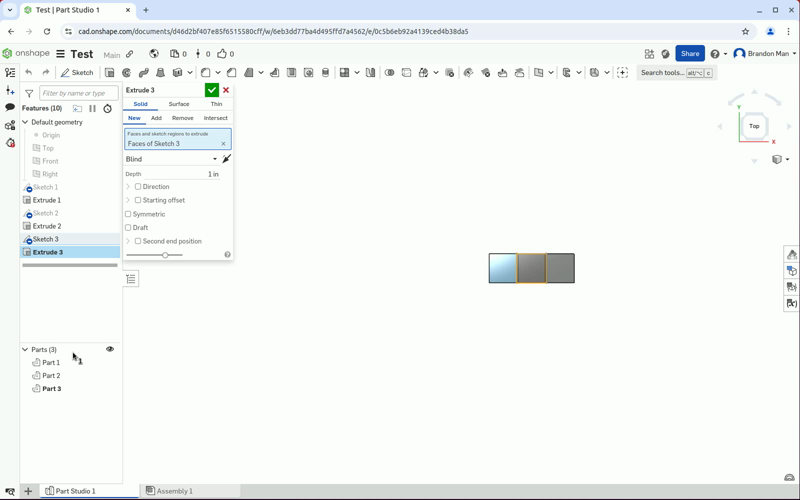
mouse_move(143, 106)
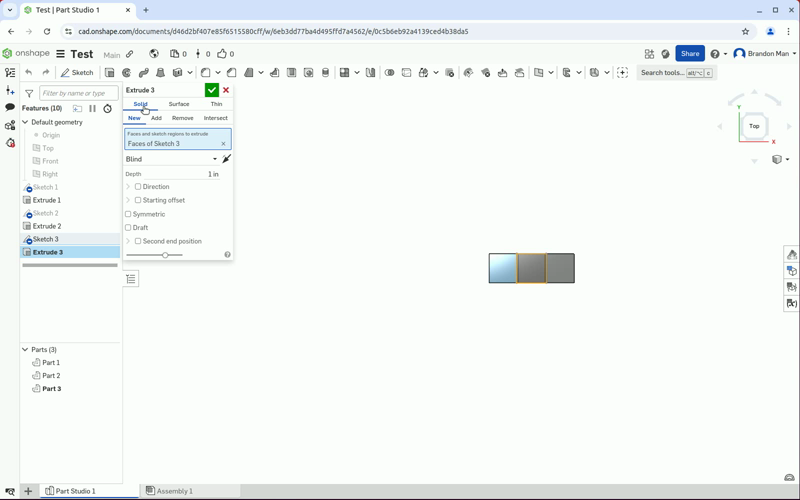
click(143, 106)
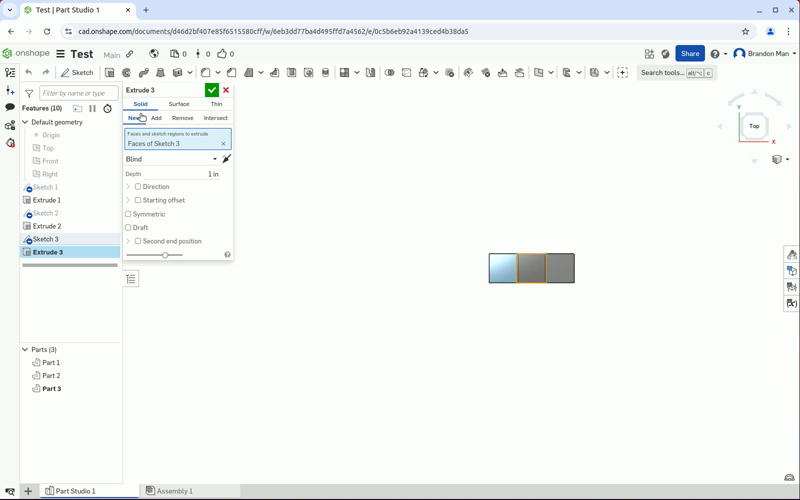
mouse_move(137, 120)
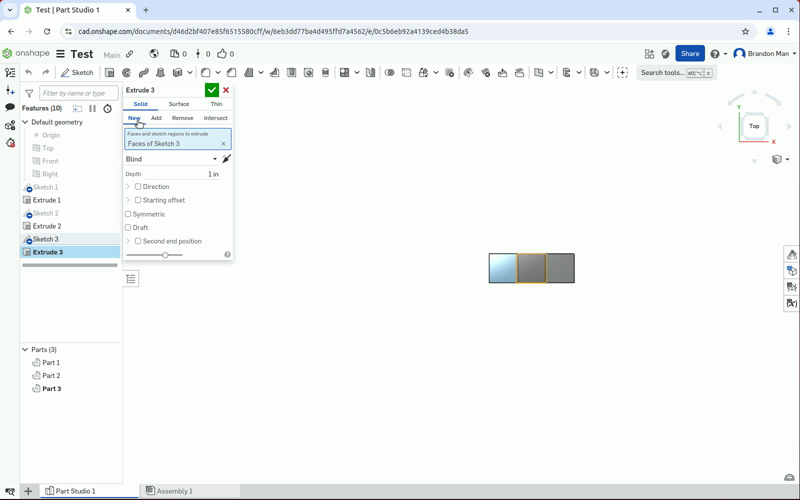
click(137, 120)
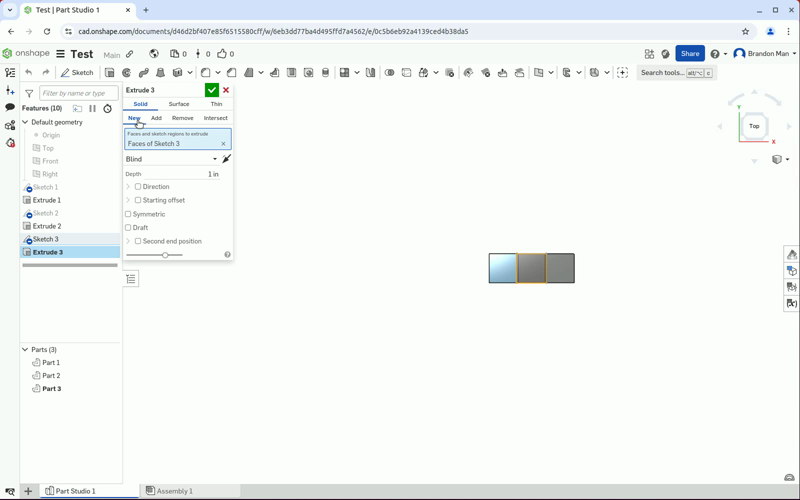
key(tab, 4)
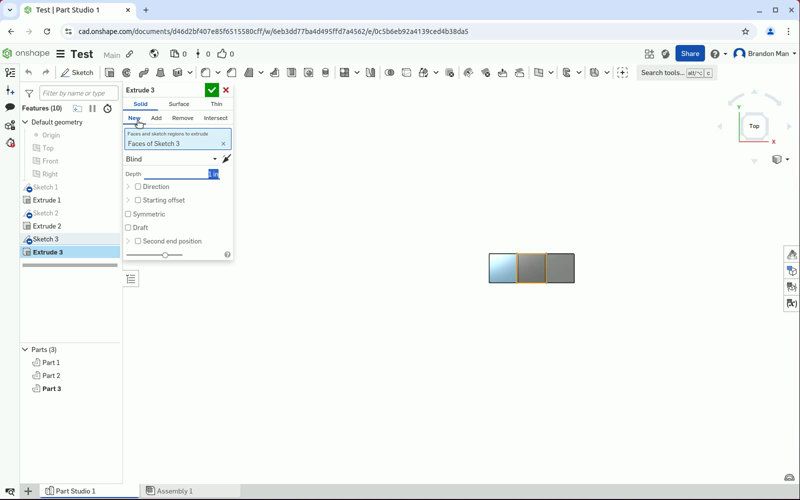
text(11.554)
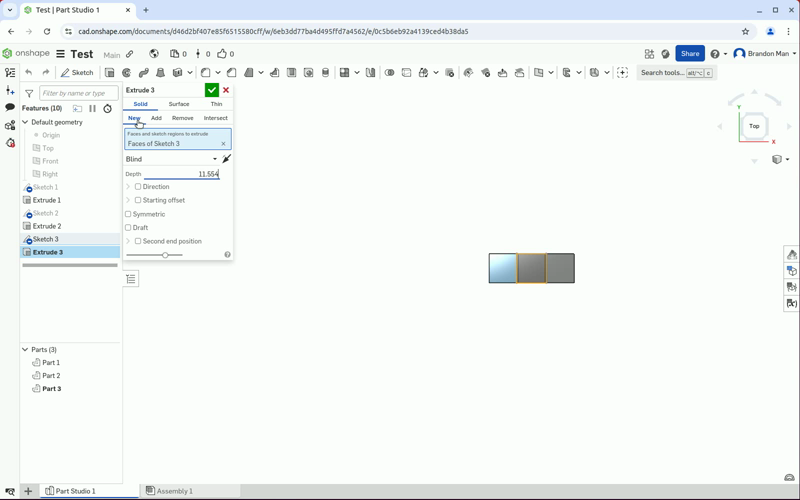
key(enter)
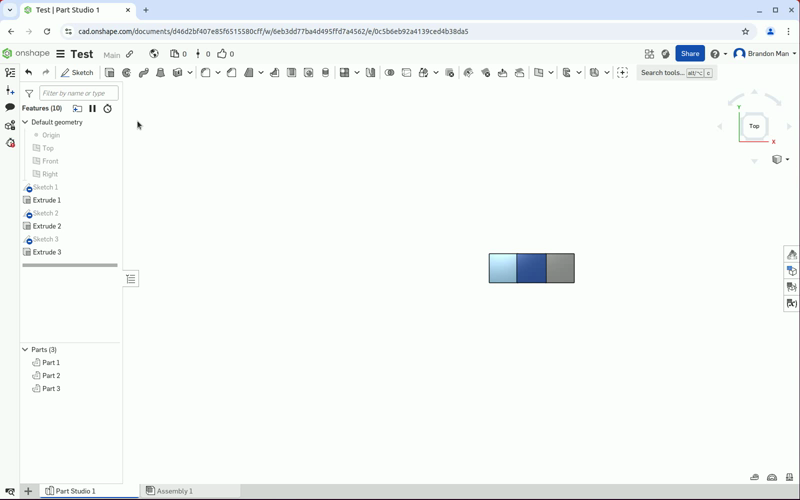
key(shift+h)
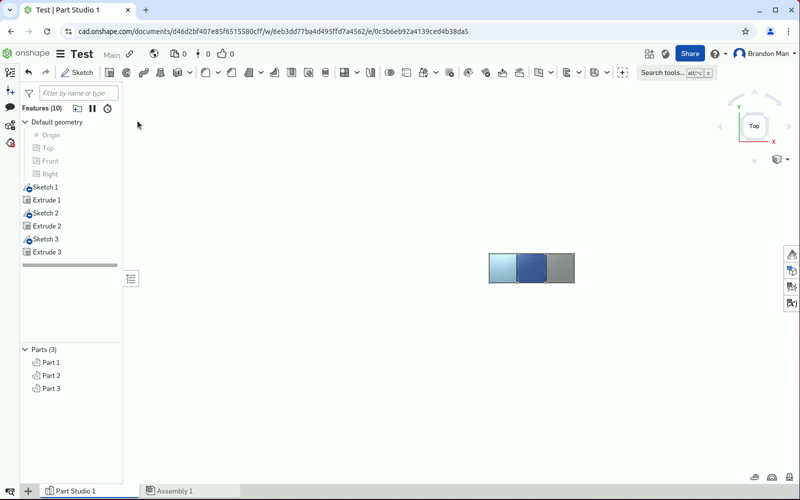
key(shift+h)
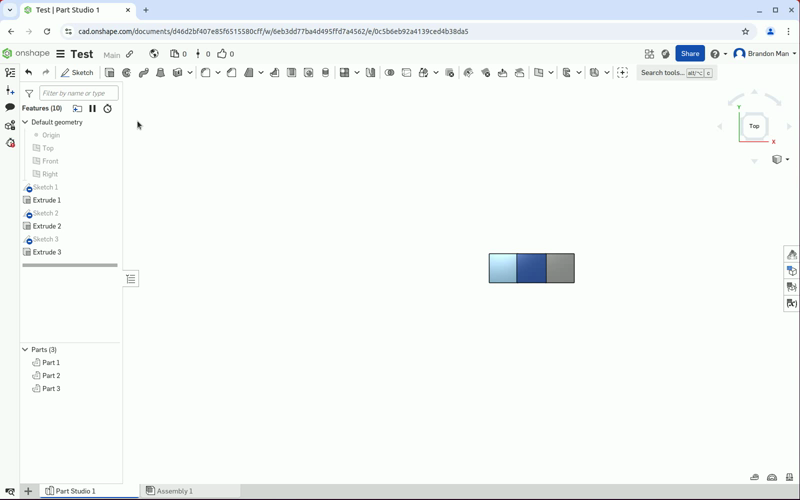
mouse_move(73, 189)
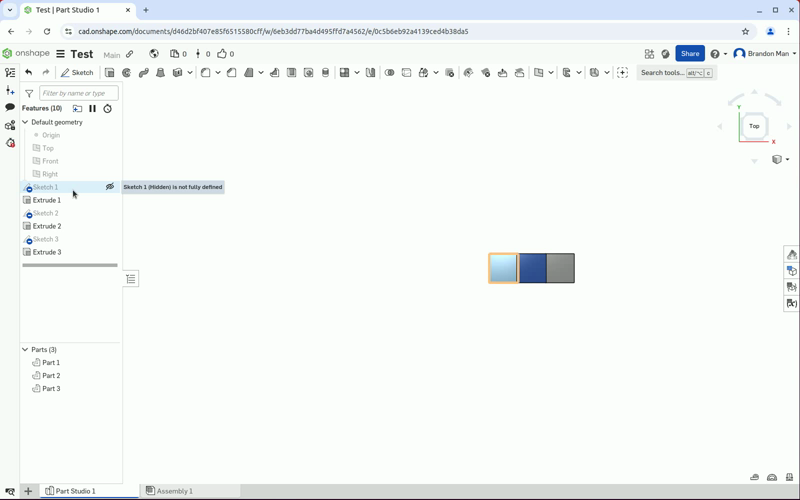
click(73, 189)
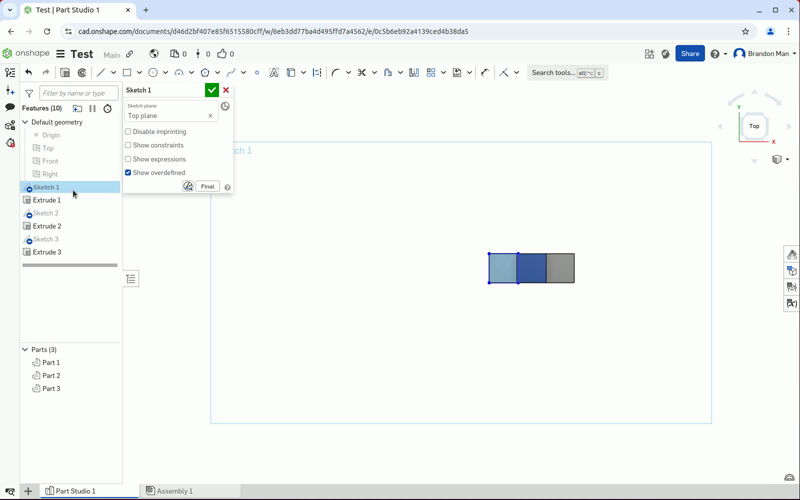
mouse_move(229, 92)
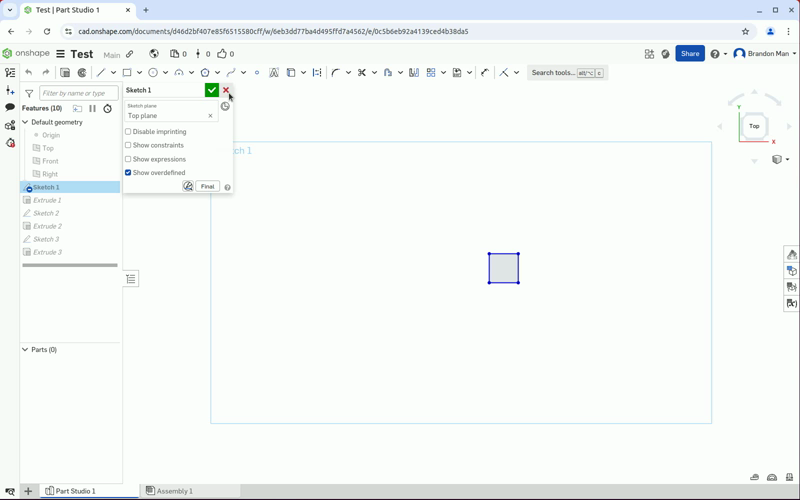
click(229, 92)
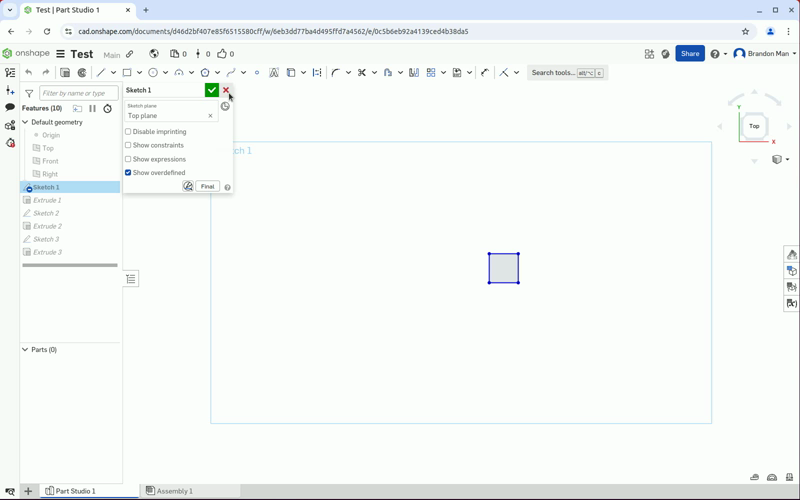
key(shift+s)
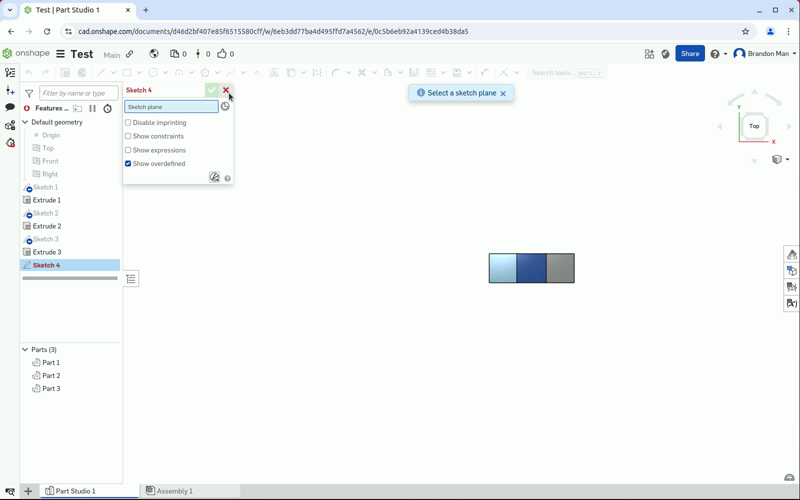
mouse_move(73, 150)
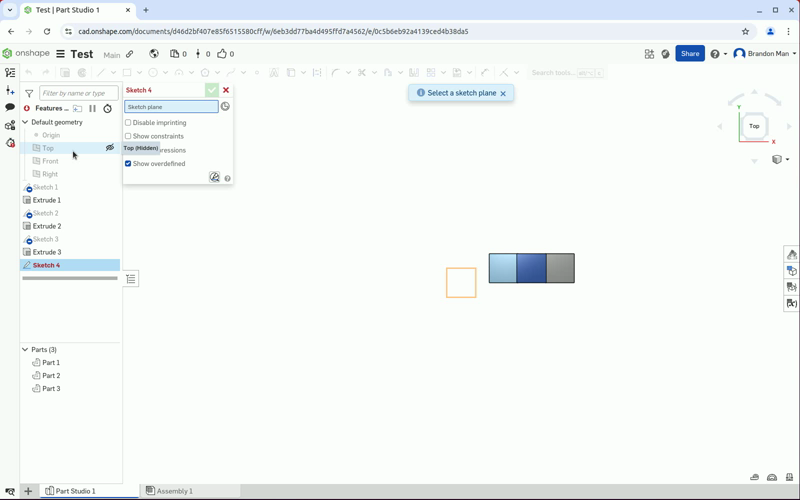
click(73, 150)
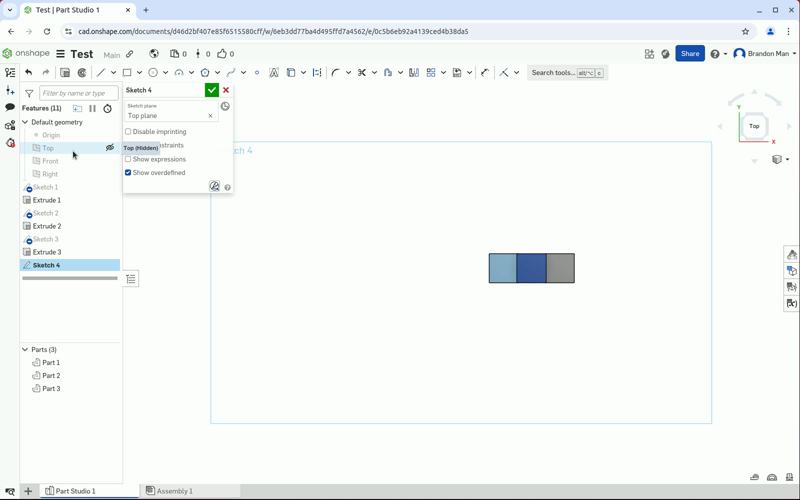
mouse_move(73, 352)
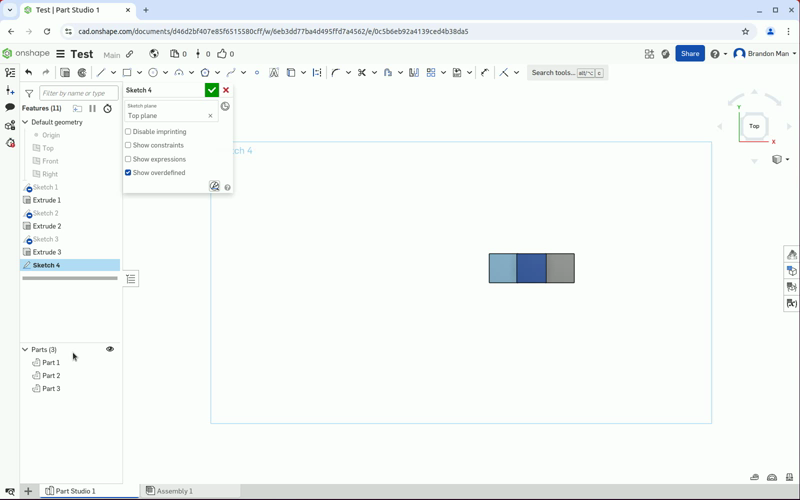
key(y)
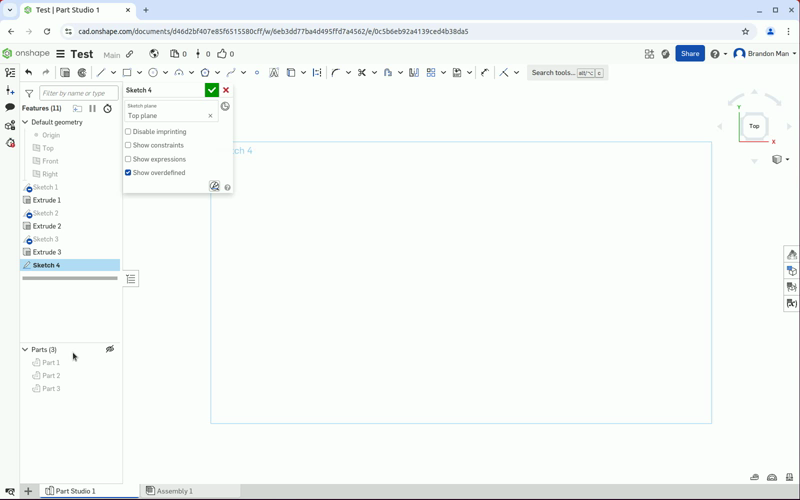
key(l)
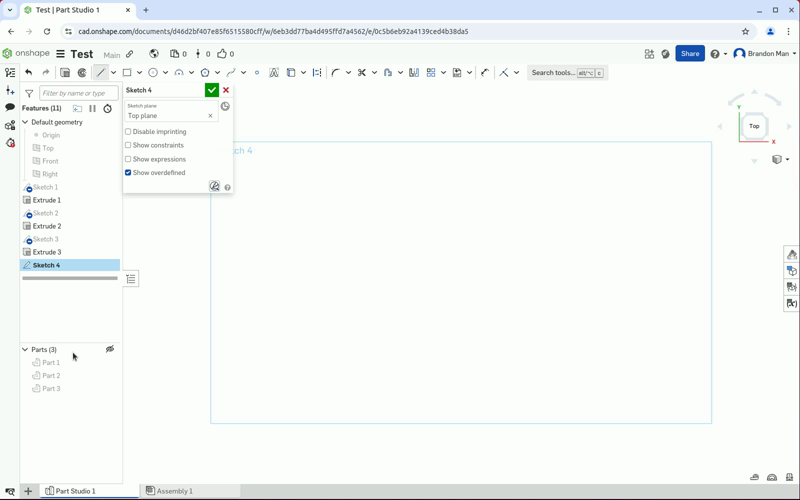
key_down(shift)
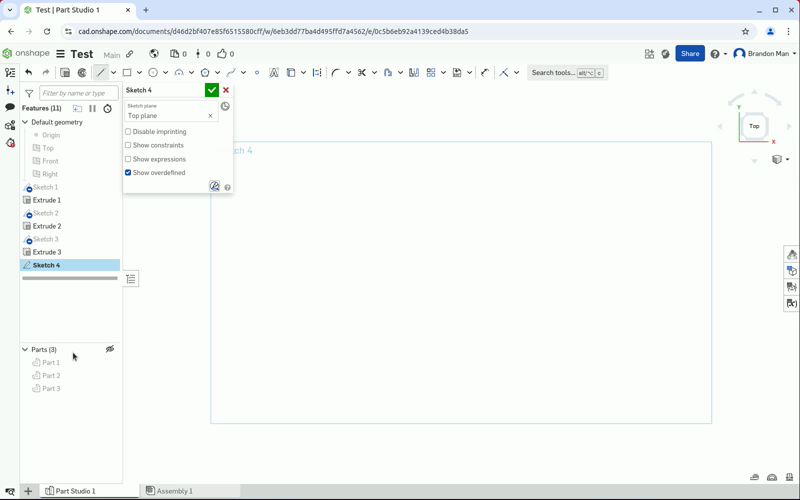
mouse_move(460, 282)
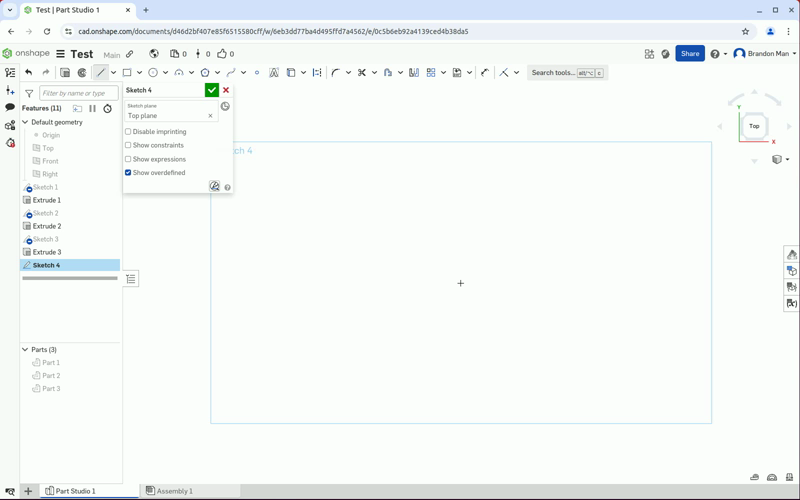
click(460, 282)
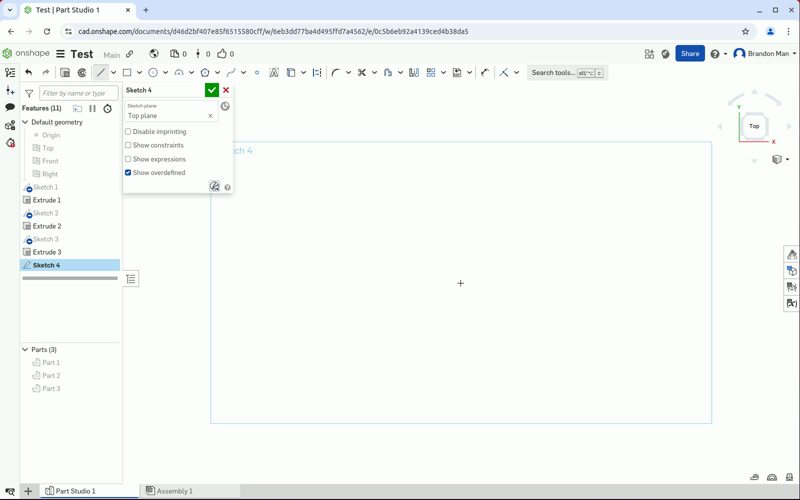
key_up(shift)
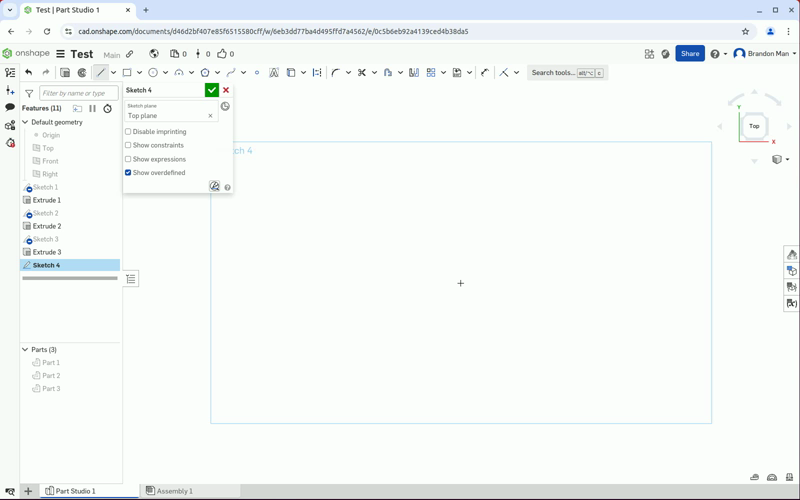
key_down(shift)
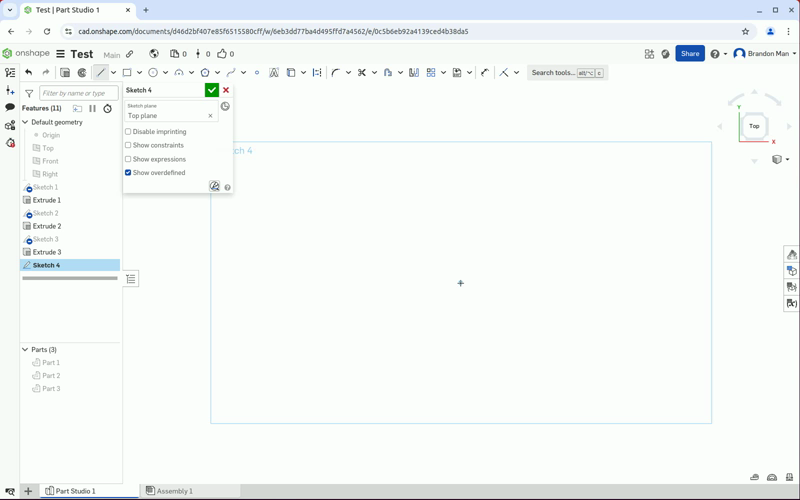
mouse_move(490, 282)
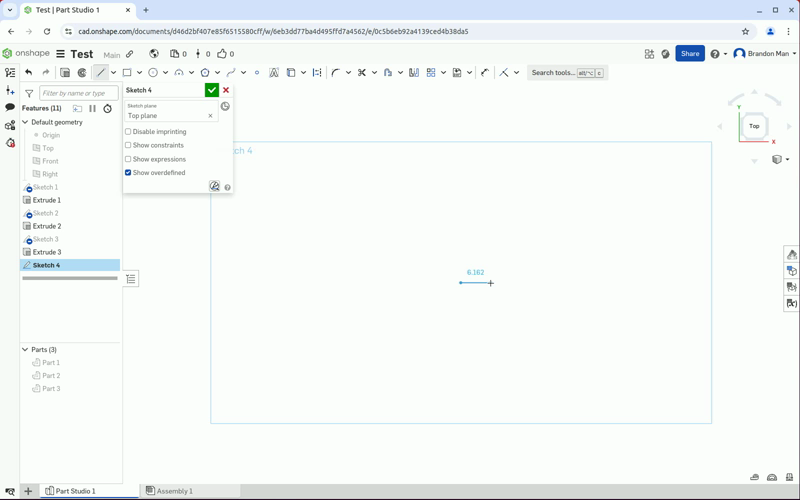
mouse_move(489, 282)
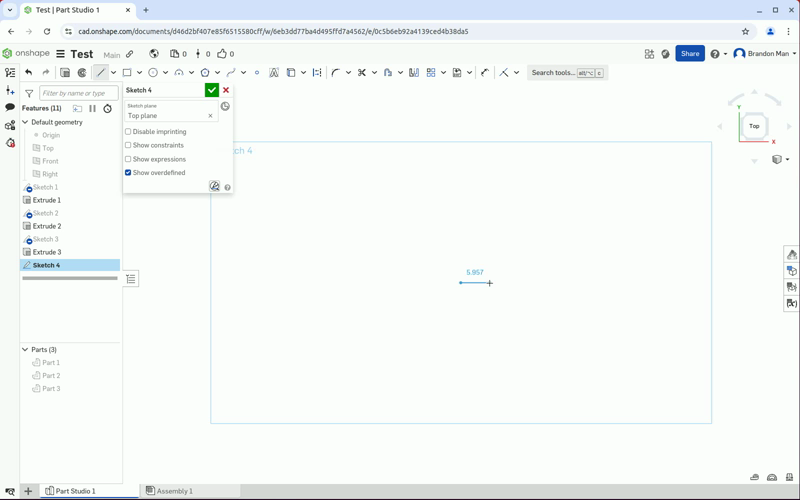
click(489, 282)
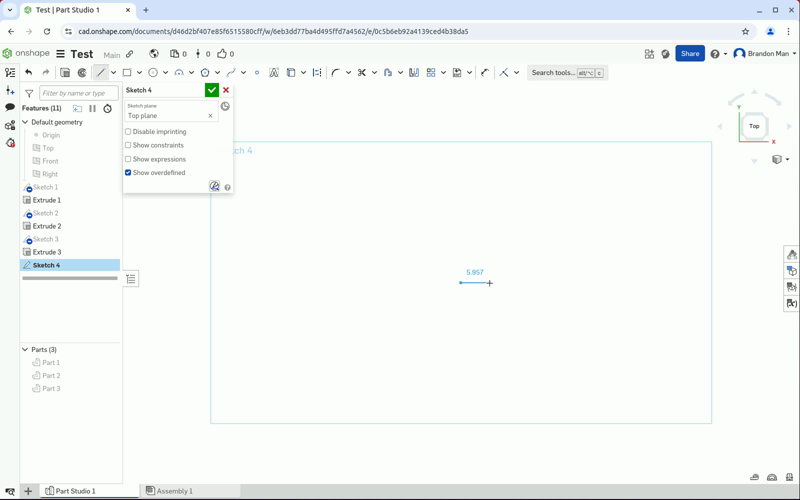
key_up(shift)
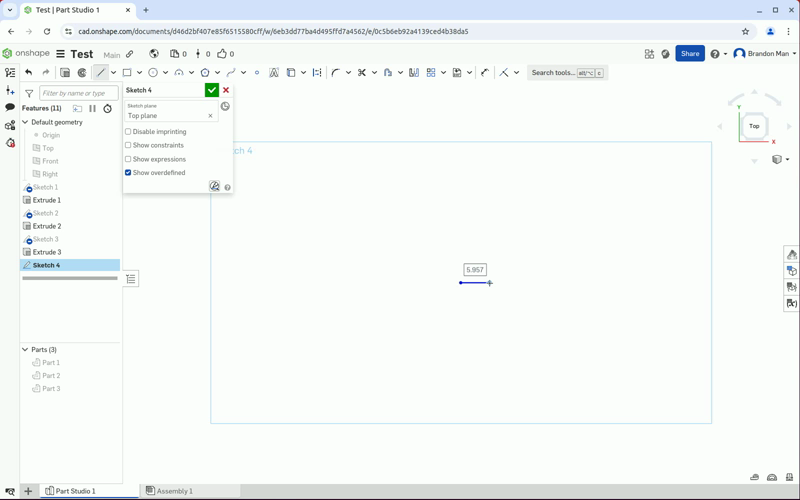
key_down(shift)
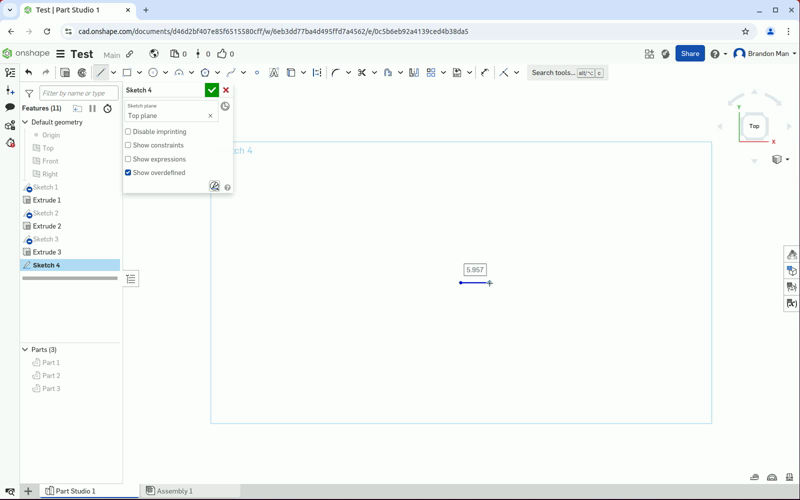
mouse_move(519, 282)
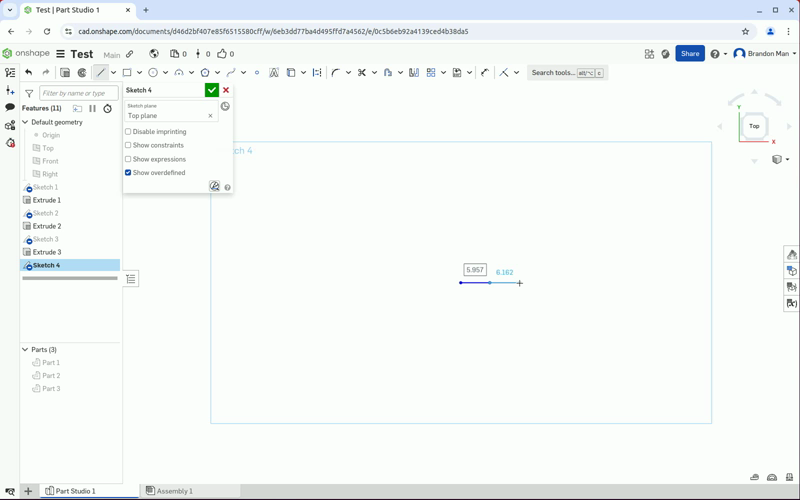
mouse_move(489, 253)
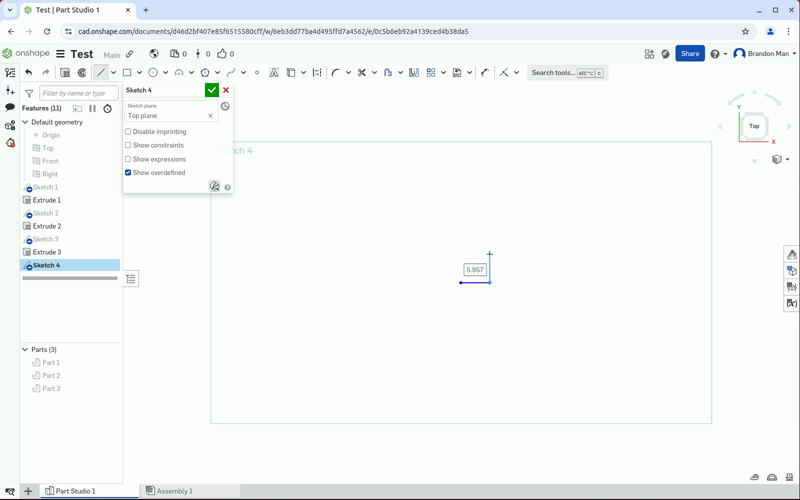
click(489, 253)
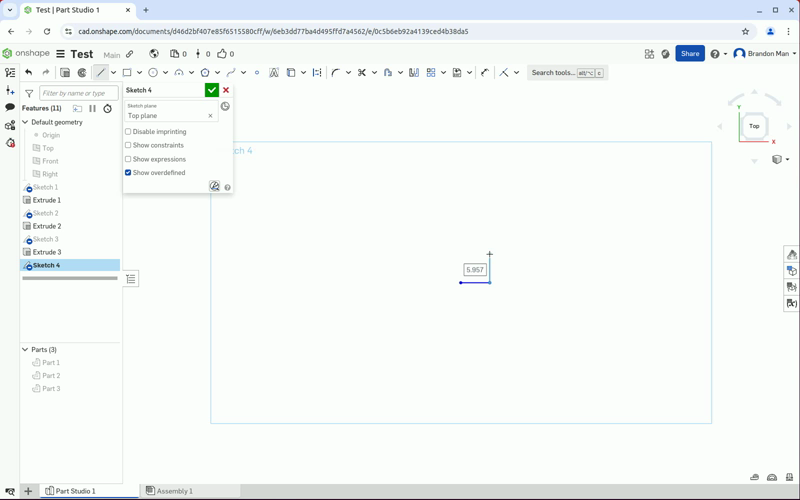
key_up(shift)
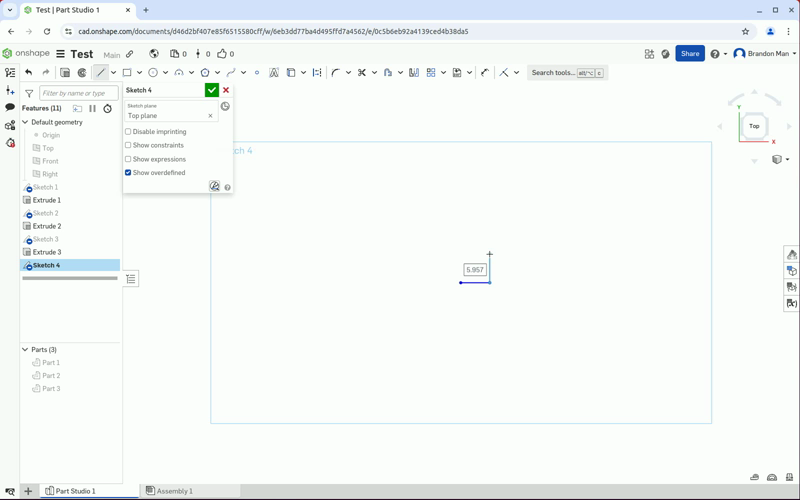
key_down(shift)
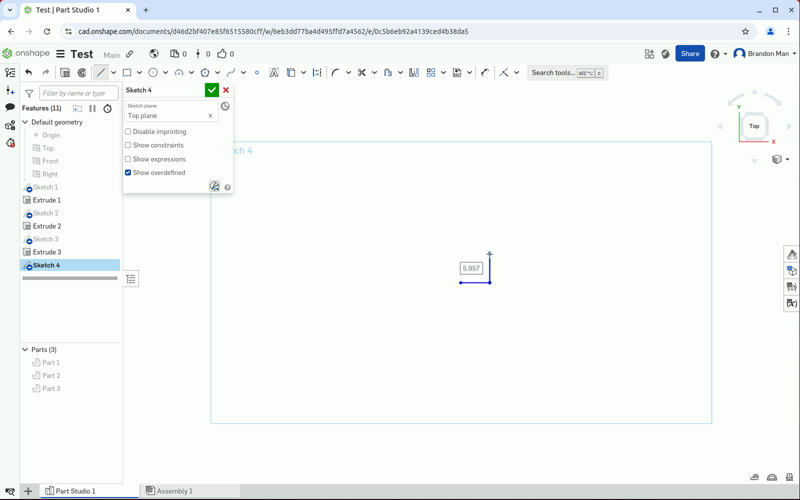
mouse_move(519, 253)
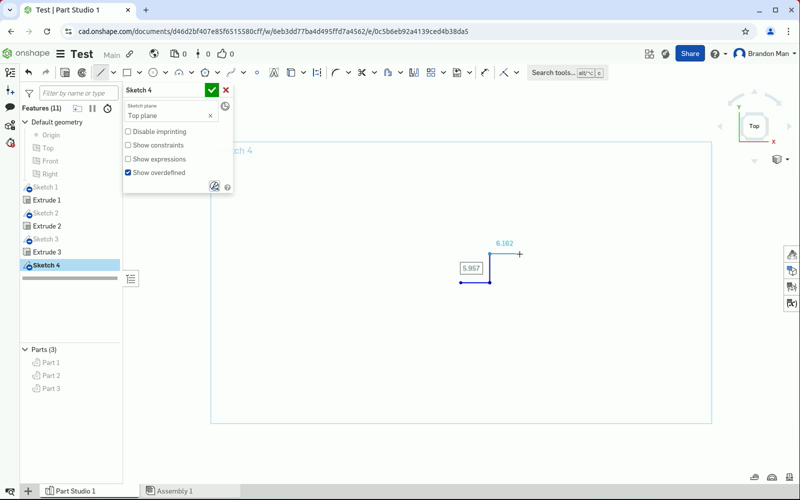
mouse_move(460, 253)
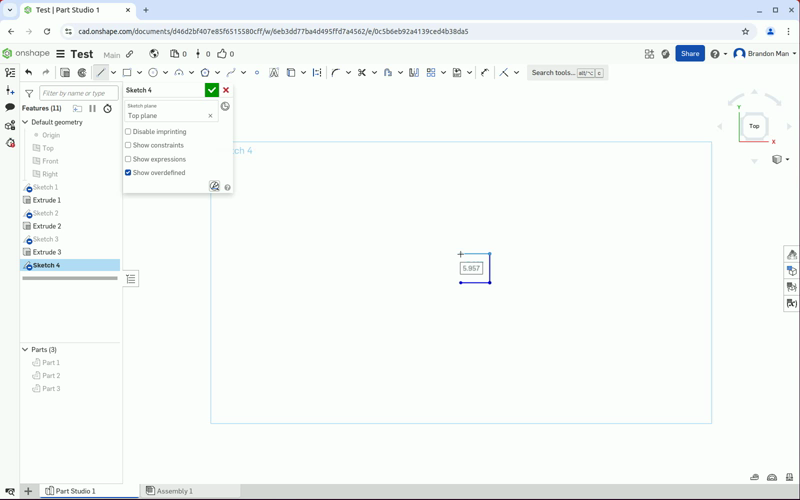
click(460, 253)
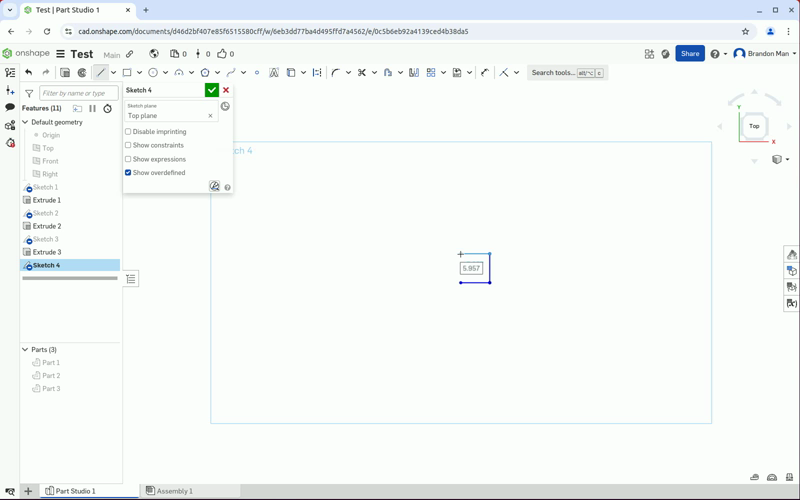
key_up(shift)
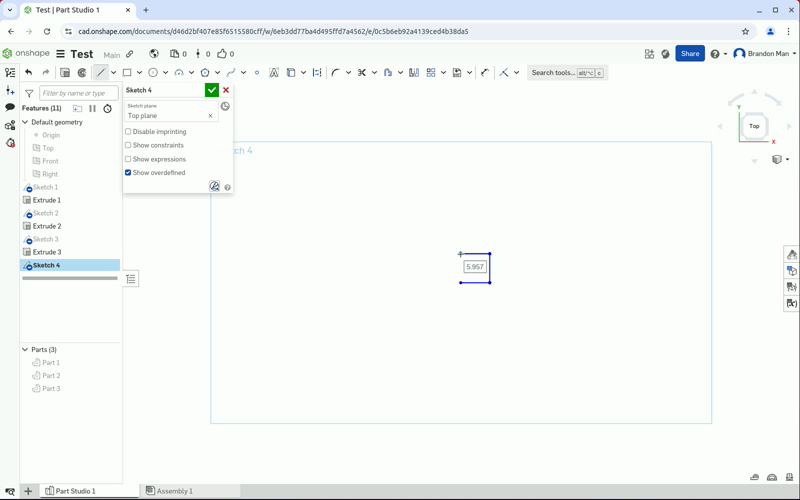
mouse_move(490, 253)
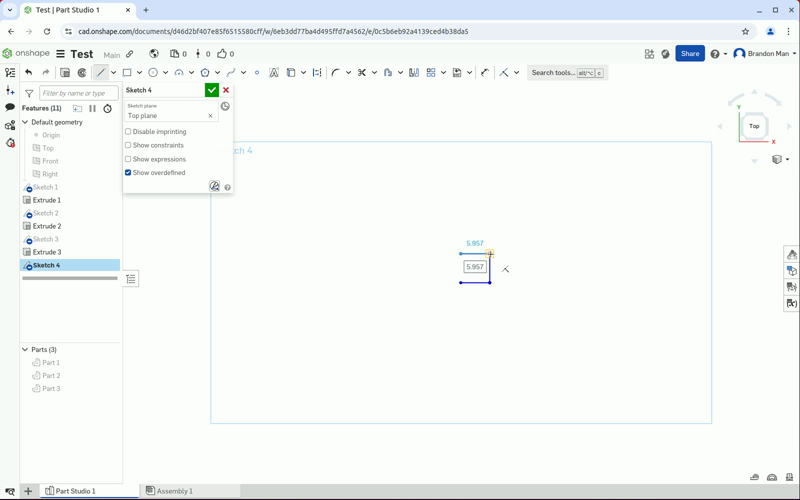
key_down(shift)
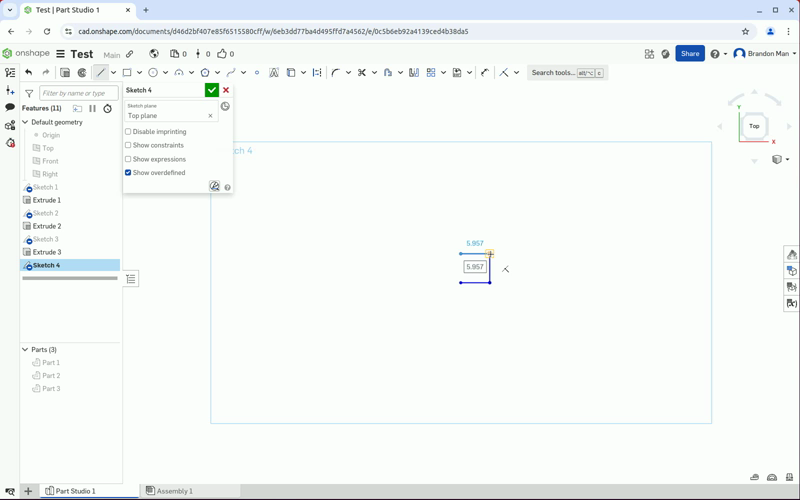
mouse_move(460, 282)
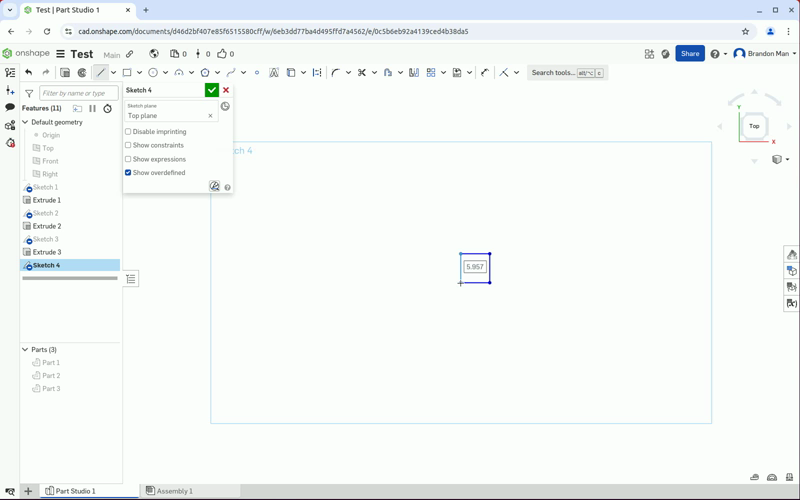
key_up(shift)
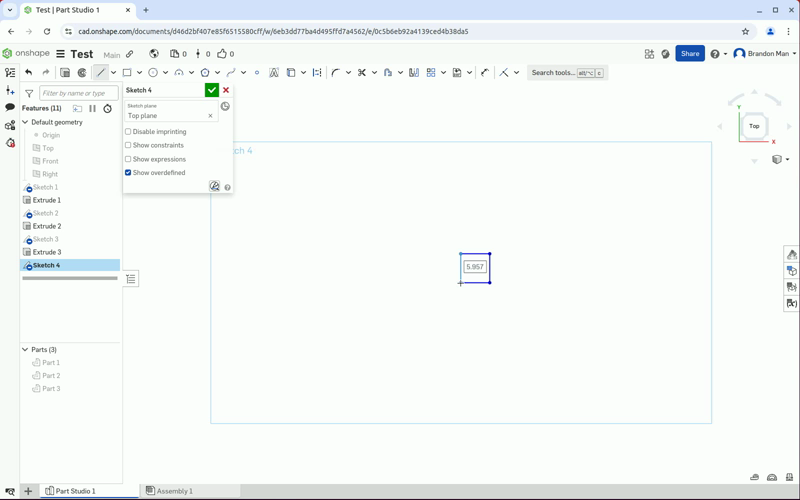
click(460, 282)
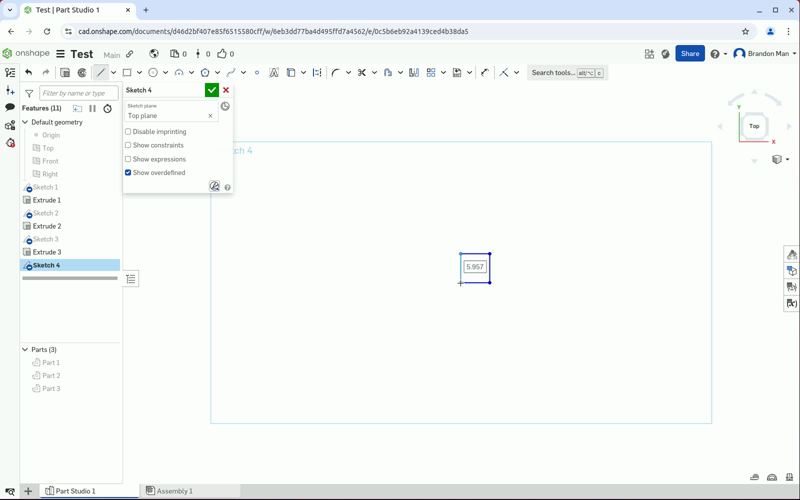
key(esc)
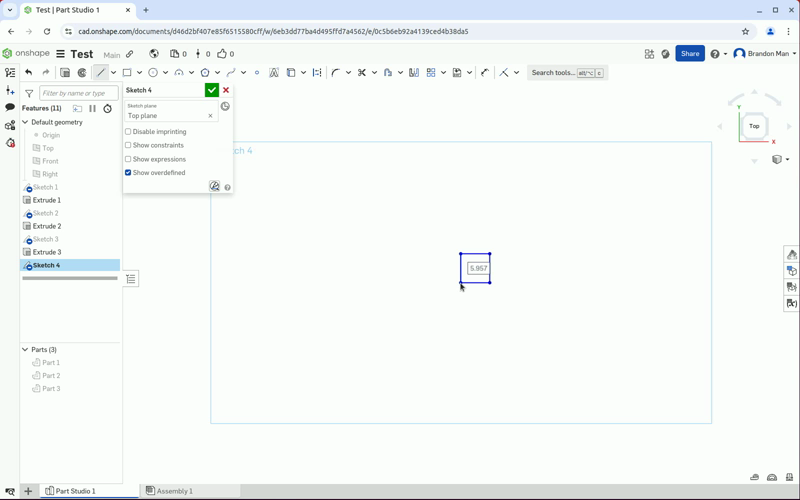
mouse_move(469, 275)
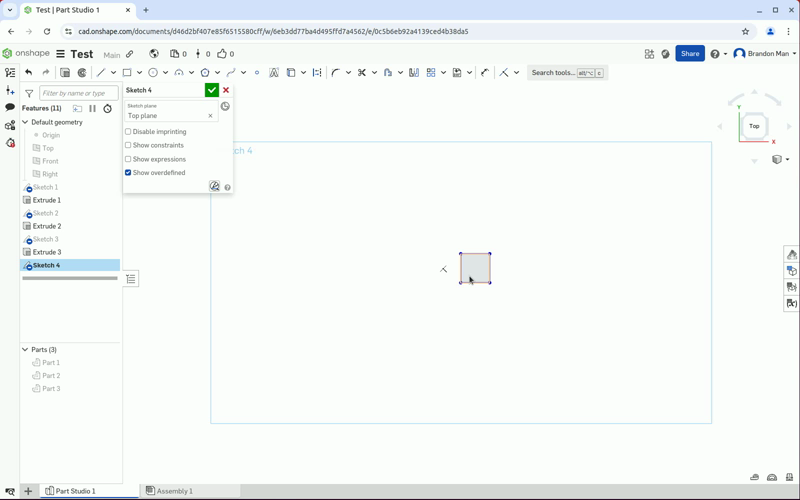
scroll(6)
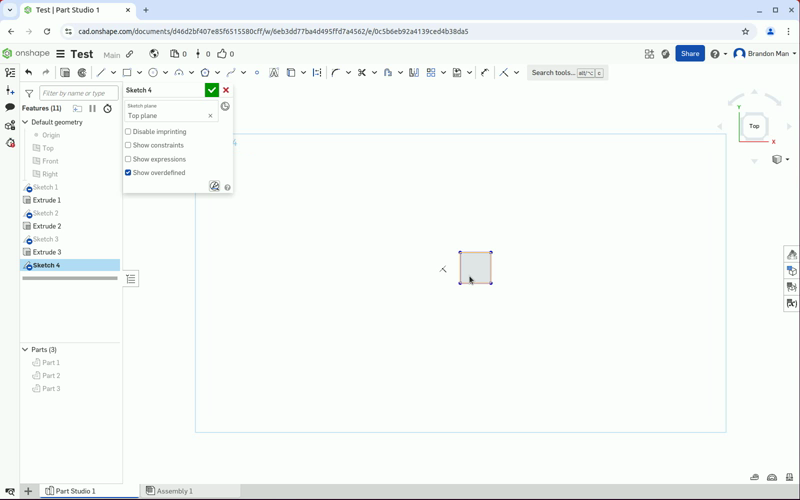
scroll(6)
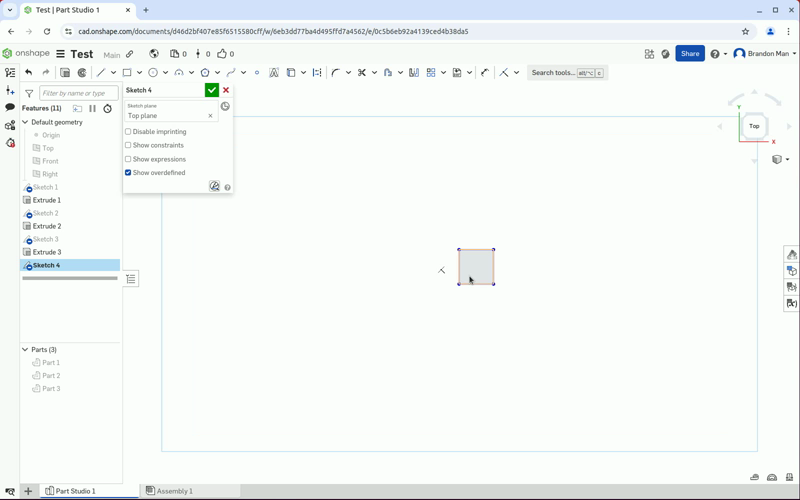
scroll(6)
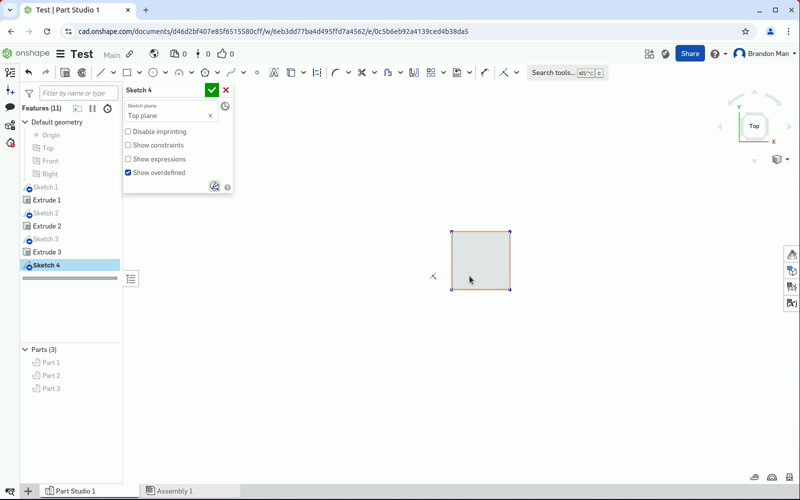
scroll(6)
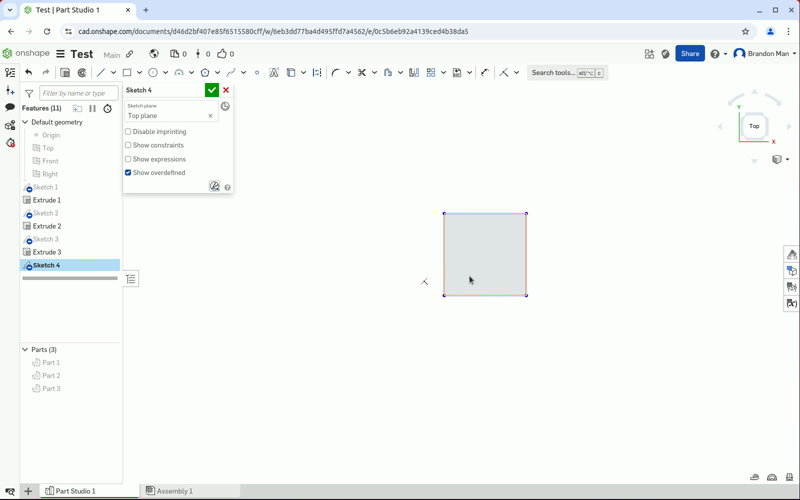
scroll(6)
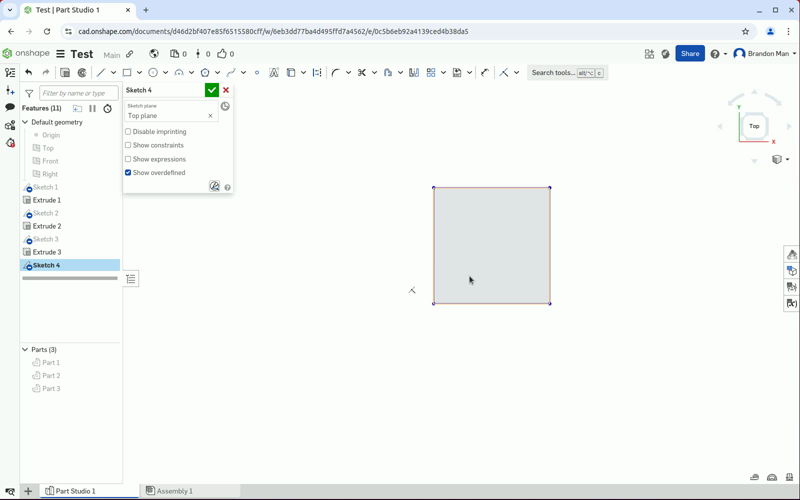
scroll(6)
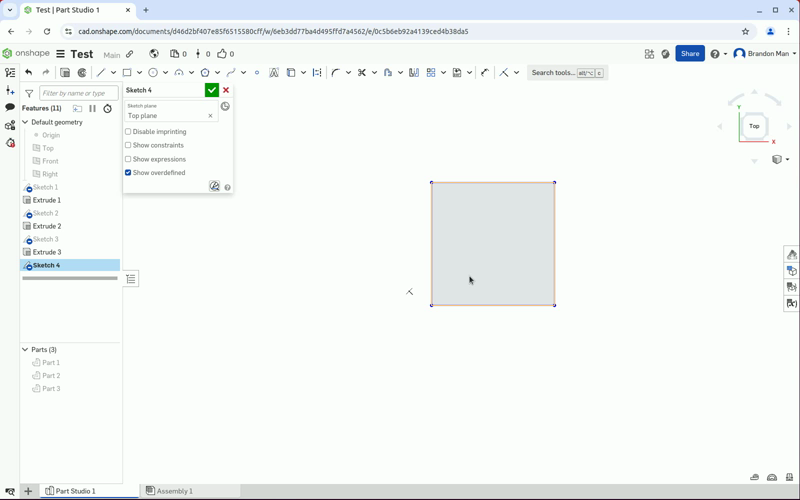
scroll(6)
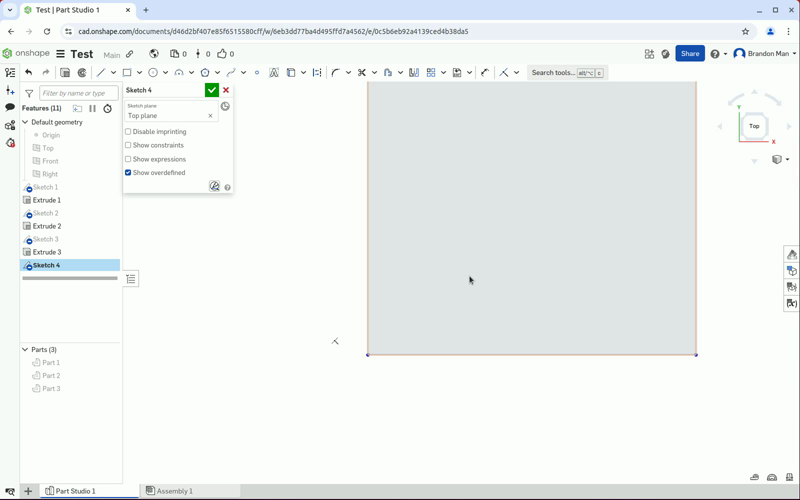
click(469, 275)
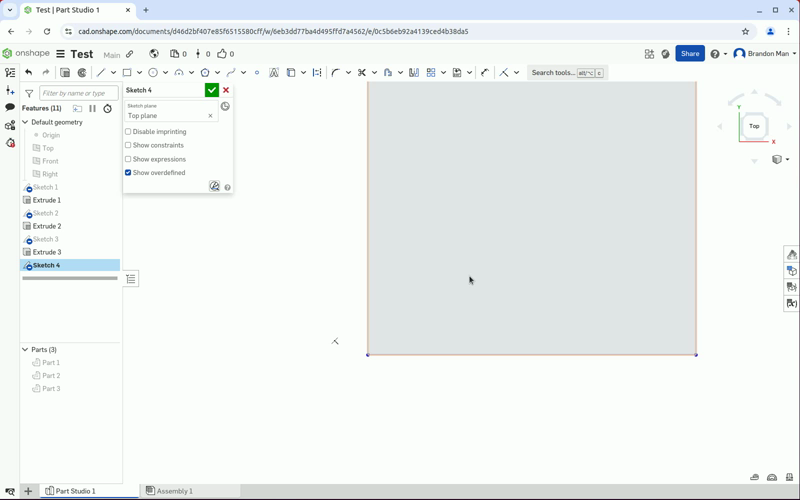
scroll(-6)
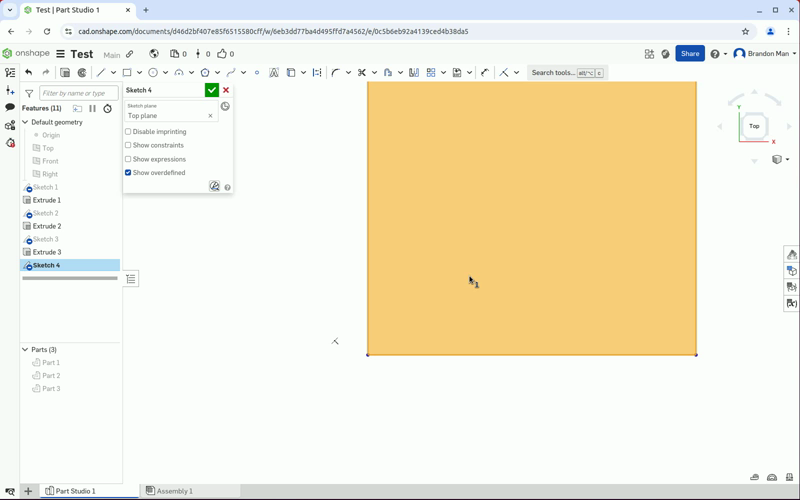
scroll(-6)
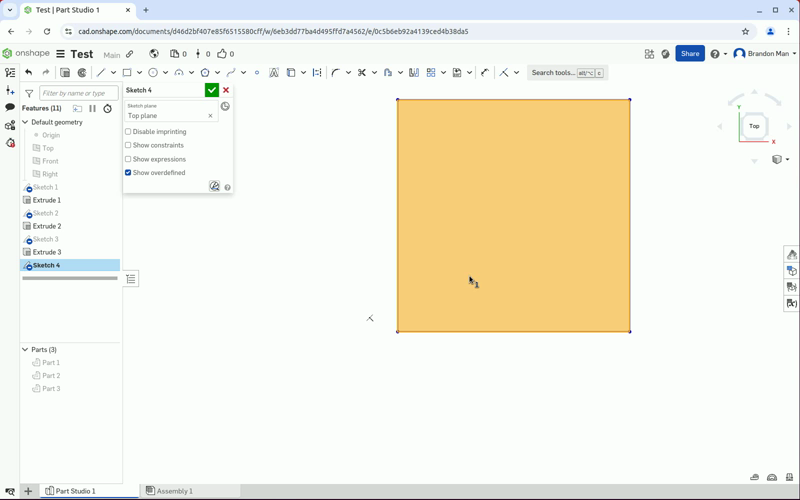
scroll(-6)
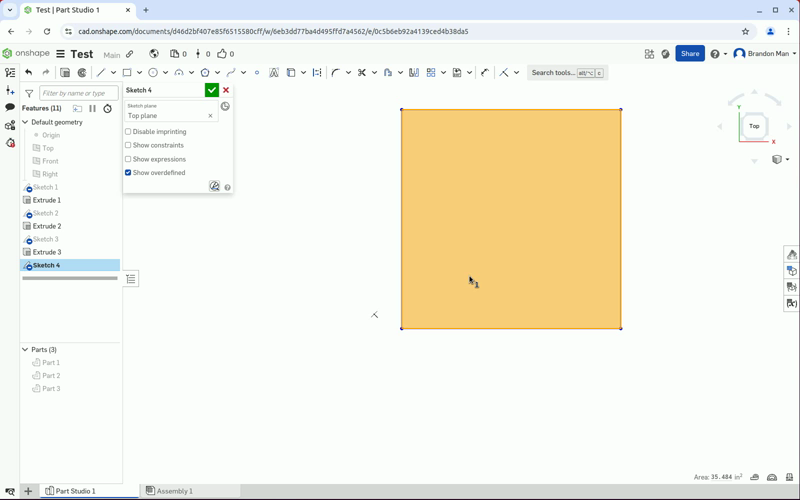
scroll(-6)
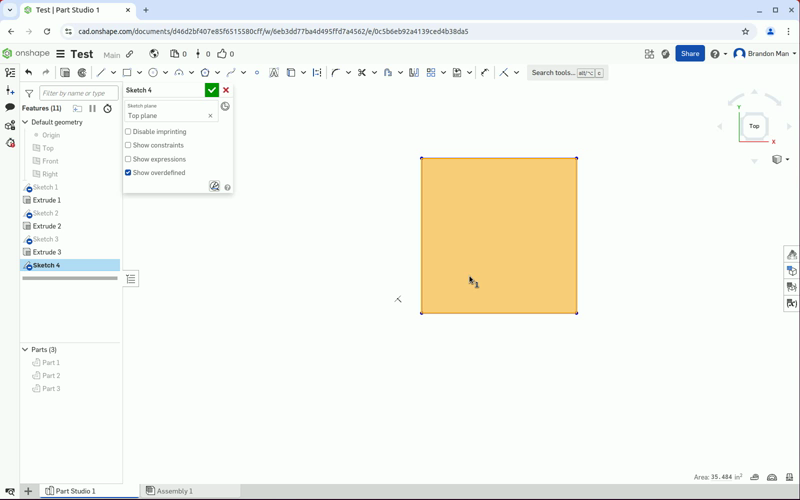
scroll(-6)
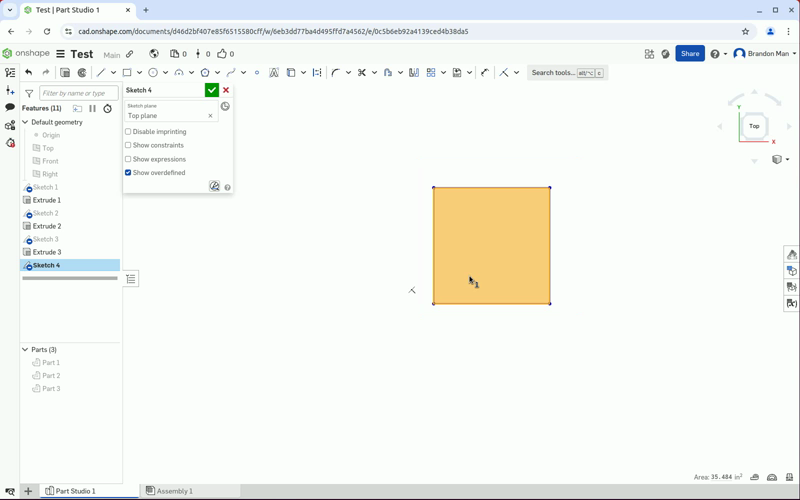
scroll(-6)
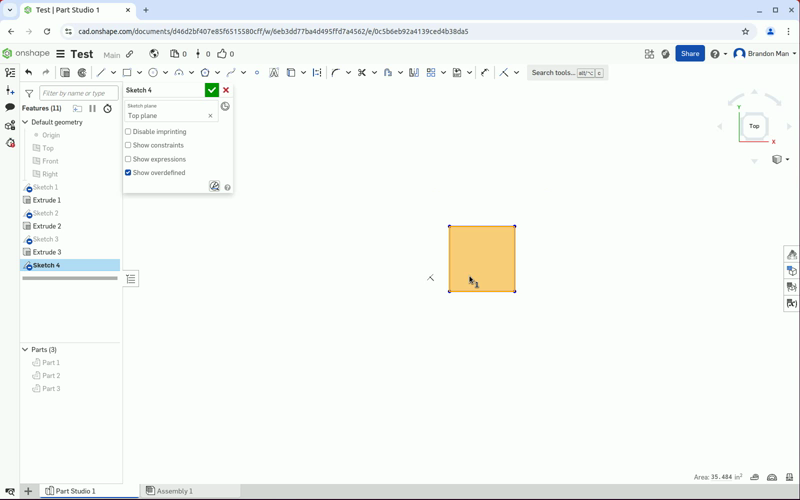
scroll(-6)
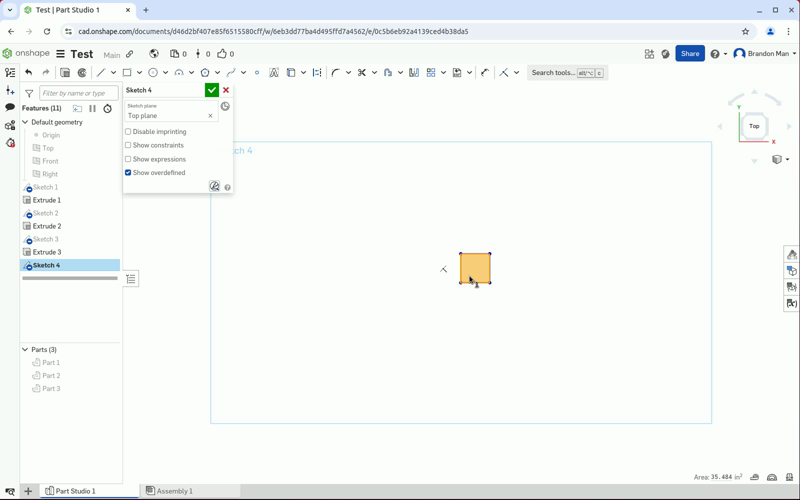
mouse_move(73, 352)
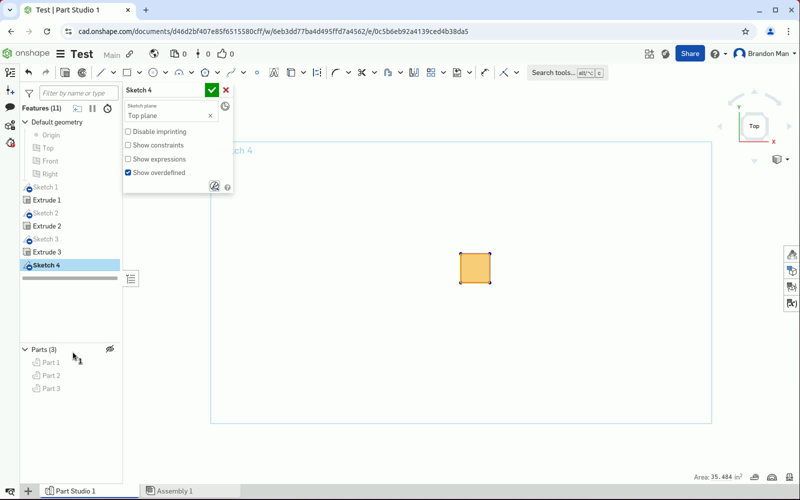
key(shift+y)
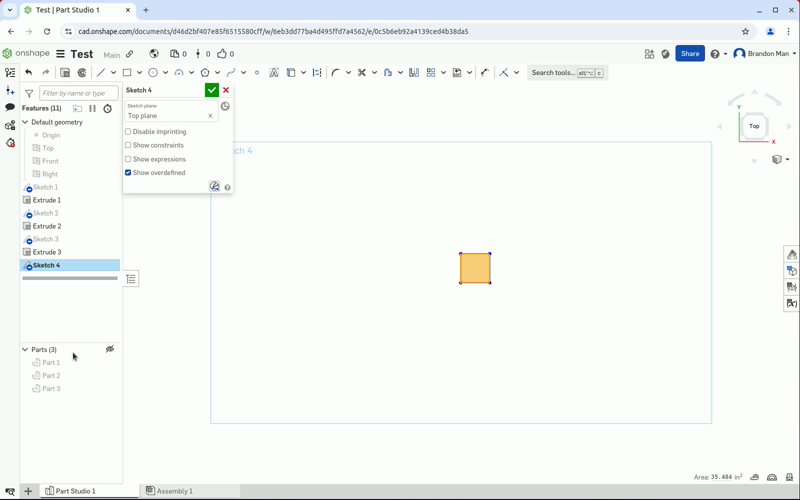
key(shift+e)
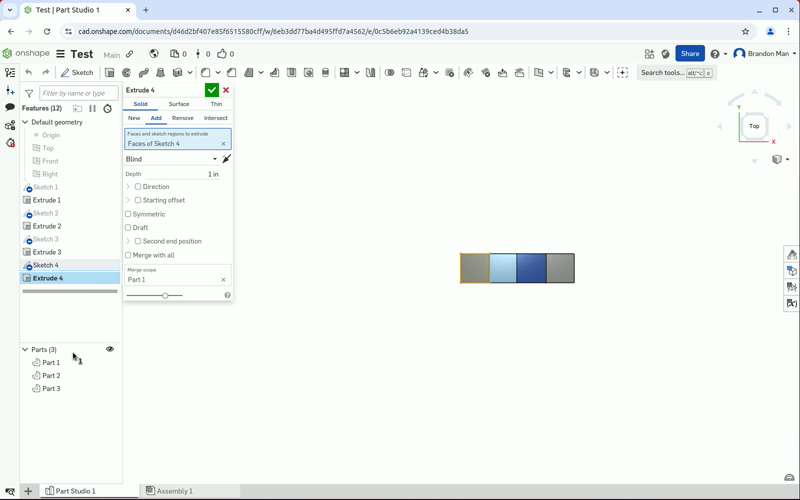
mouse_move(143, 106)
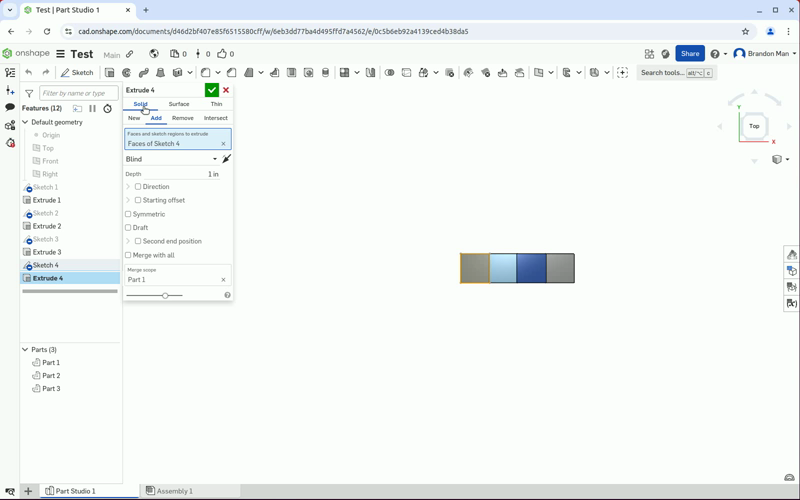
click(143, 106)
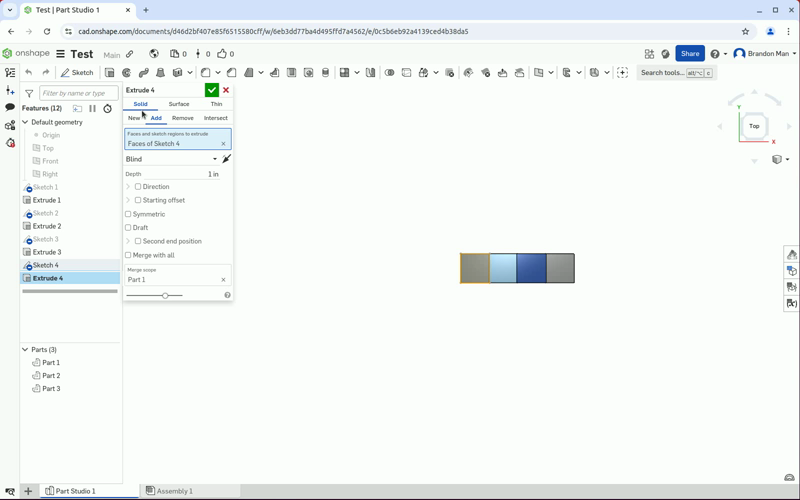
mouse_move(137, 120)
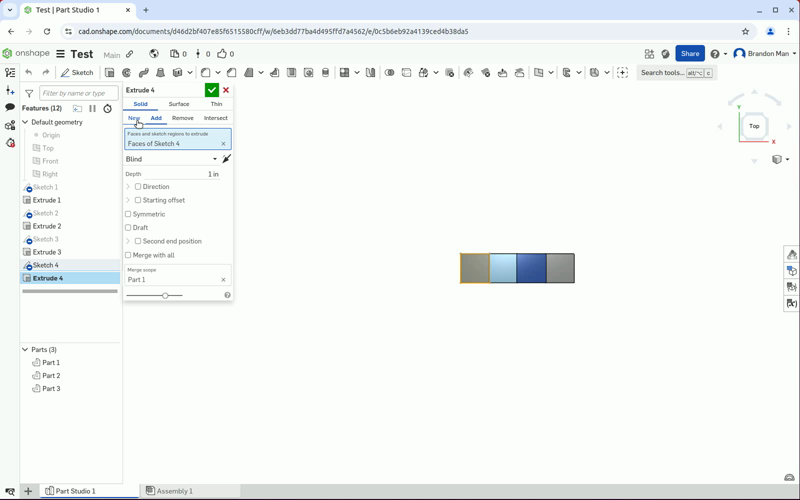
click(137, 120)
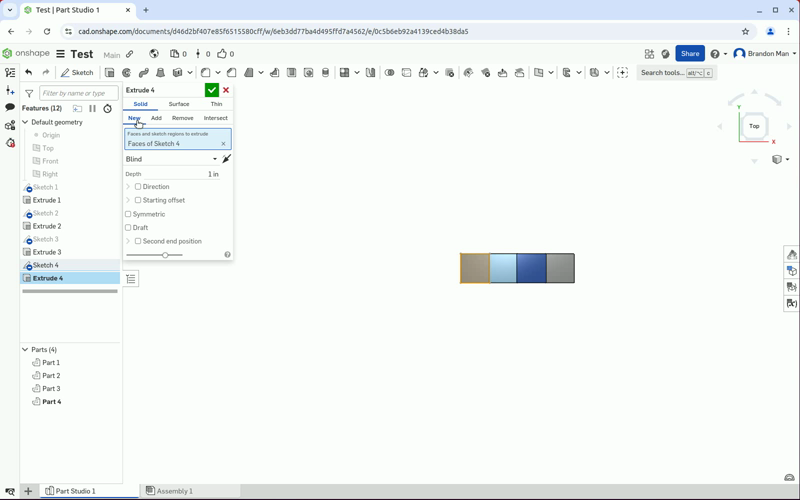
key(tab, 4)
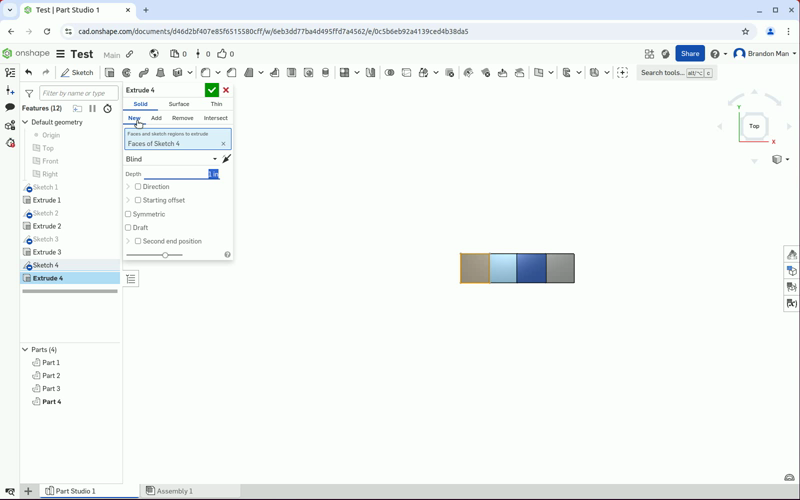
text(23.108)
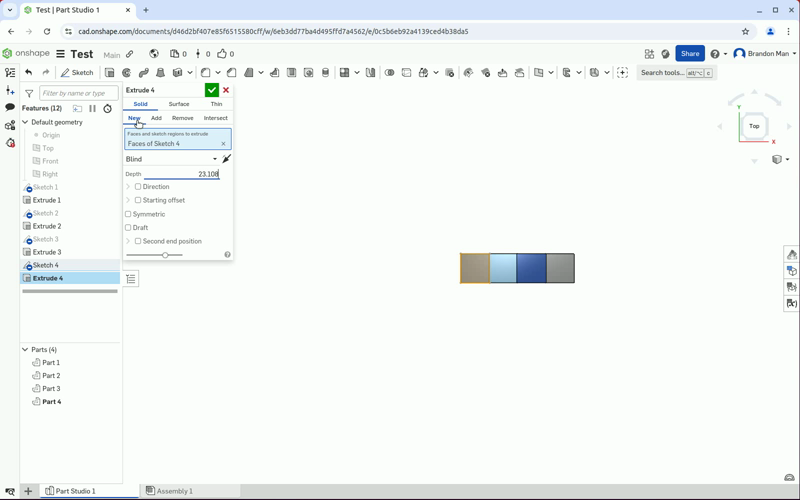
key(enter)
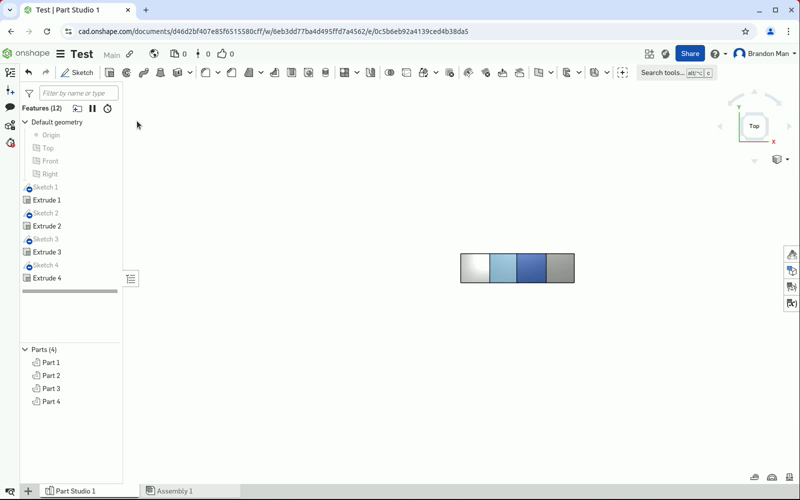
key(shift+h)
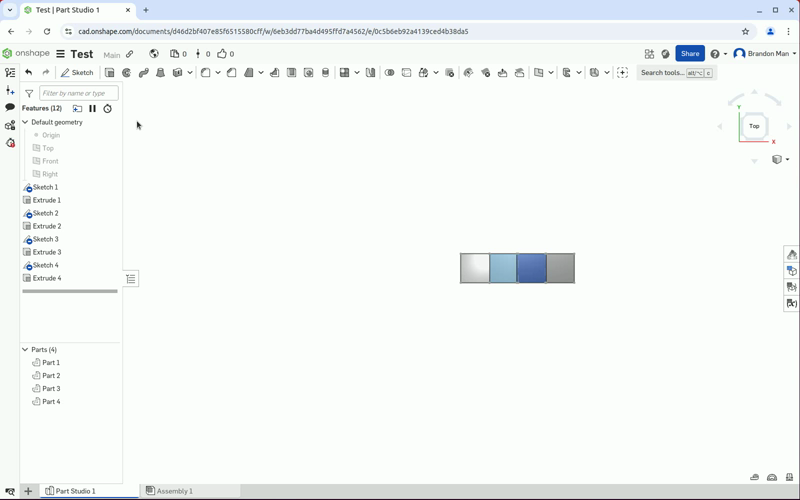
key(shift+h)
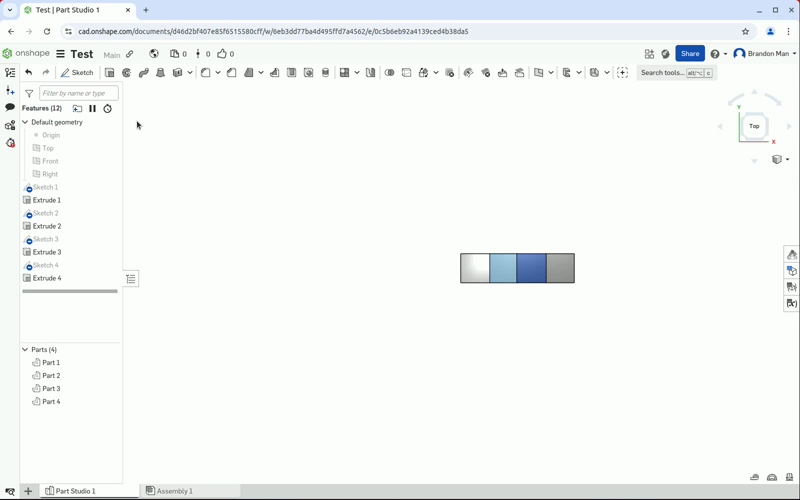
mouse_move(73, 189)
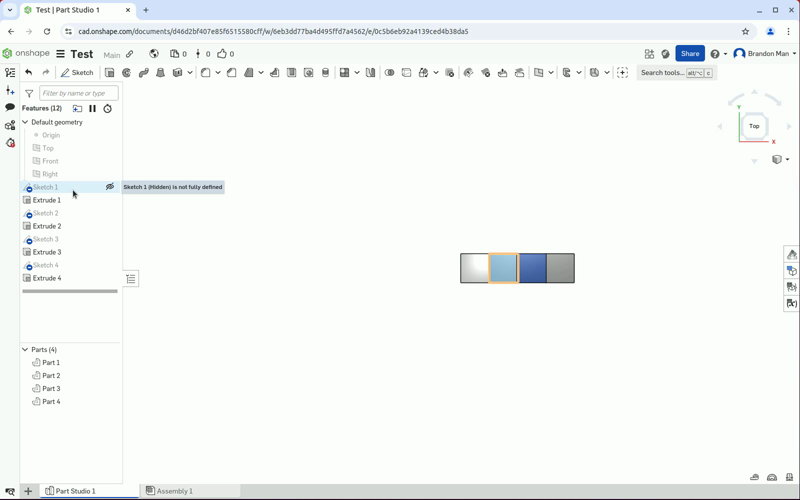
click(73, 189)
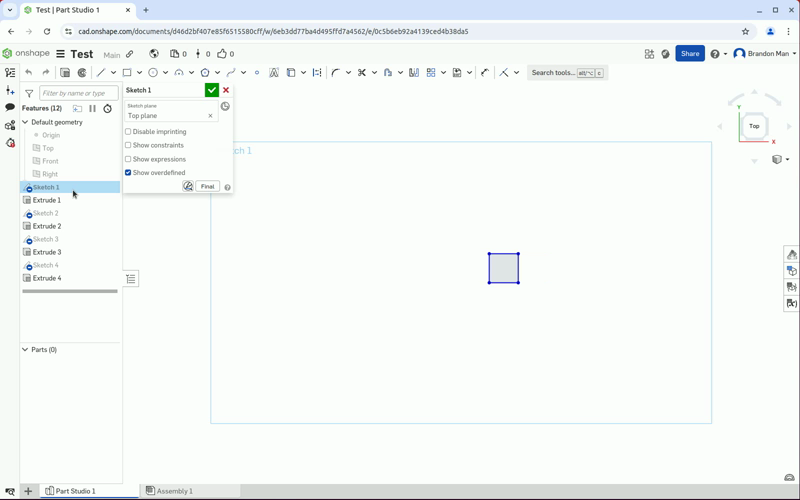
mouse_move(229, 92)
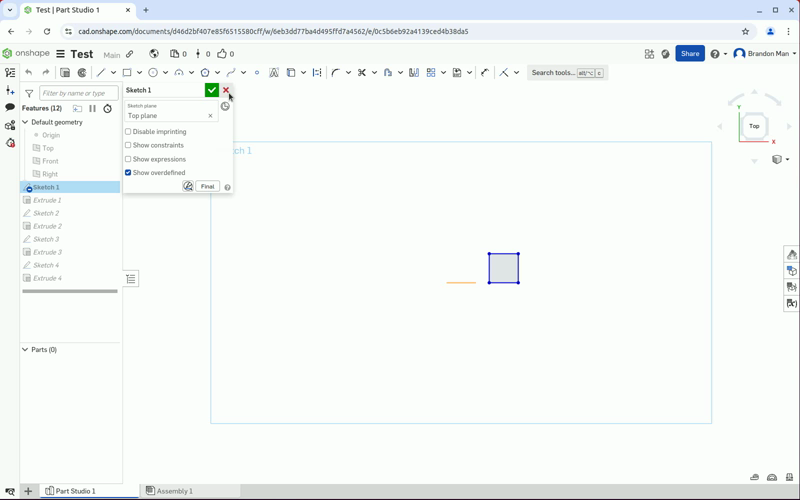
click(229, 92)
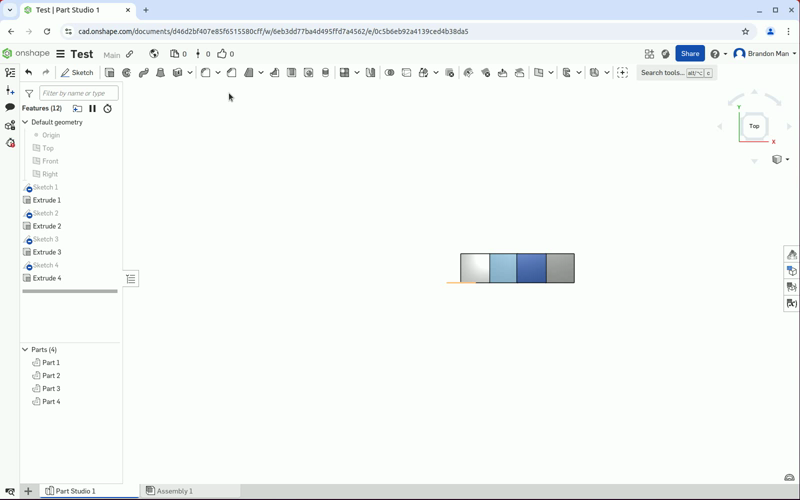
mouse_move(73, 352)
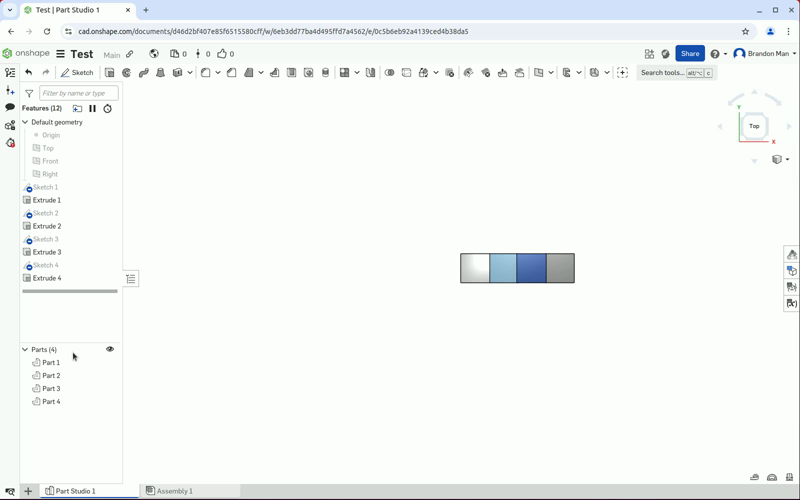
key(y)
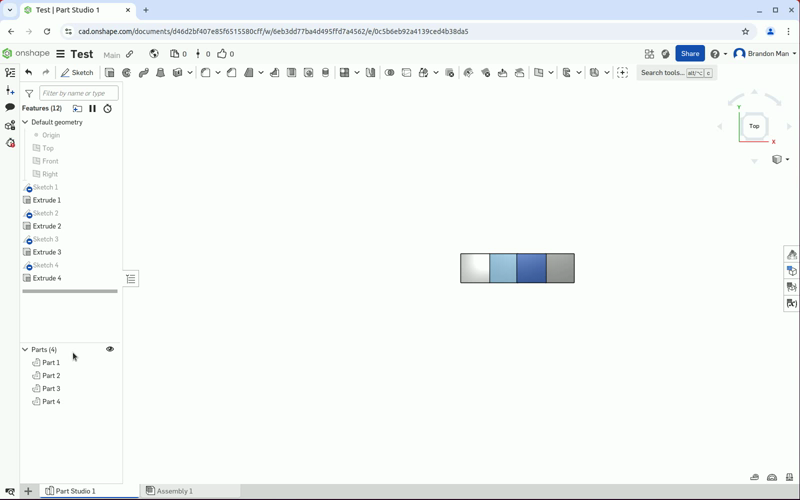
key(shift+p)
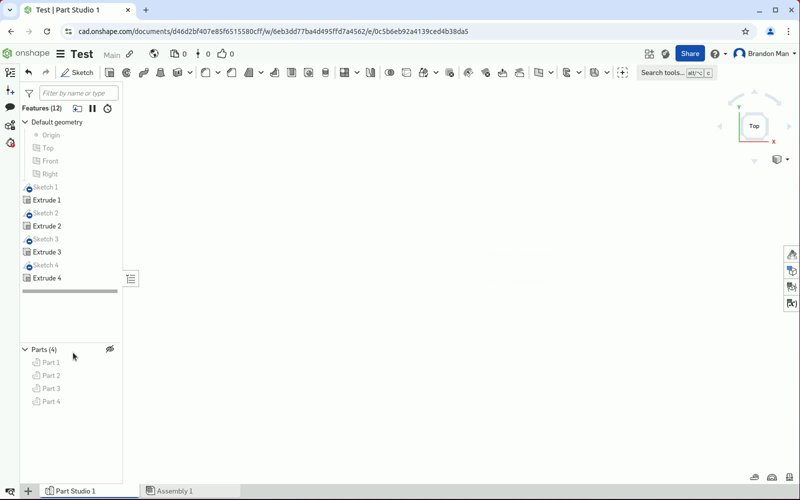
key(space)
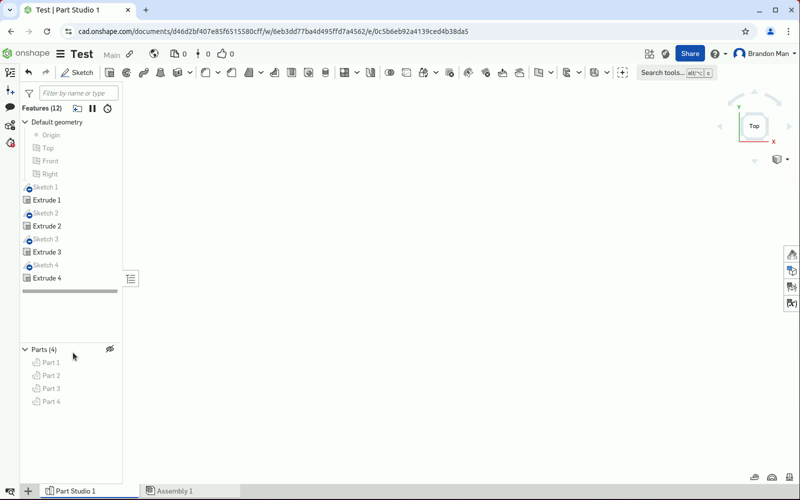
key_down(shift)
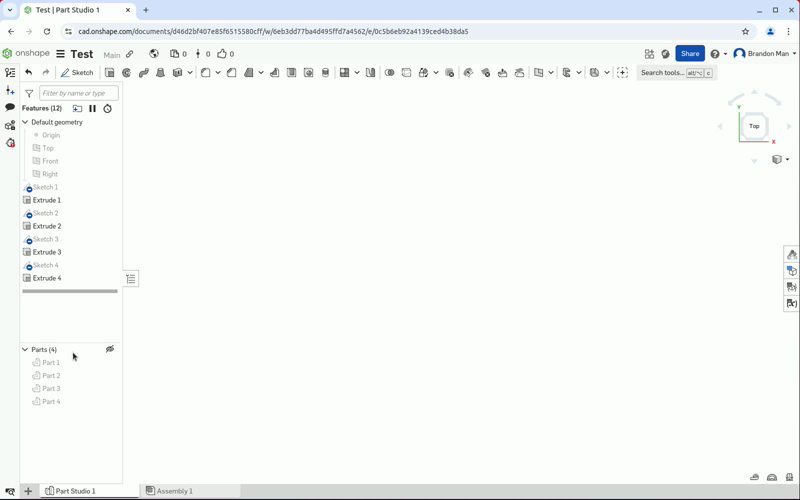
key(up)
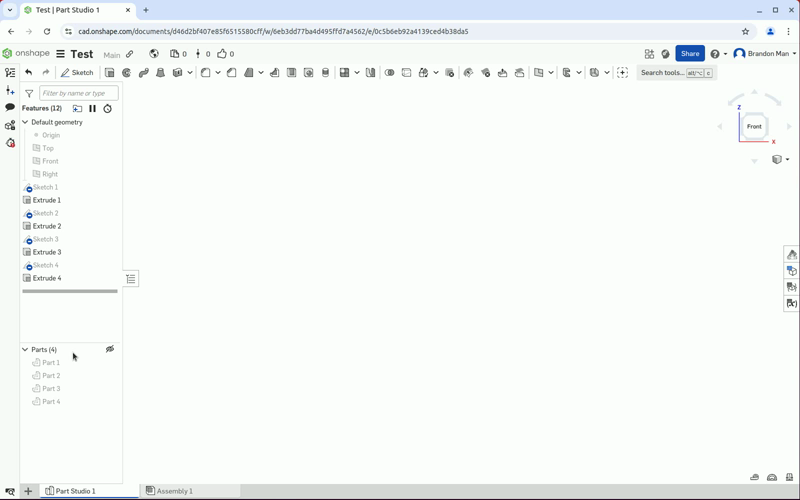
key_up(shift)
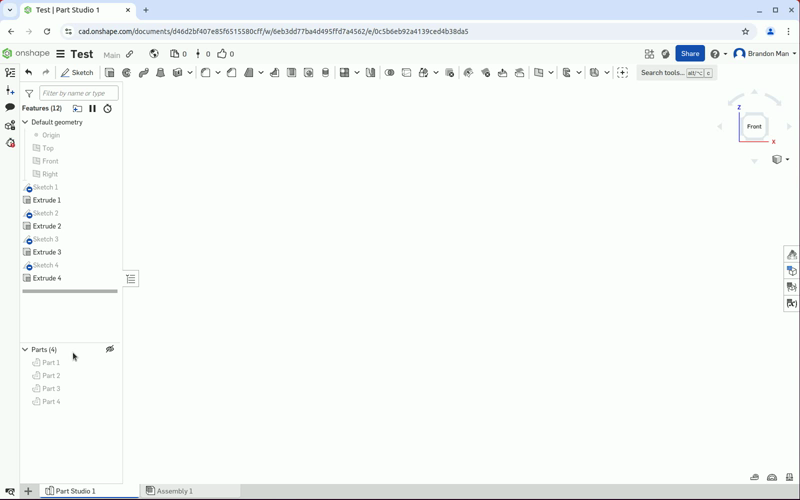
mouse_move(73, 352)
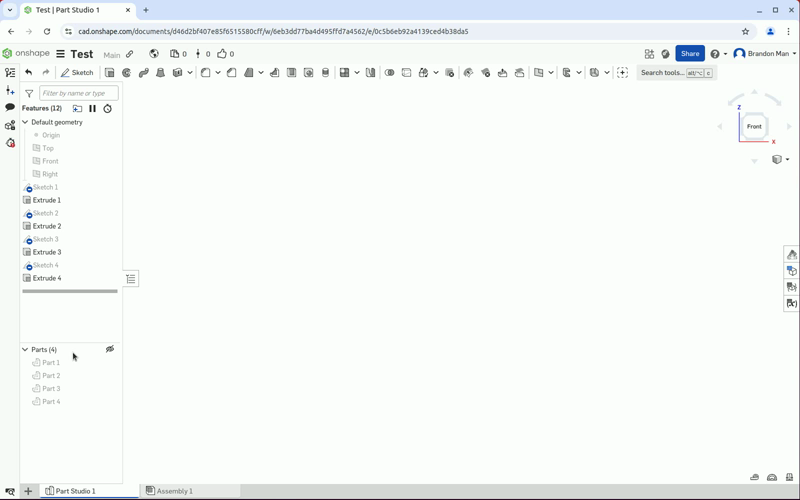
key(shift+y)
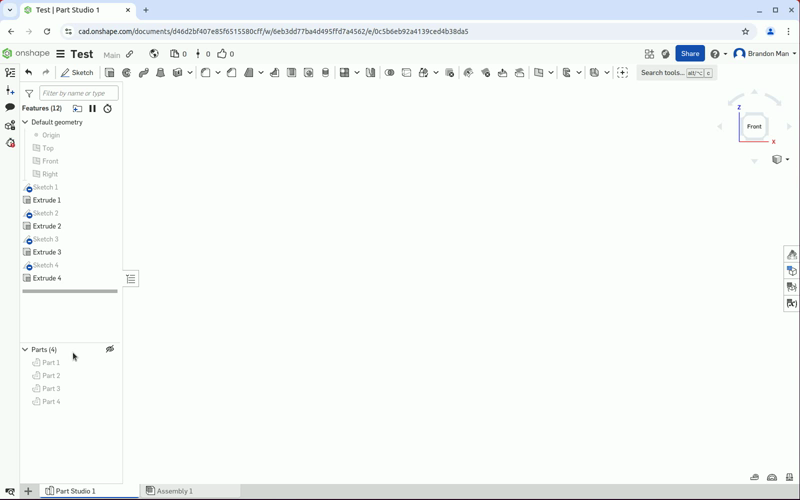
key(shift+s)
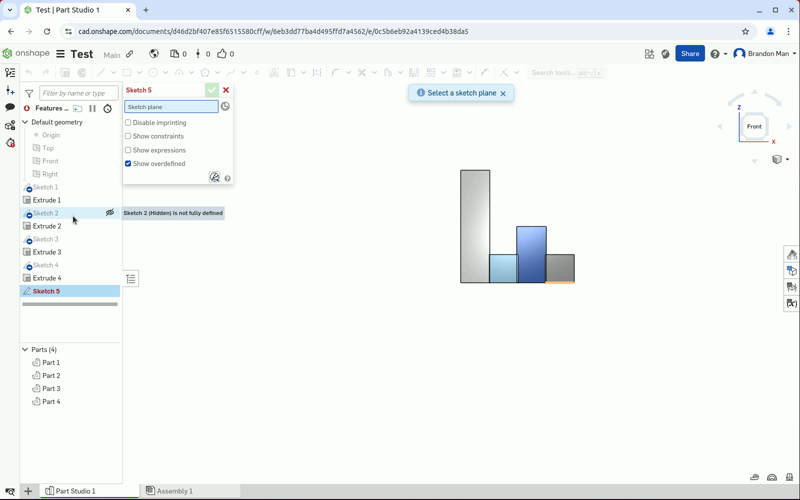
scroll(3)
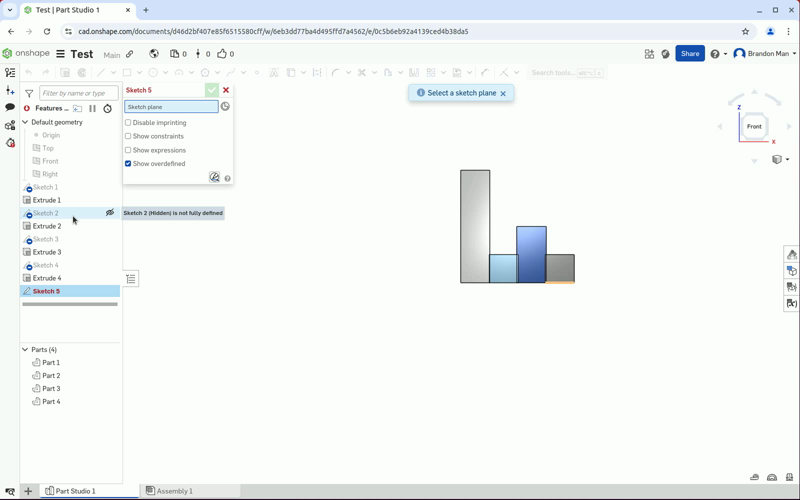
mouse_move(73, 163)
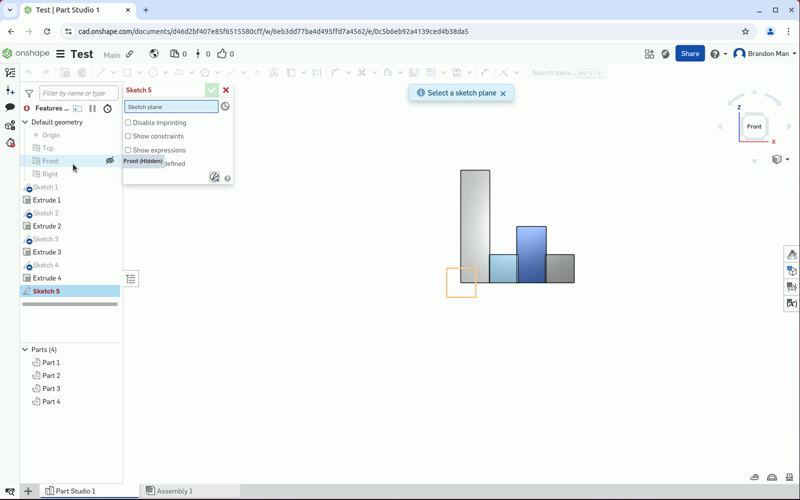
click(73, 163)
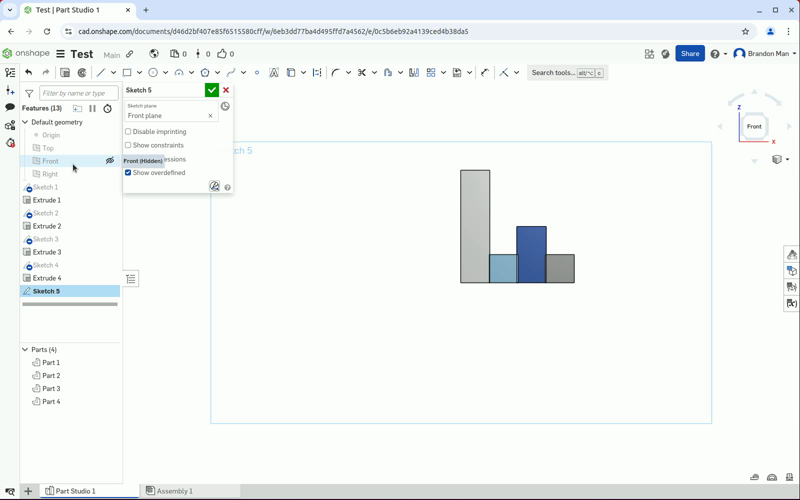
mouse_move(73, 352)
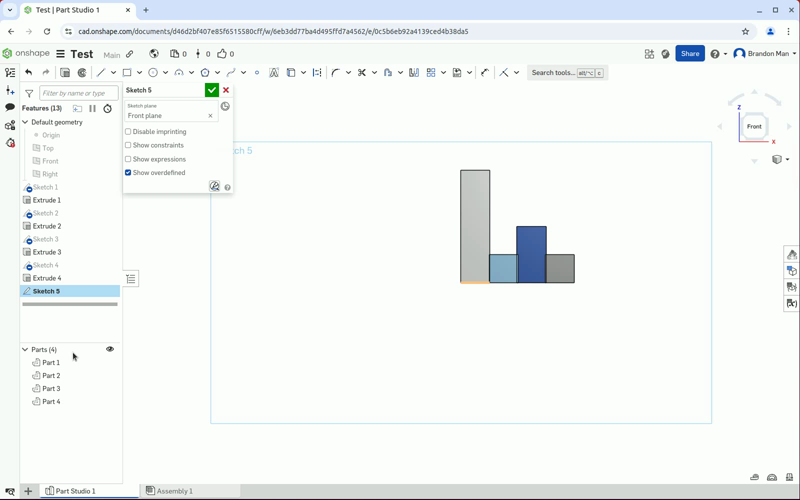
key(y)
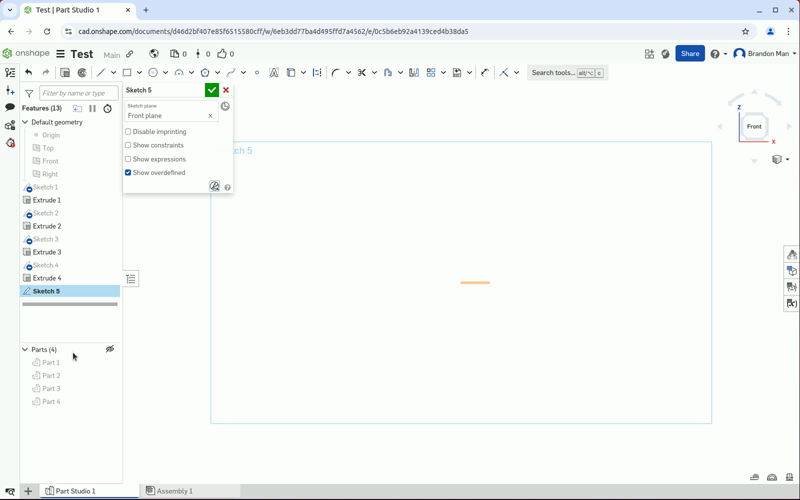
key(l)
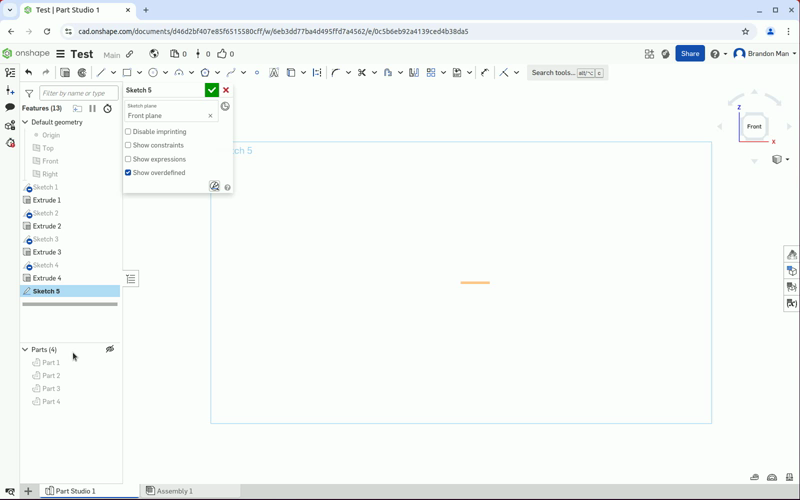
key_down(shift)
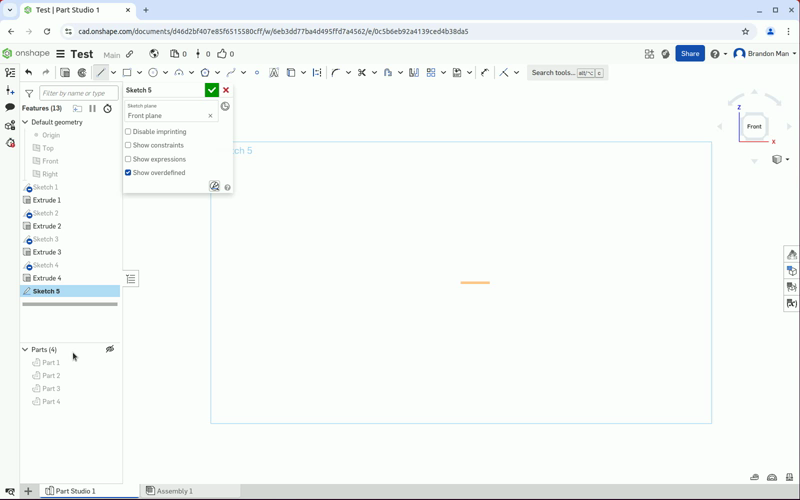
mouse_move(460, 198)
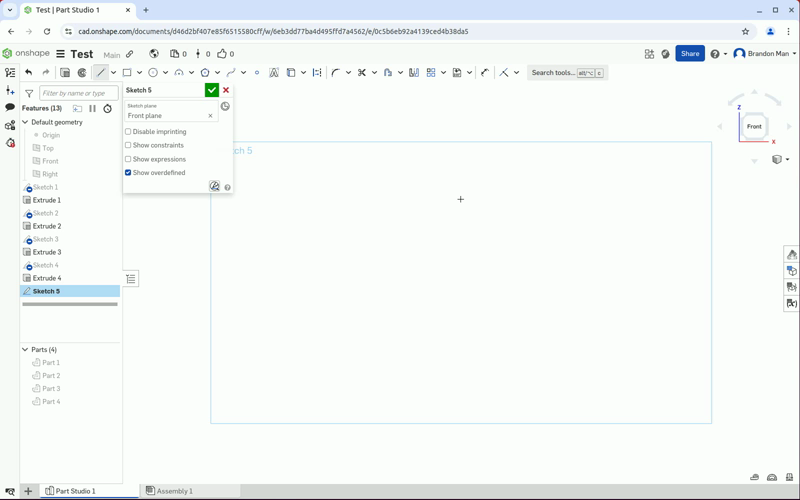
click(460, 198)
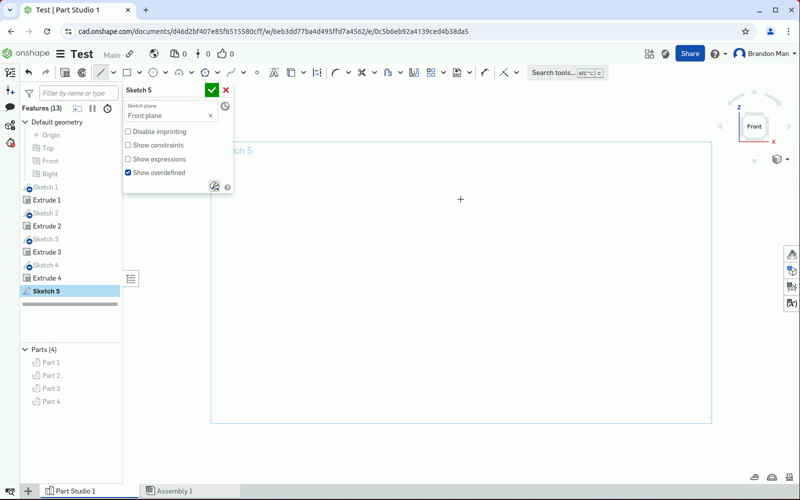
key_up(shift)
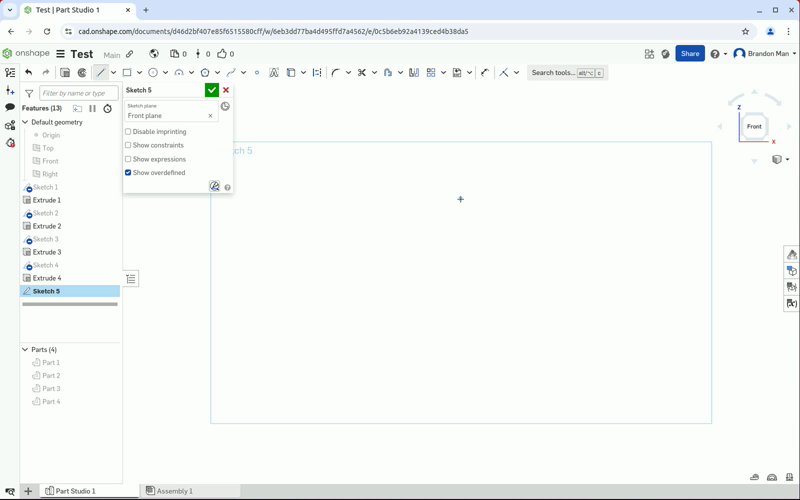
key_down(shift)
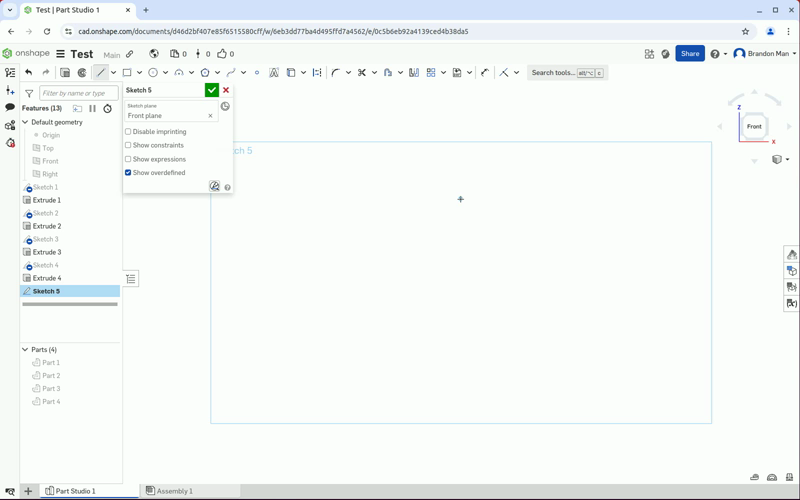
mouse_move(490, 198)
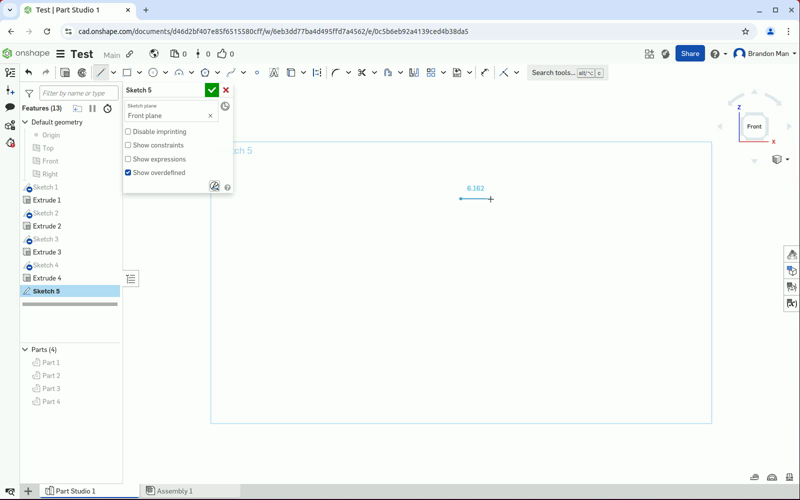
mouse_move(489, 198)
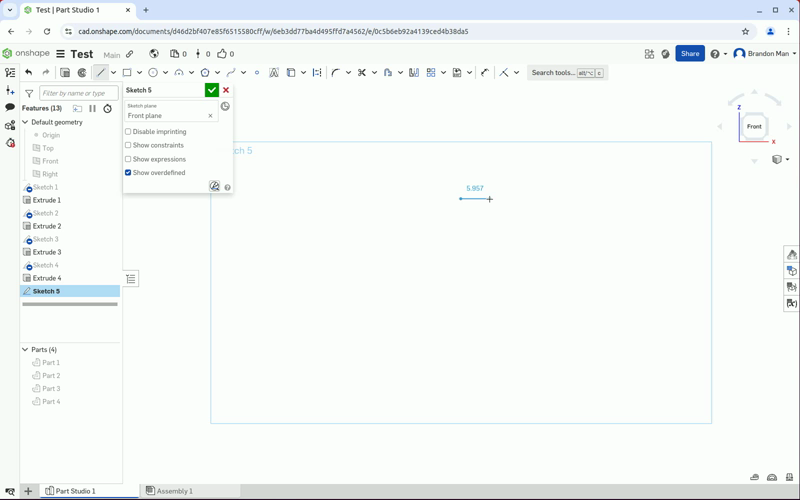
click(489, 198)
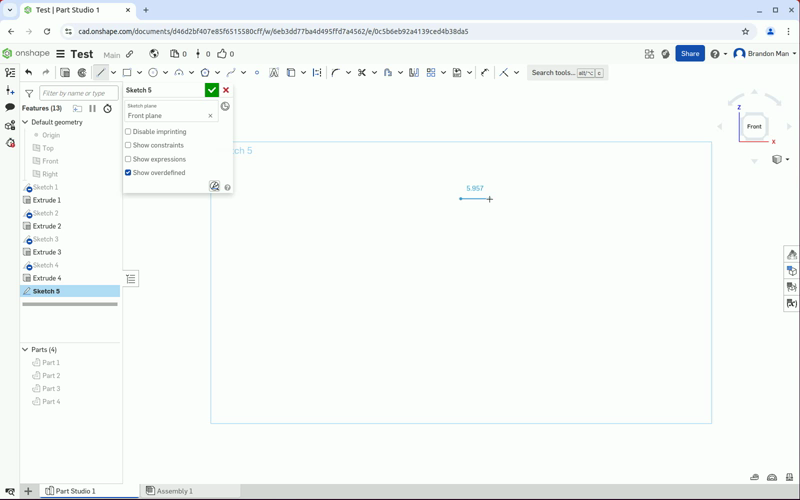
key_up(shift)
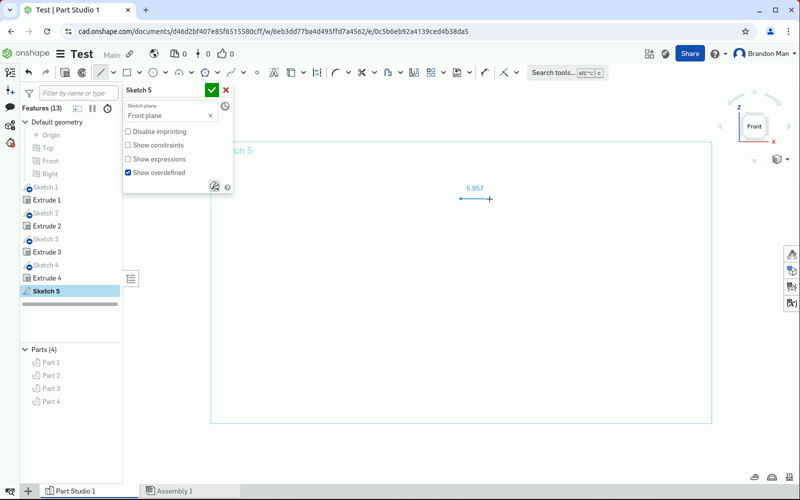
key_down(shift)
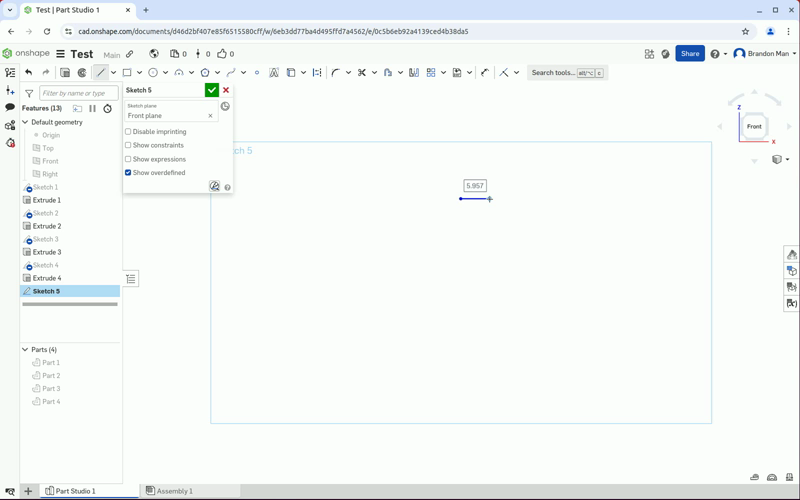
mouse_move(519, 198)
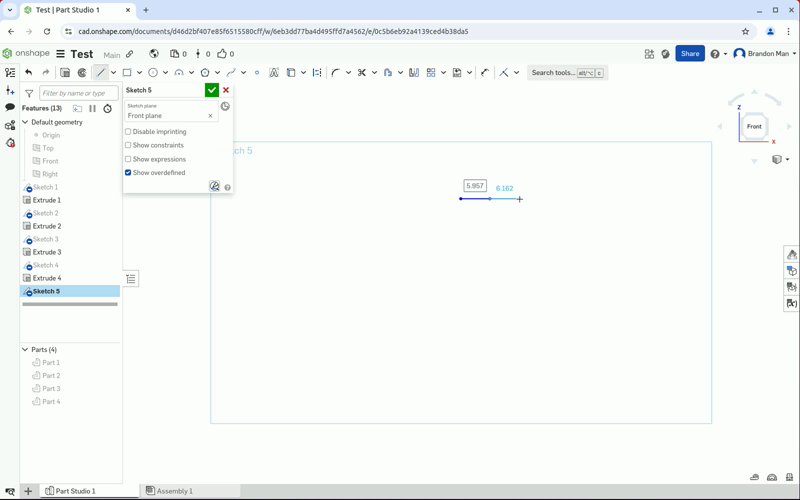
mouse_move(489, 169)
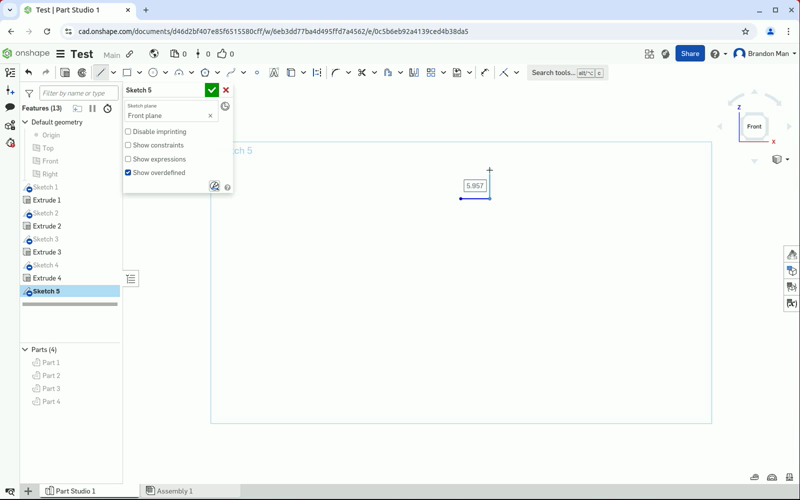
click(489, 169)
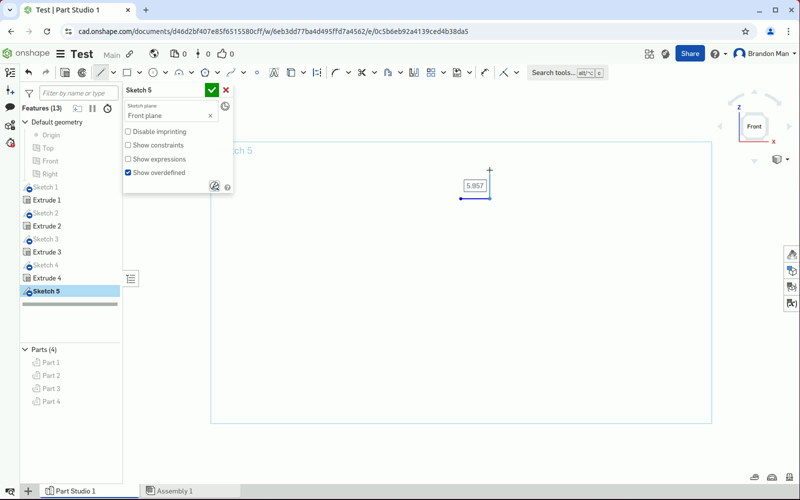
key_up(shift)
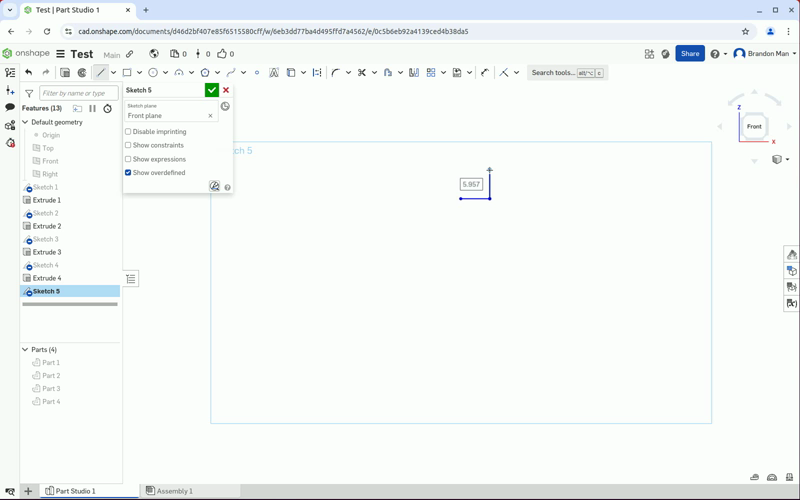
key_down(shift)
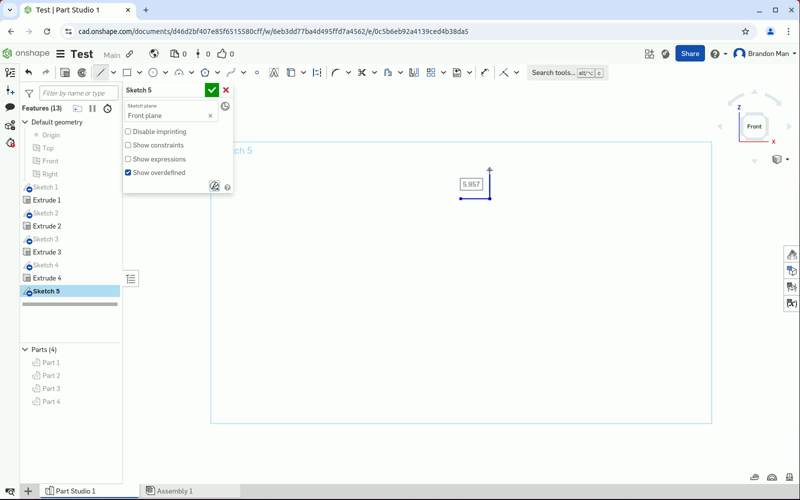
mouse_move(519, 169)
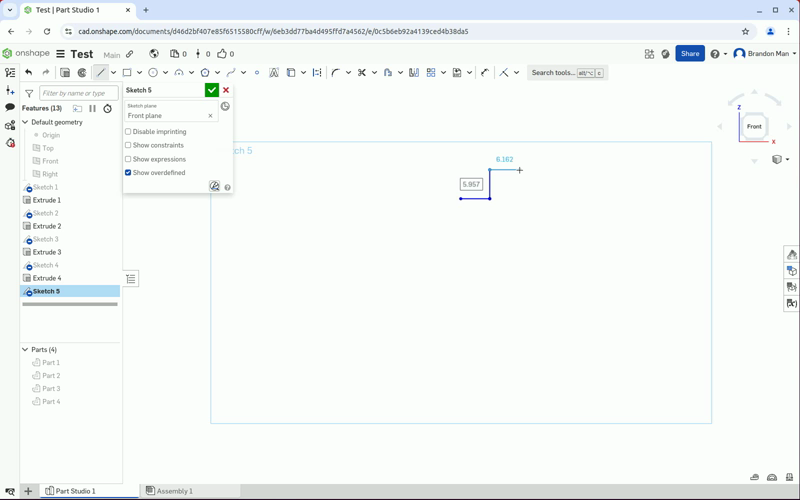
mouse_move(460, 169)
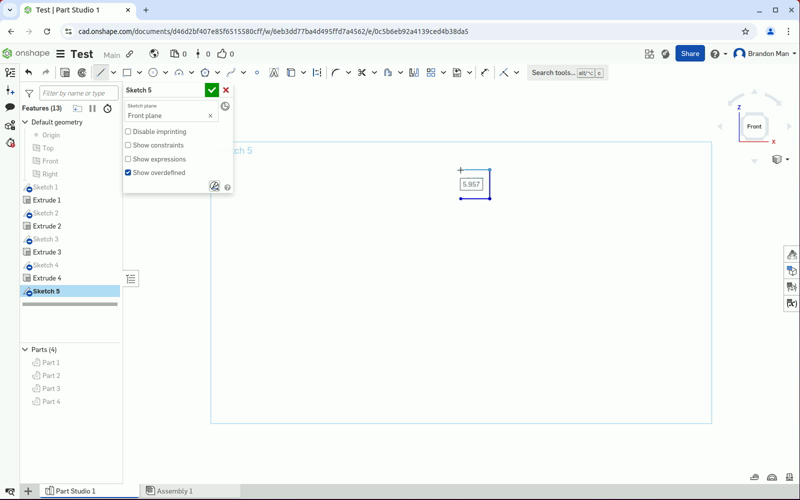
click(460, 169)
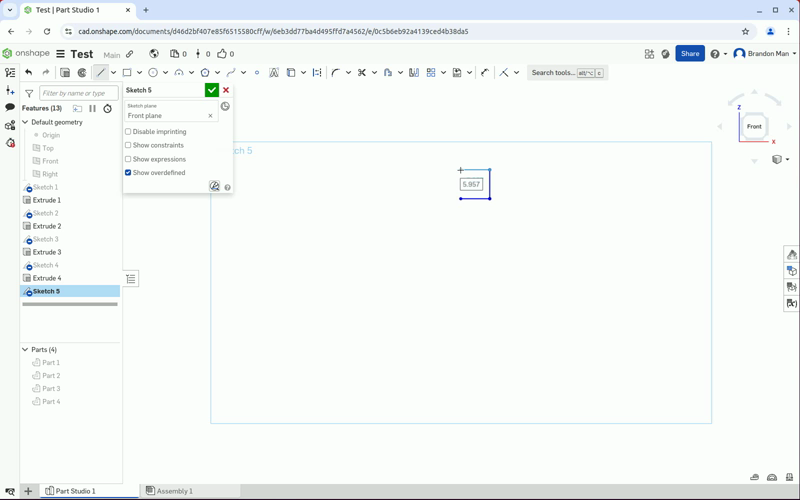
key_up(shift)
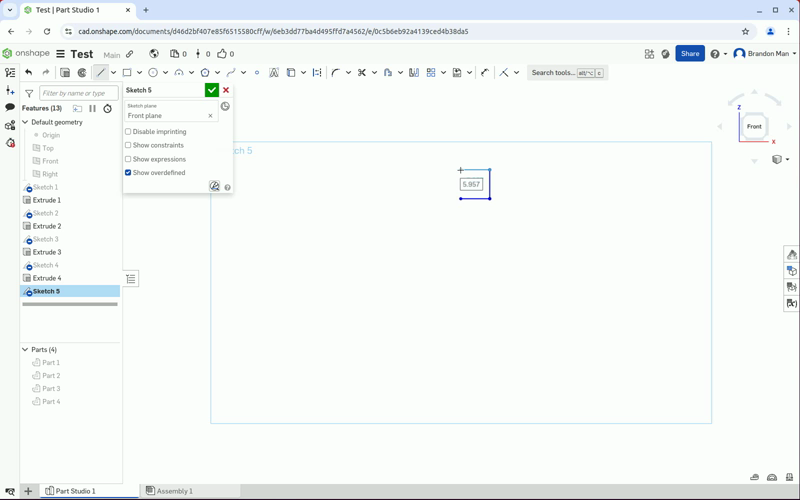
mouse_move(490, 169)
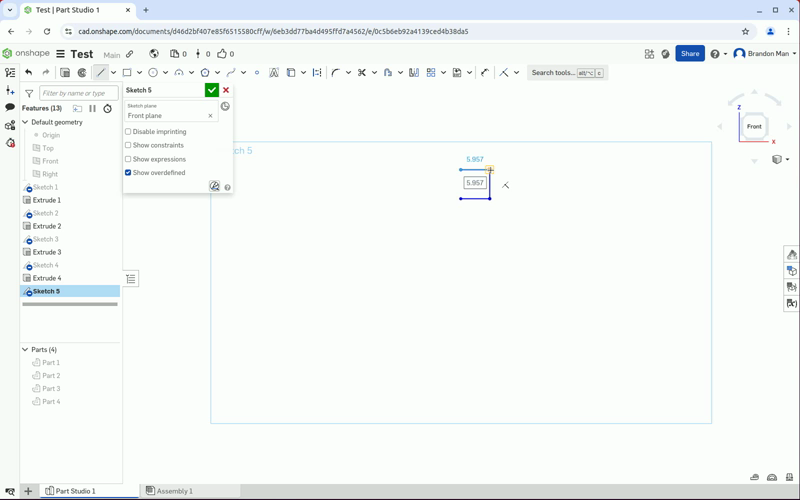
key_down(shift)
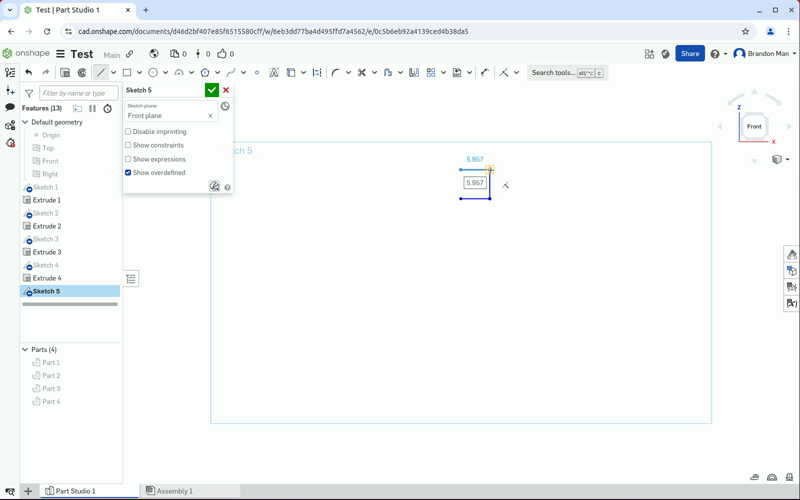
mouse_move(460, 198)
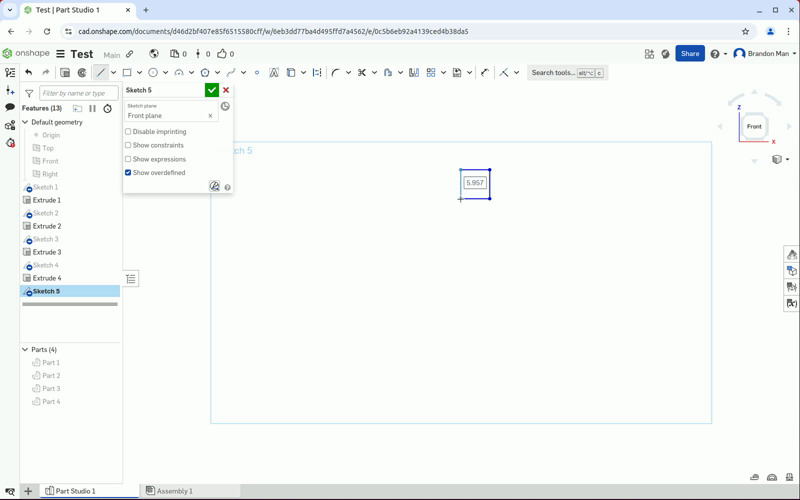
key_up(shift)
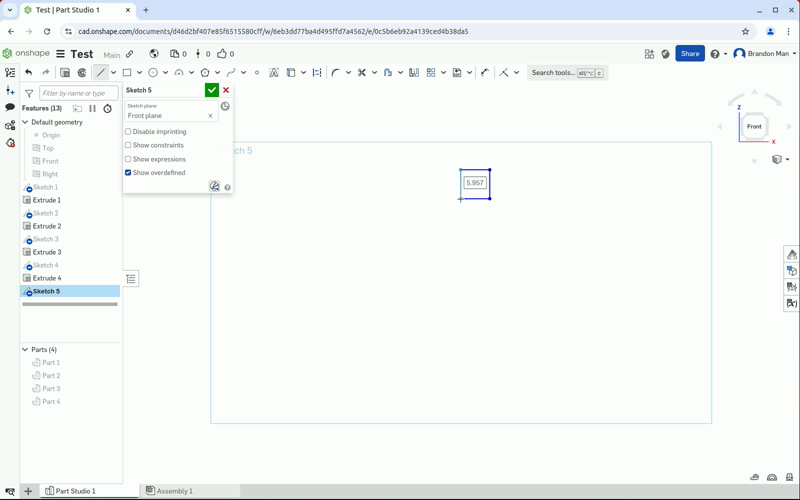
click(460, 198)
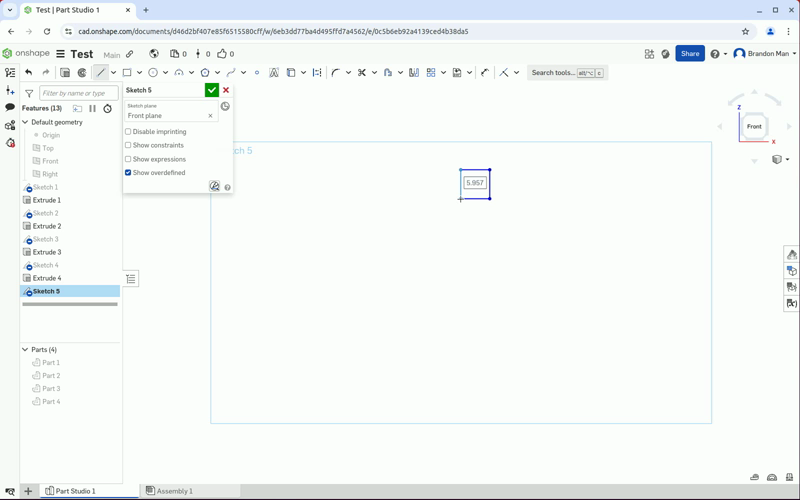
key(esc)
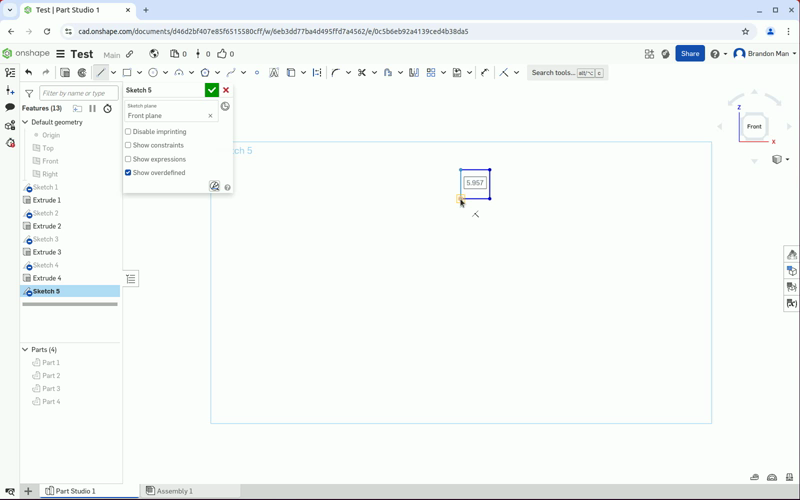
mouse_move(479, 188)
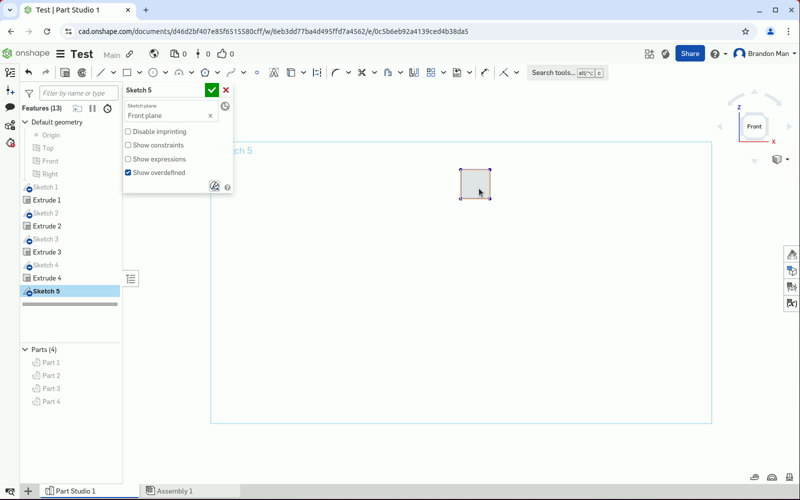
scroll(6)
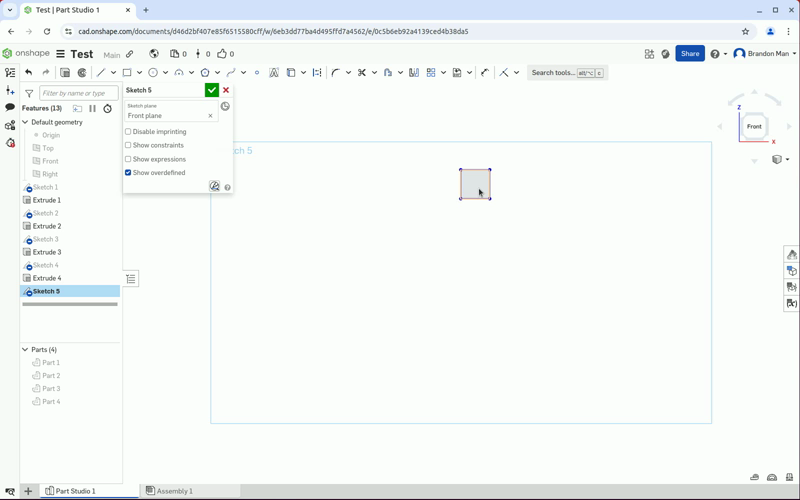
scroll(6)
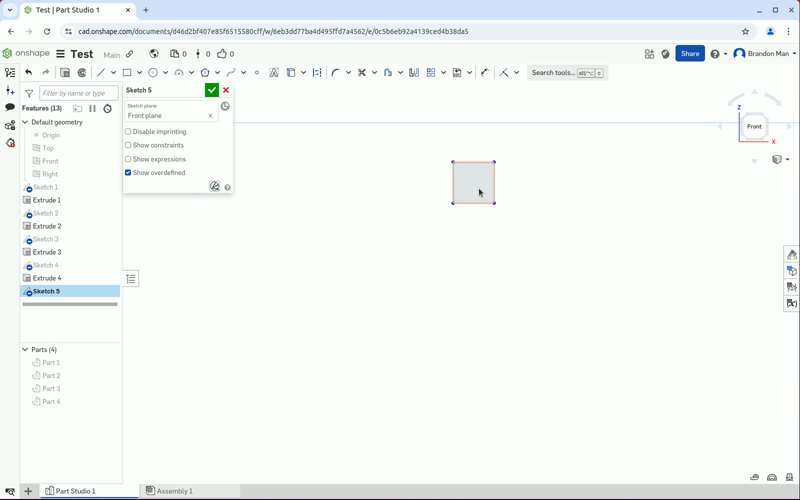
scroll(6)
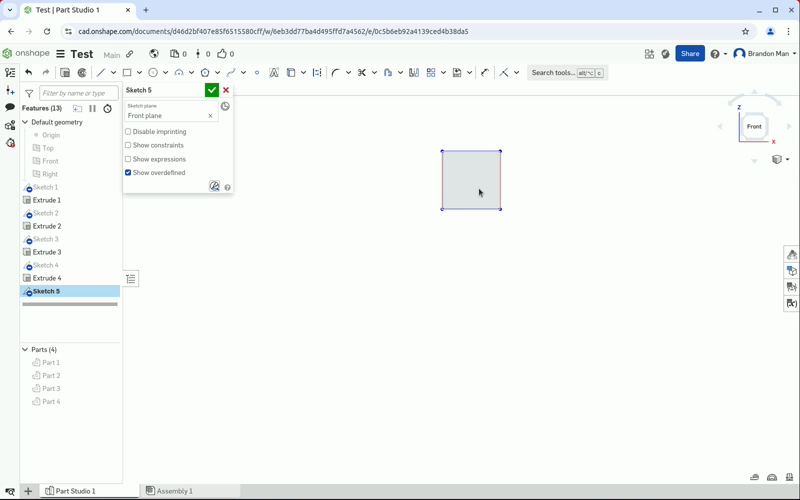
scroll(6)
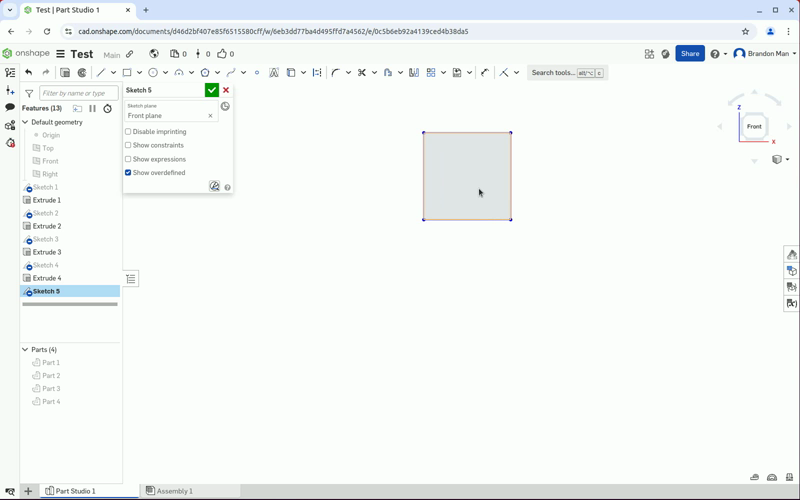
scroll(6)
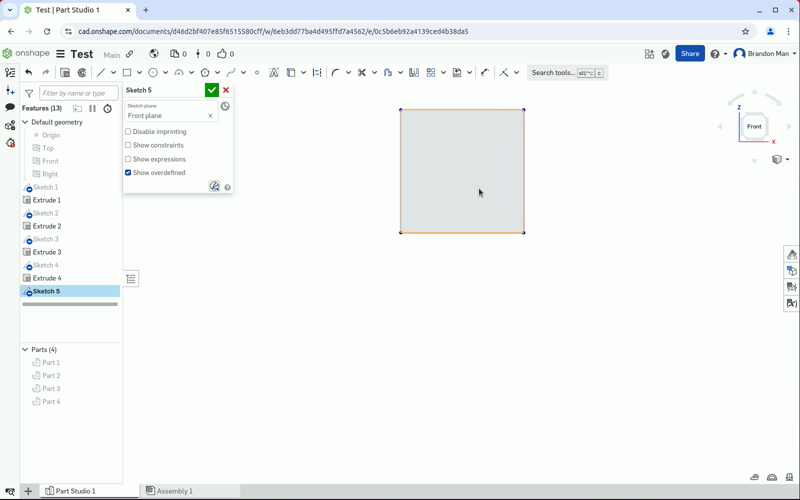
scroll(6)
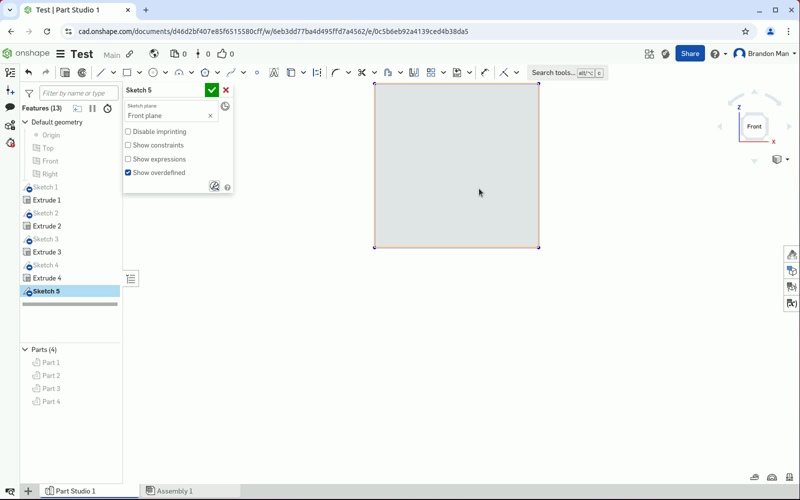
scroll(6)
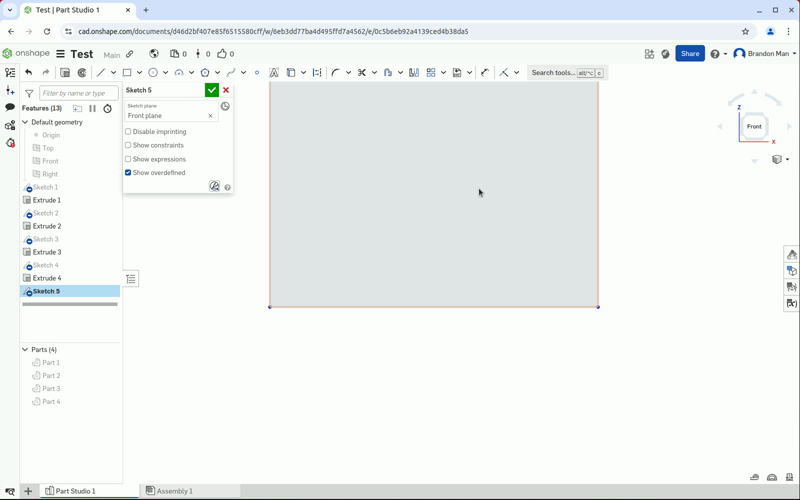
click(479, 188)
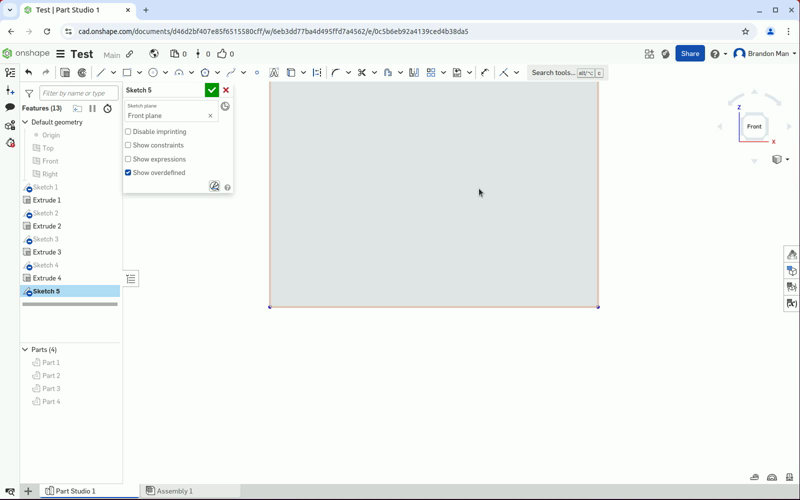
scroll(-6)
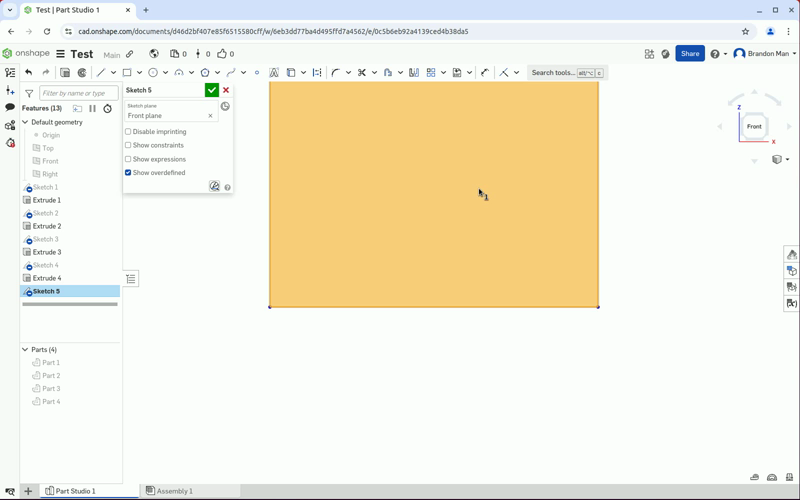
scroll(-6)
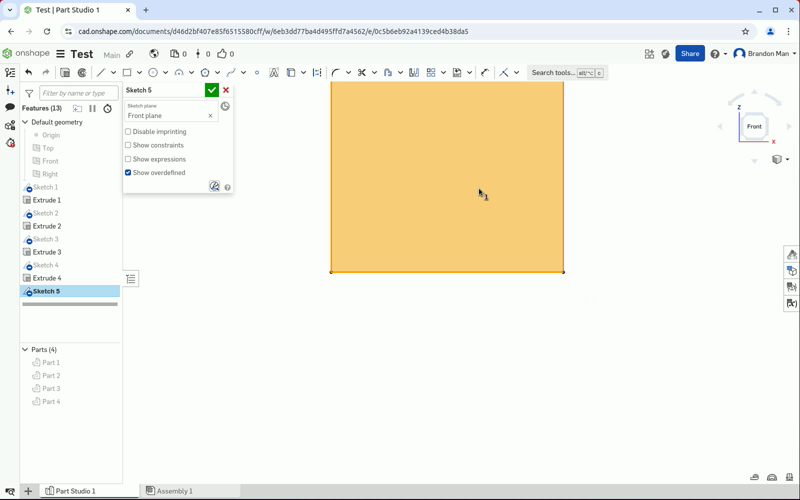
scroll(-6)
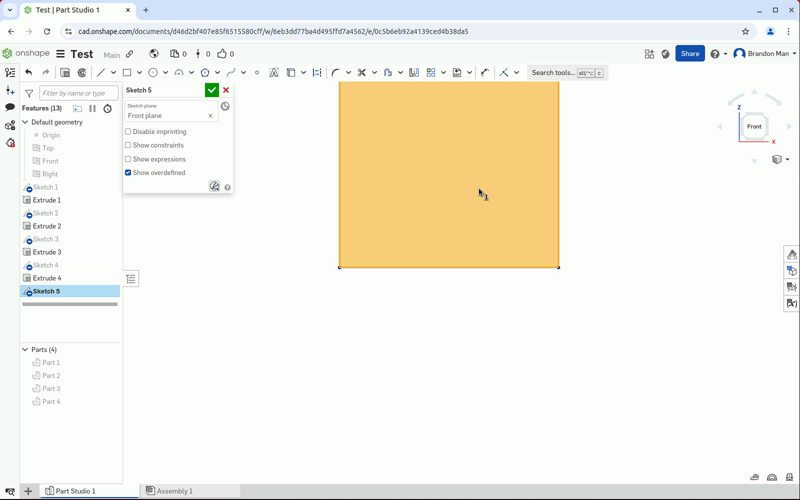
scroll(-6)
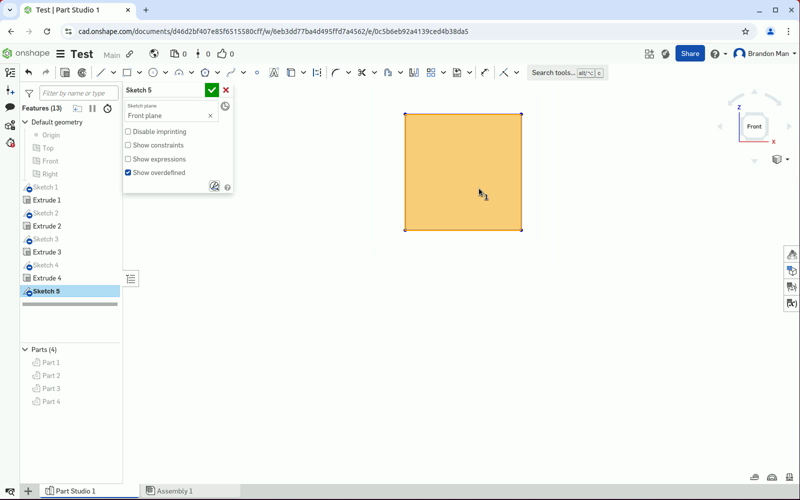
scroll(-6)
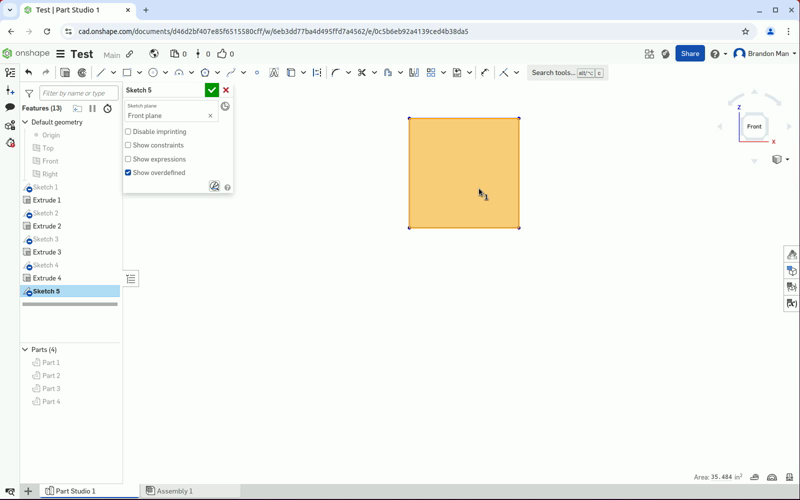
scroll(-6)
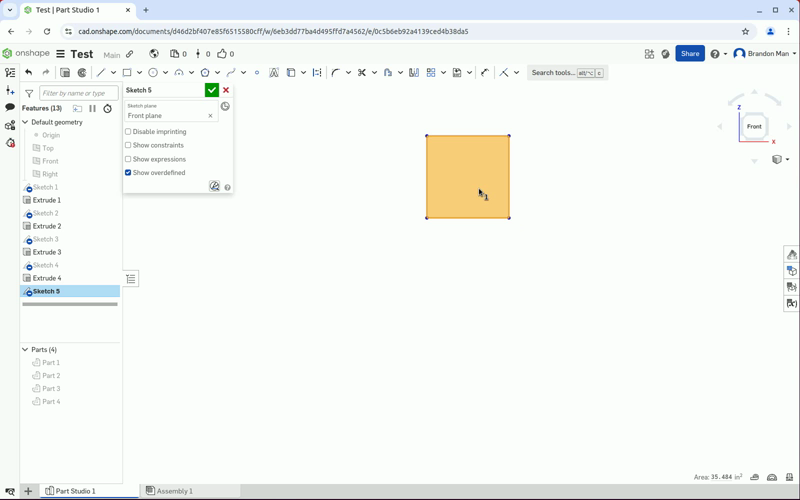
scroll(-6)
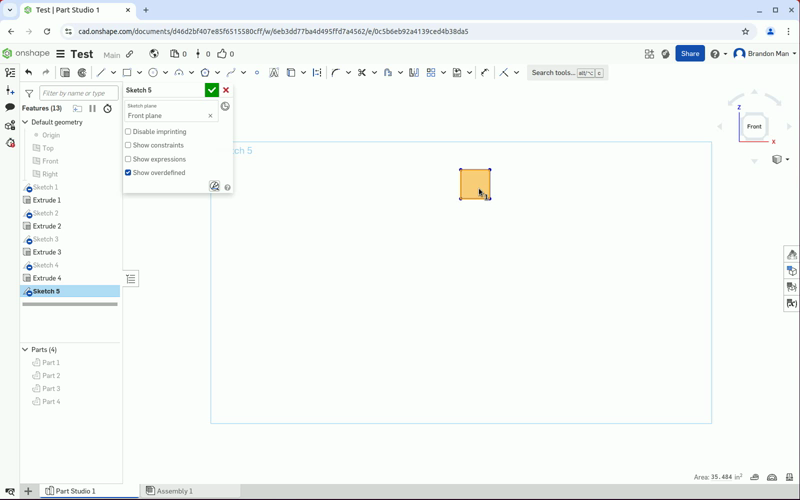
mouse_move(73, 352)
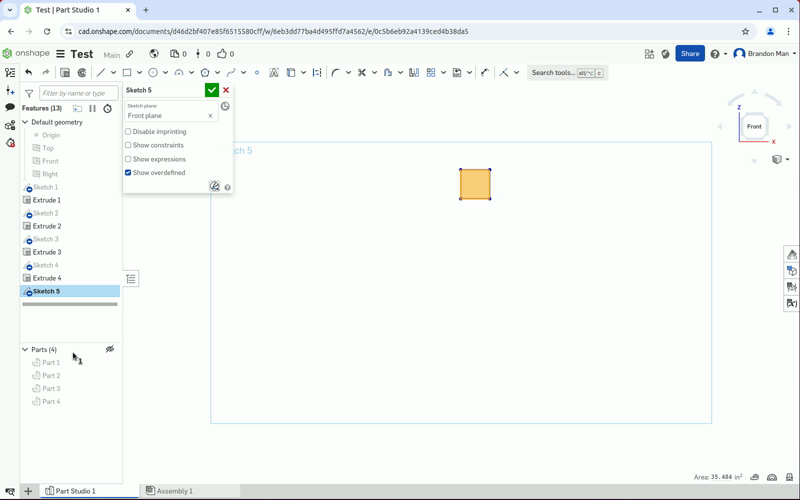
key(shift+y)
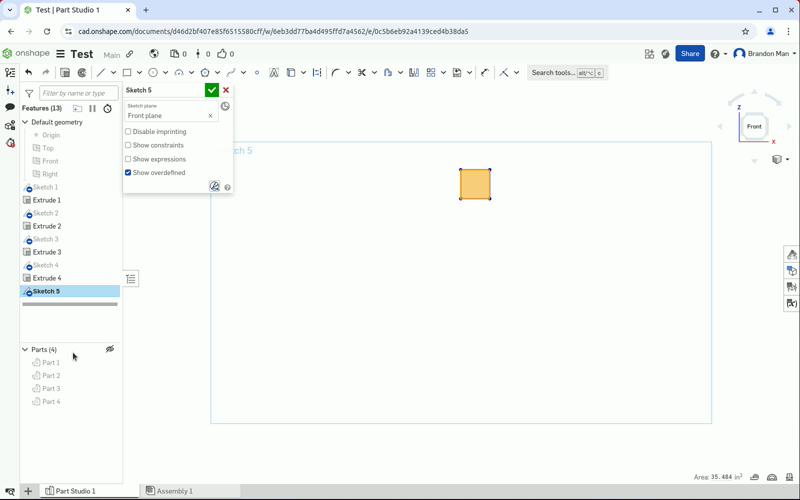
key(shift+e)
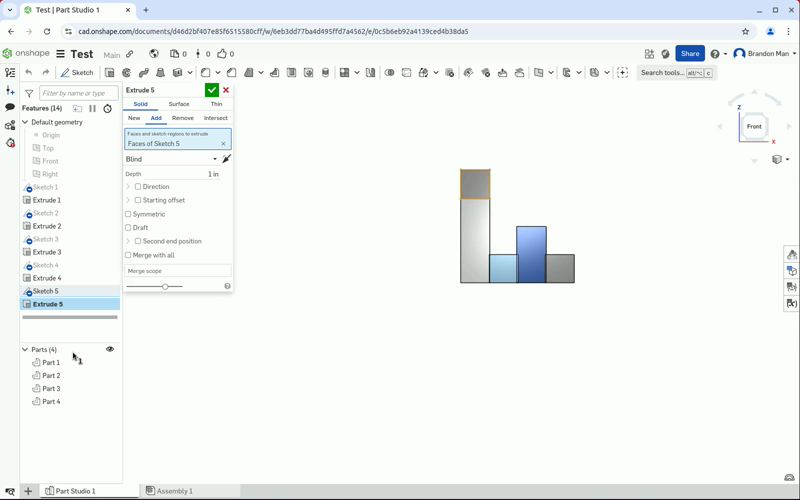
mouse_move(143, 106)
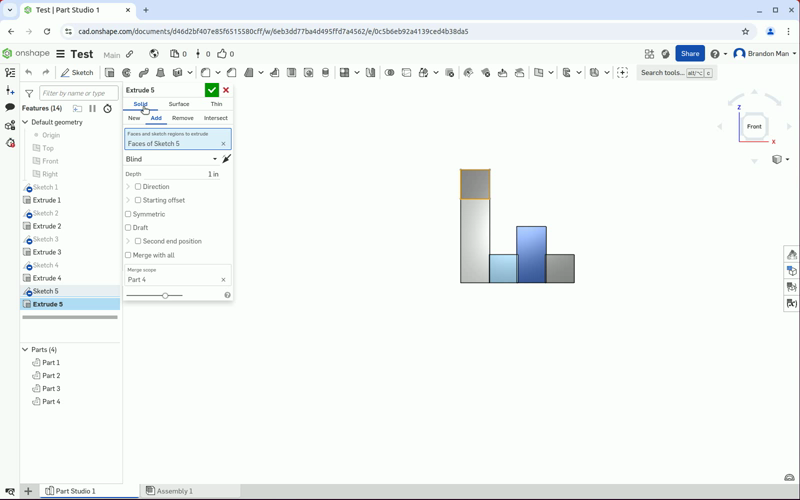
click(143, 106)
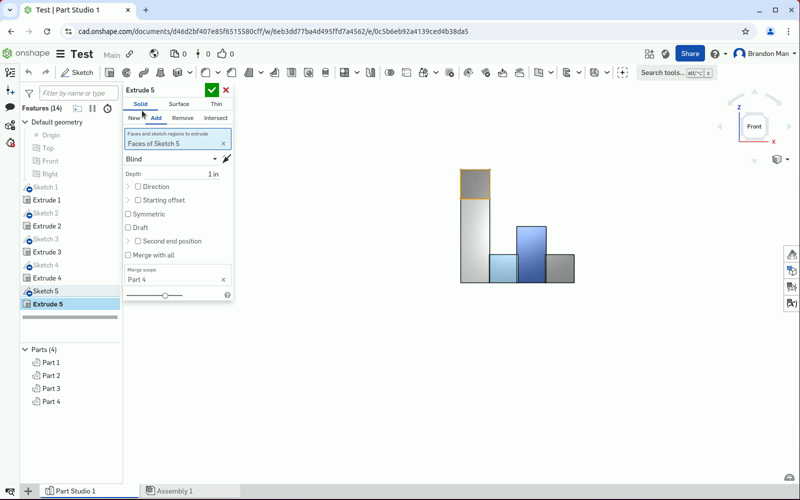
mouse_move(137, 120)
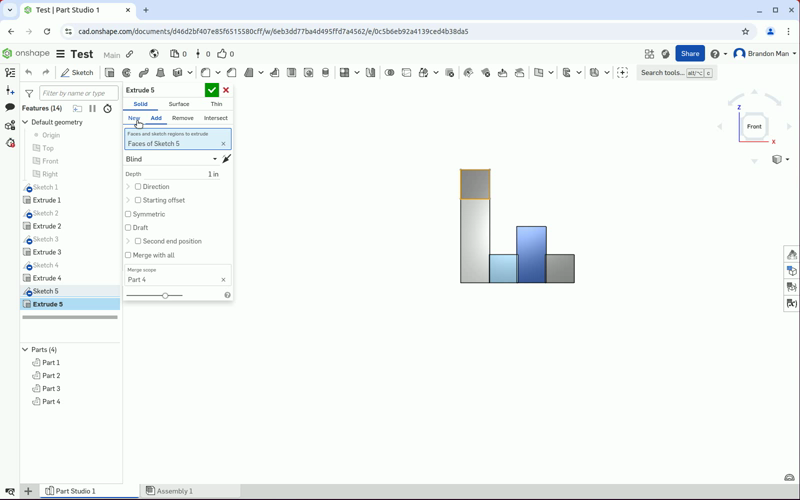
click(137, 120)
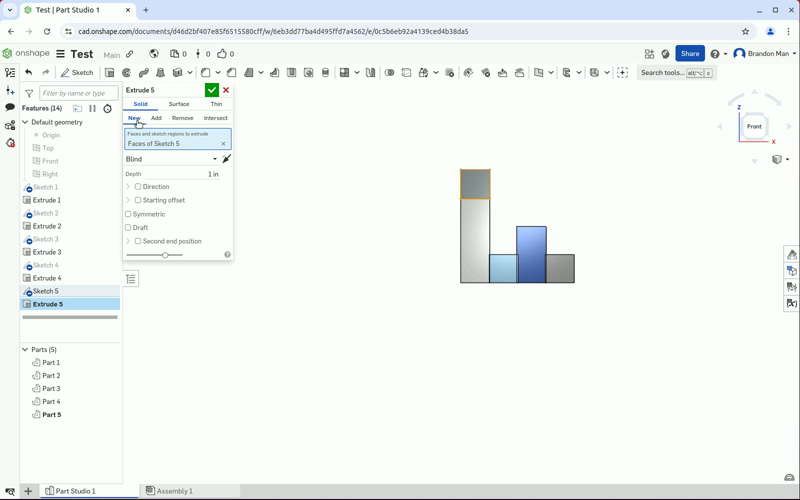
key(tab, 4)
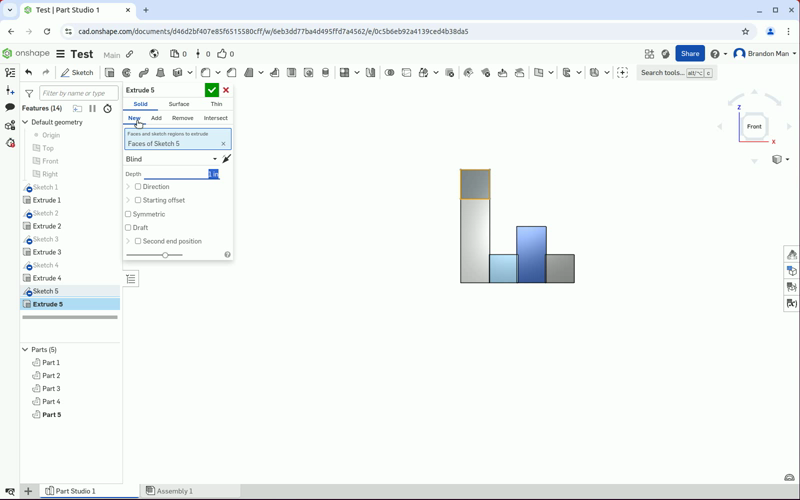
text(11.554)
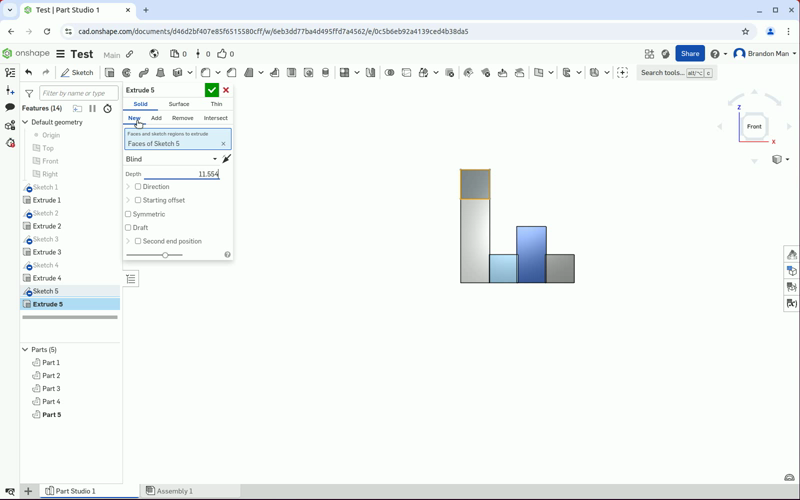
key(enter)
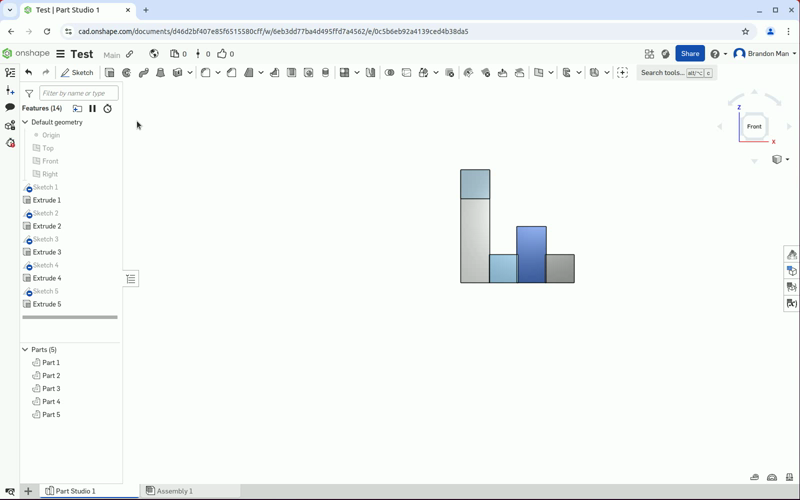
key(shift+h)
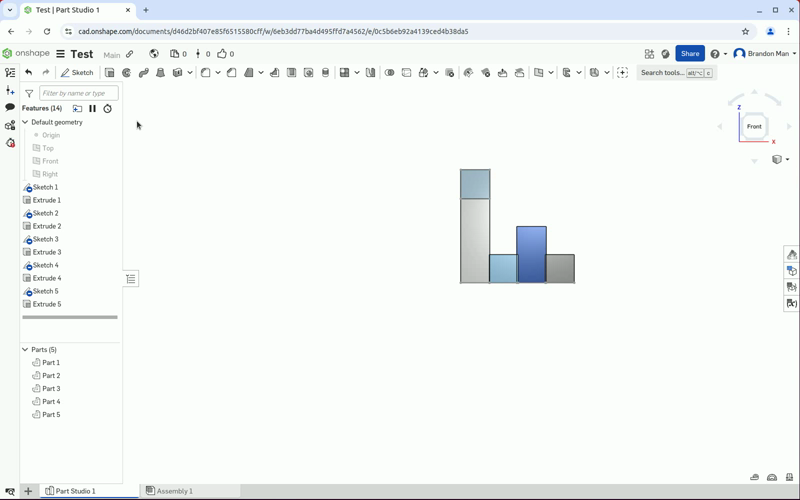
key(shift+h)
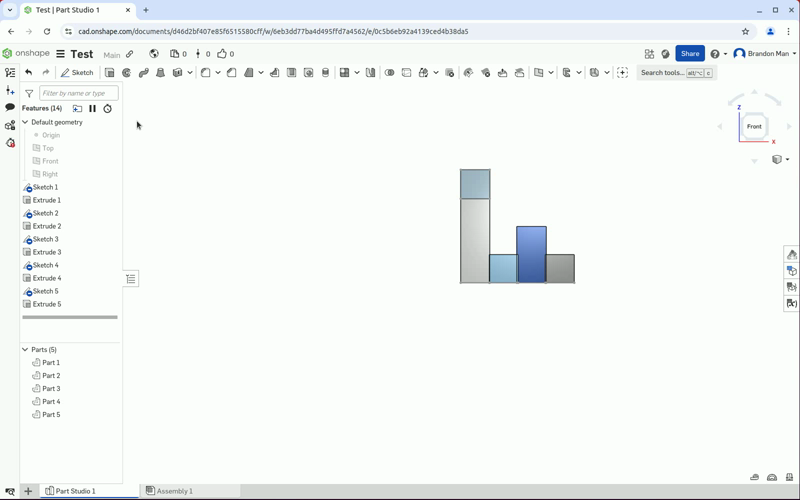
key(shift+7)
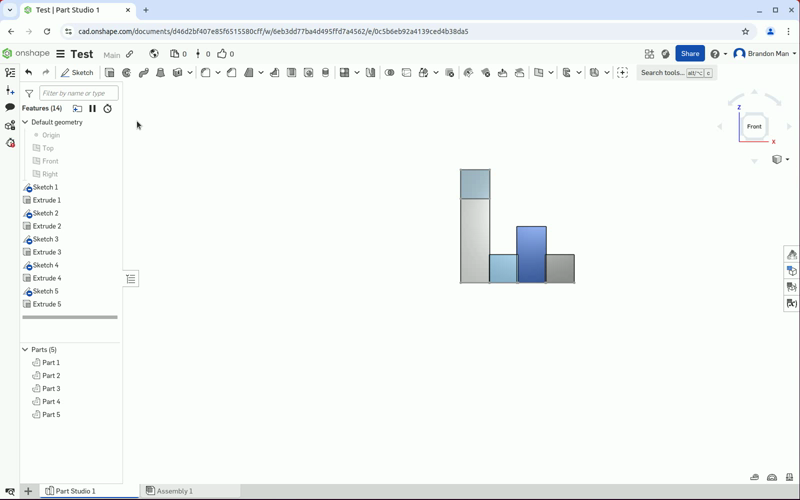
key(left, 2)
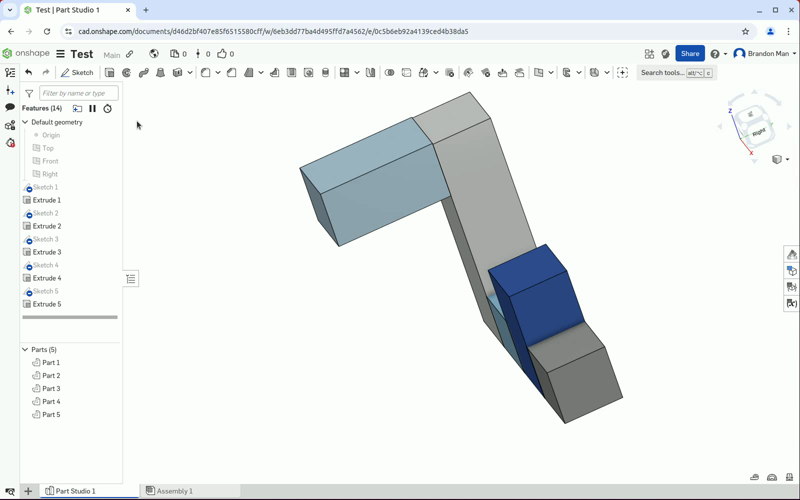
key(down, 2)
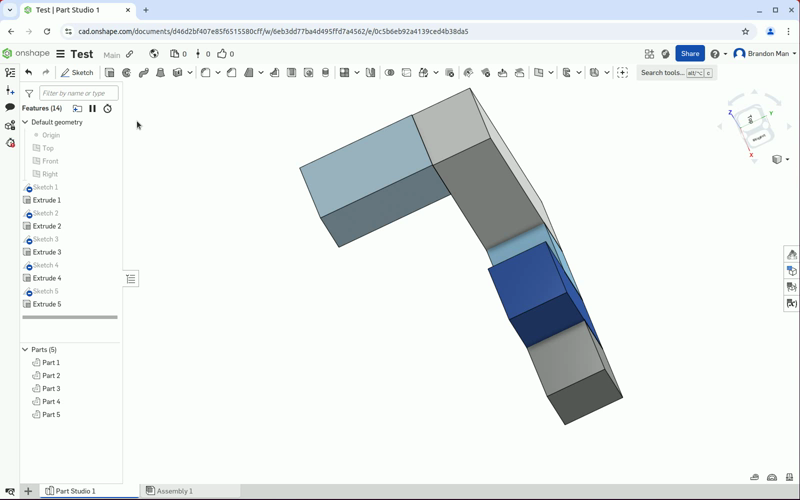
key(up, 2)
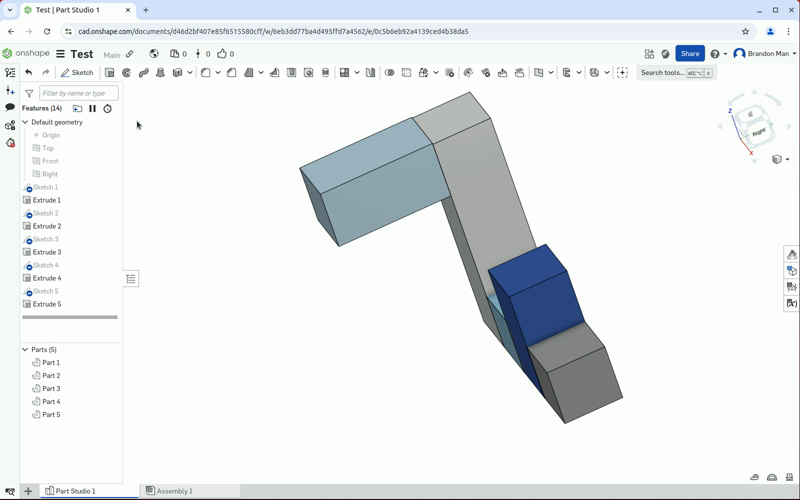
key(right, 2)
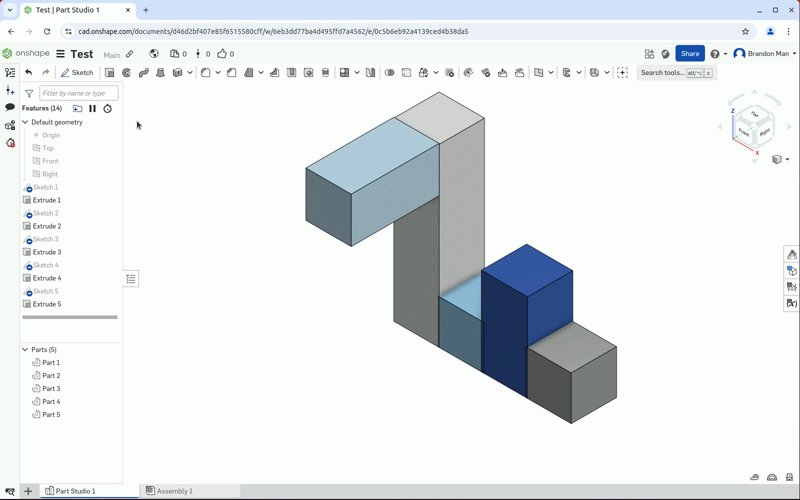
mouse_move(73, 189)
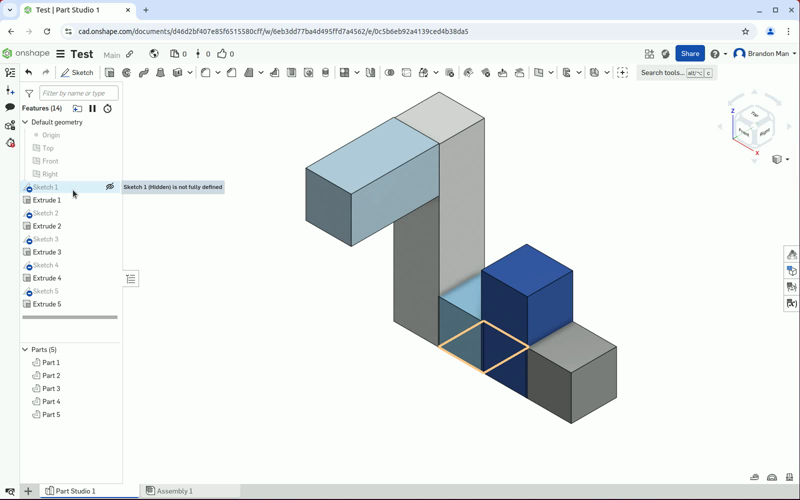
click(73, 189)